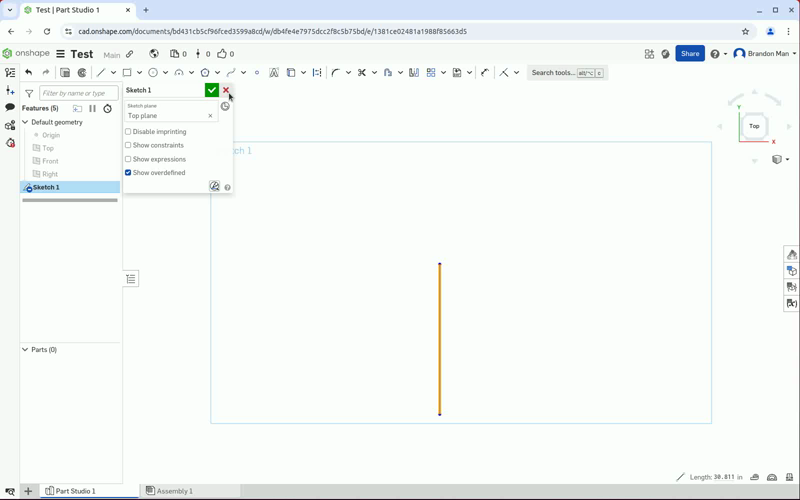
key(shift+h)
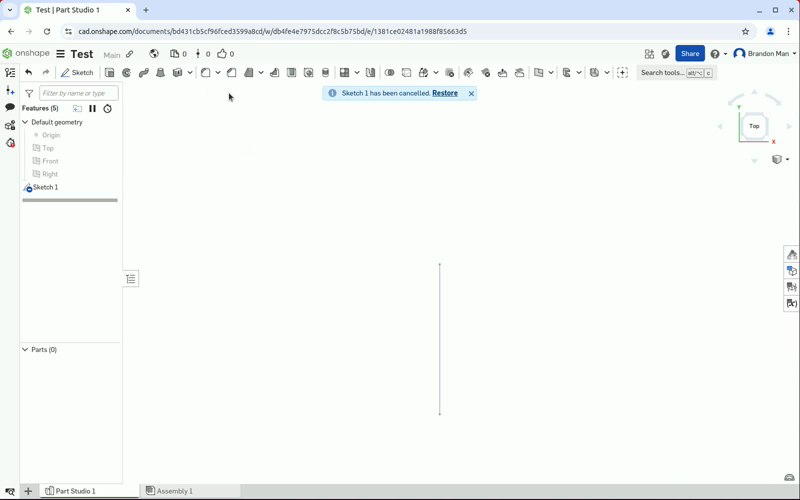
key(shift+s)
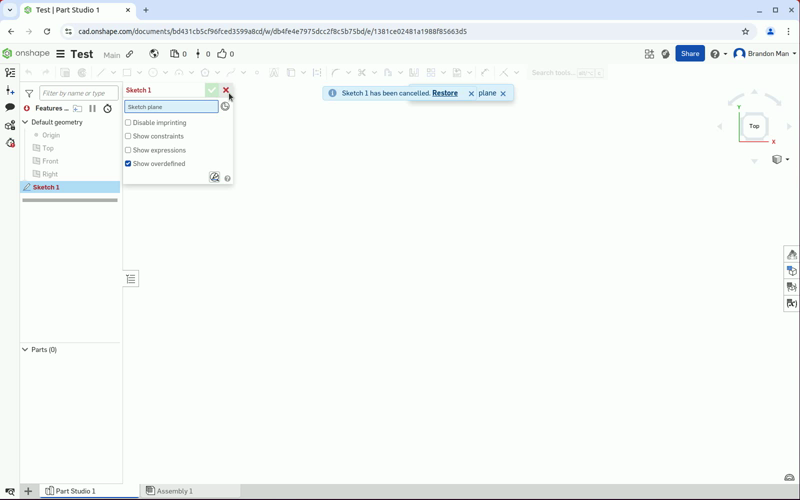
mouse_move(73, 150)
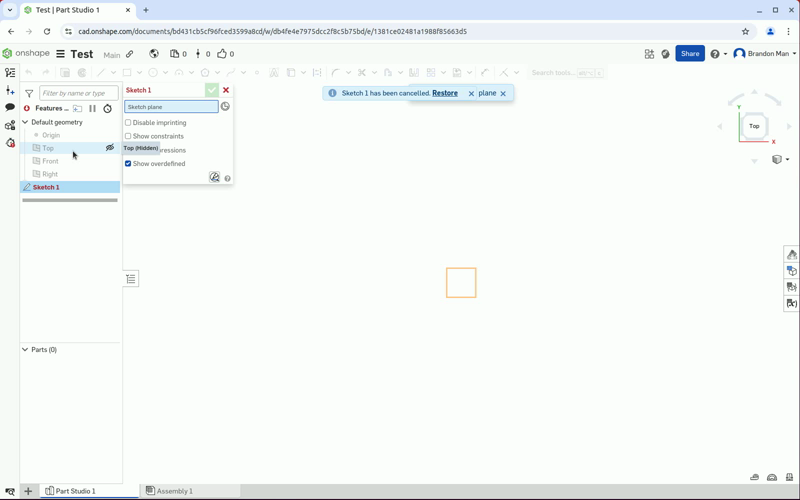
click(73, 150)
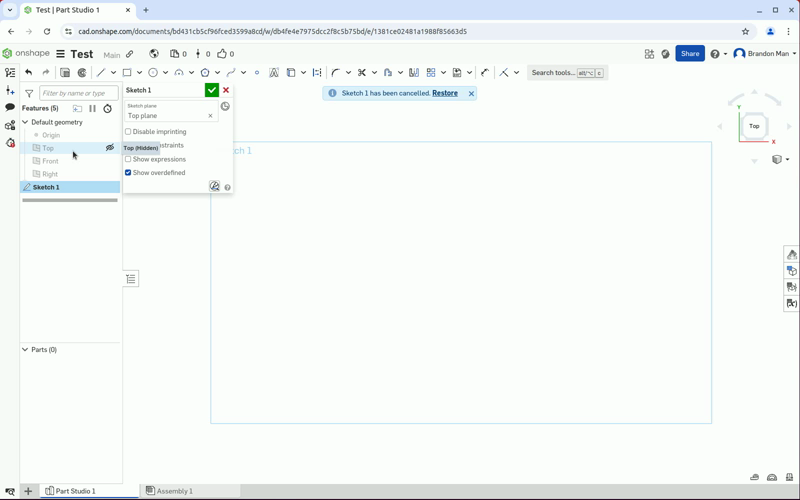
mouse_move(73, 352)
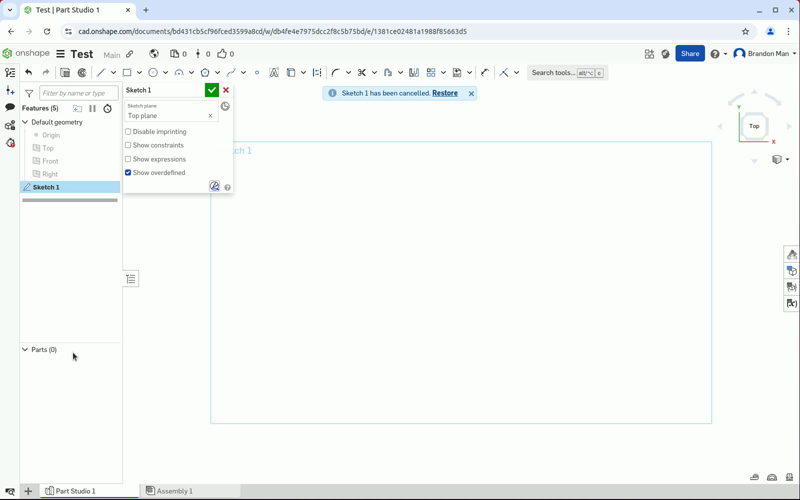
key(y)
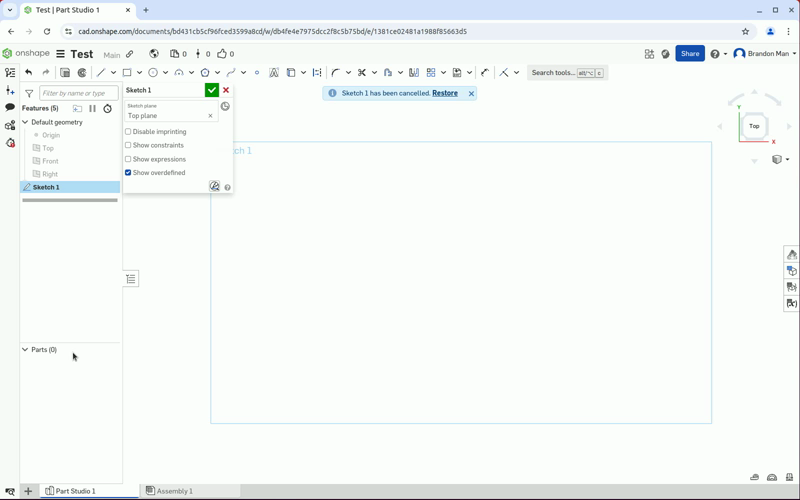
key(l)
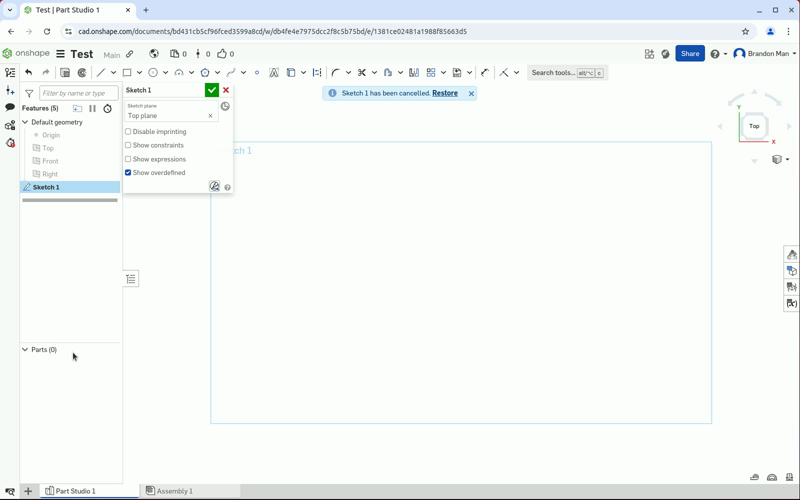
key_down(shift)
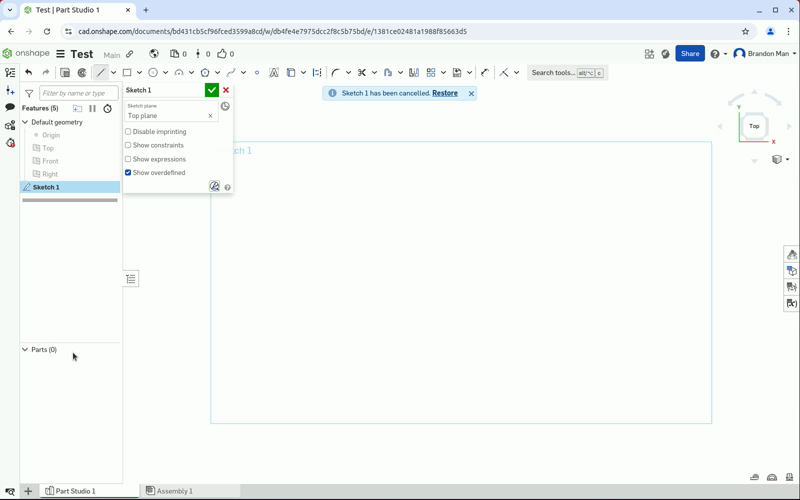
mouse_move(348, 363)
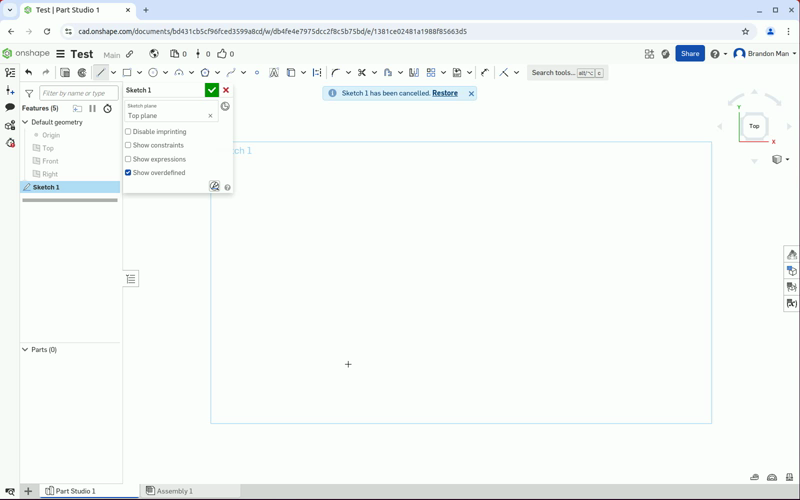
click(348, 363)
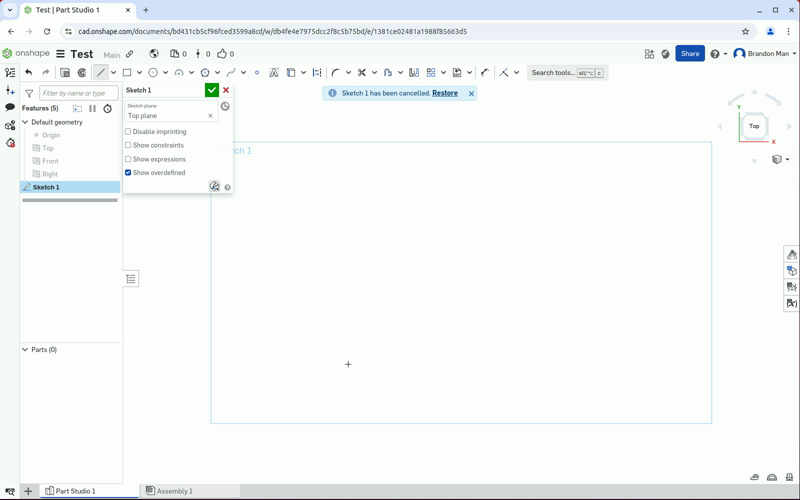
key_up(shift)
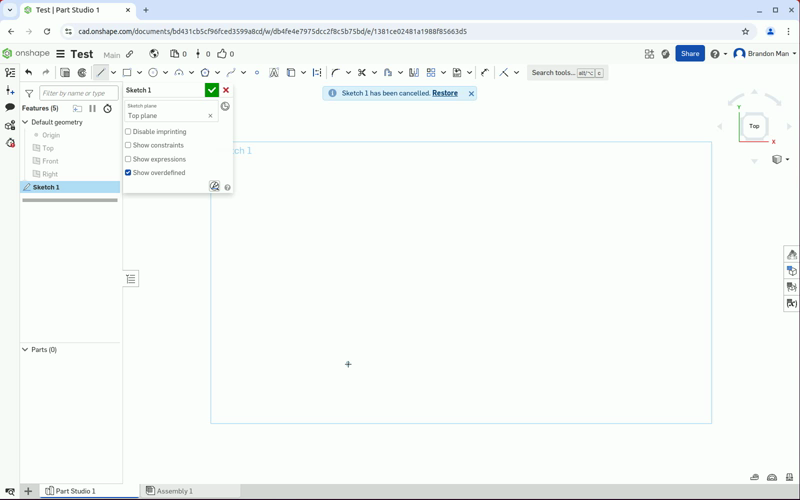
key_down(shift)
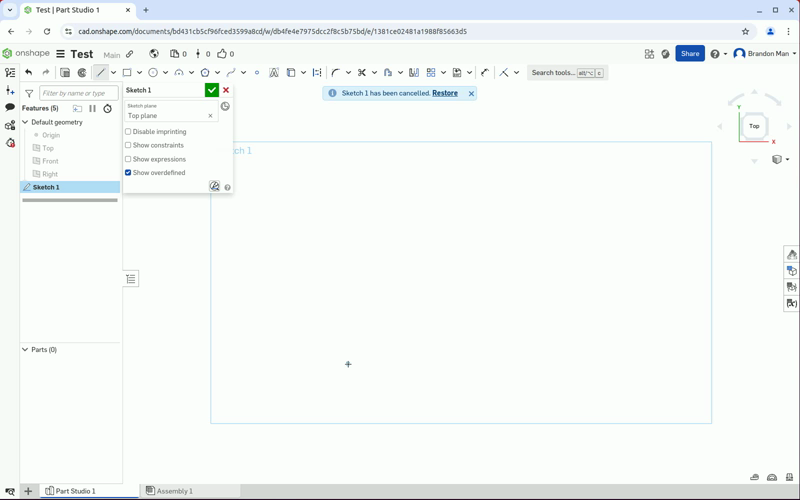
mouse_move(572, 363)
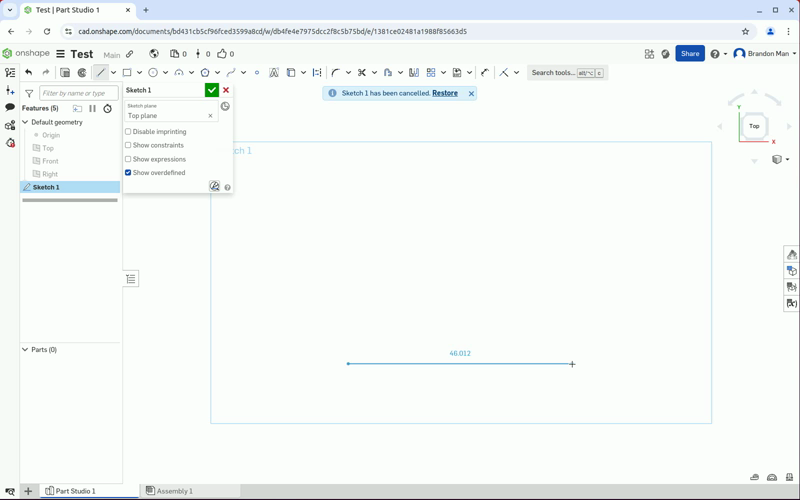
click(572, 363)
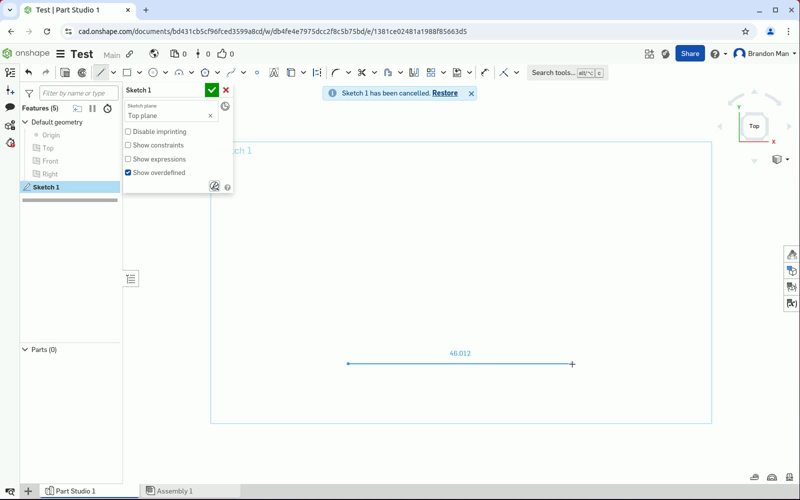
key_up(shift)
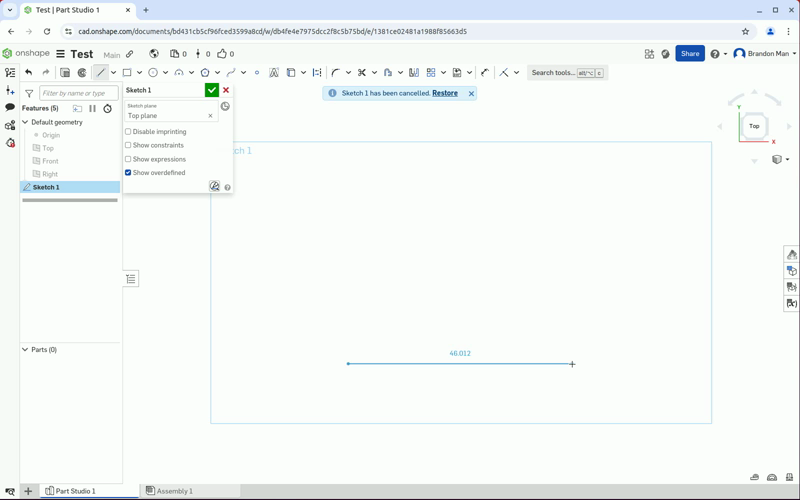
key_down(shift)
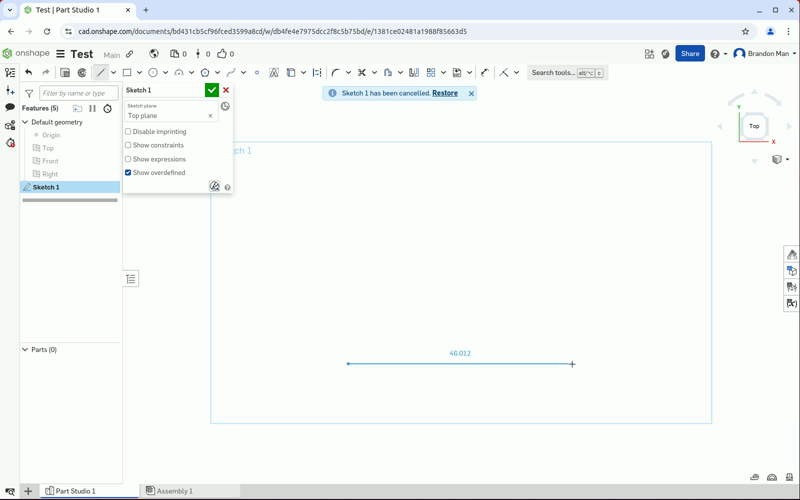
mouse_move(572, 203)
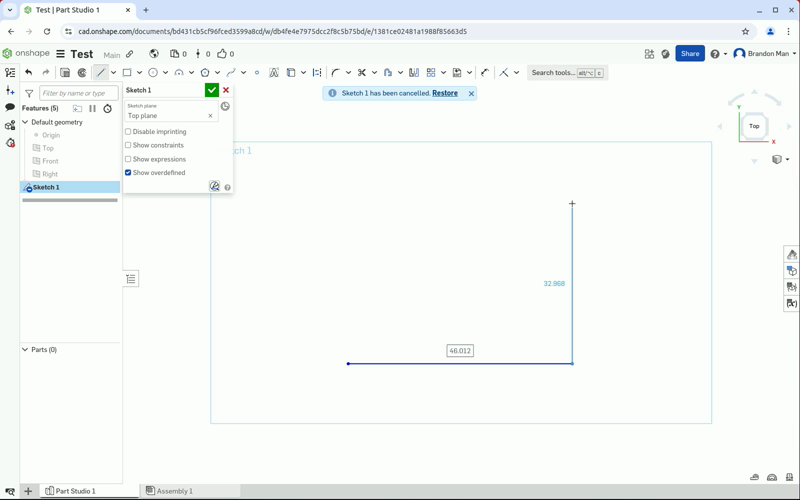
click(572, 203)
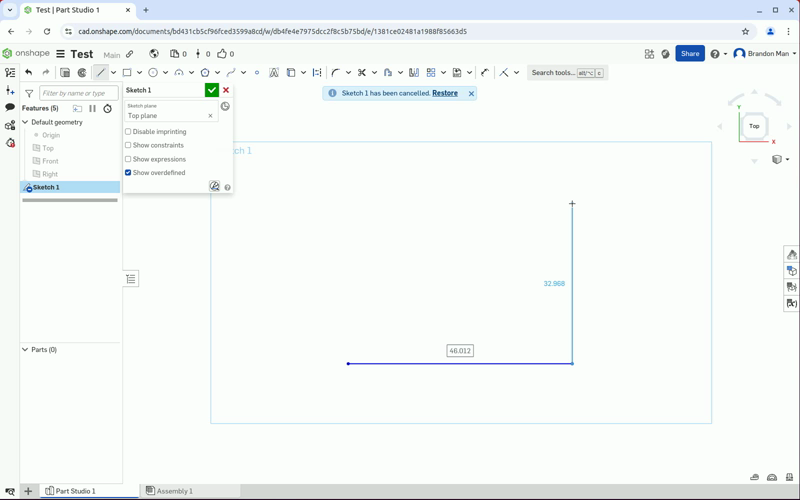
key_up(shift)
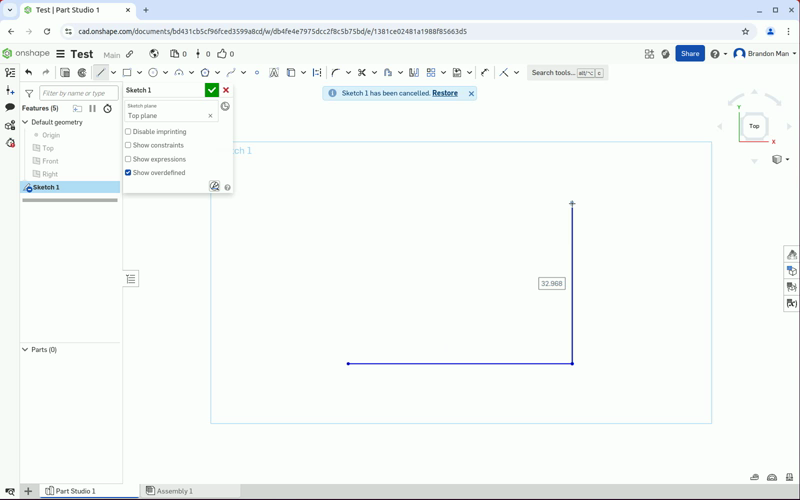
key_down(shift)
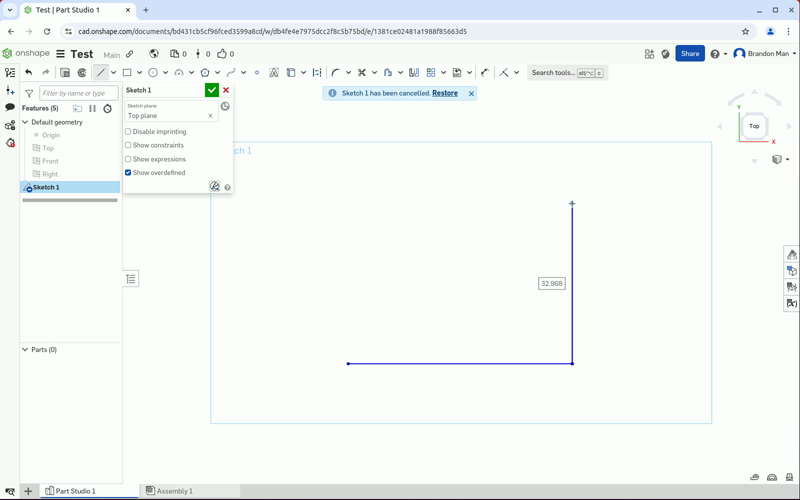
mouse_move(348, 203)
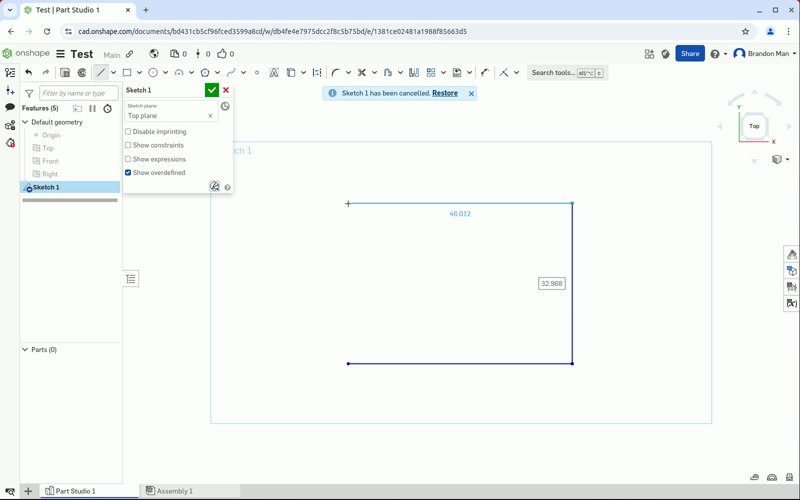
click(348, 203)
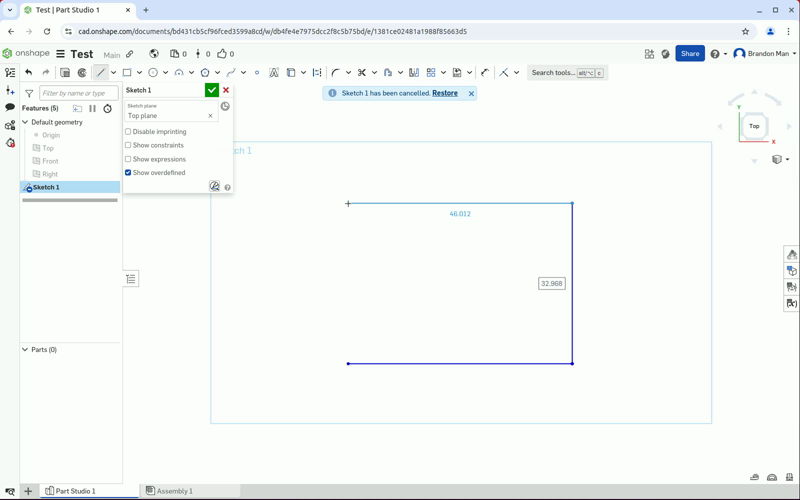
key_up(shift)
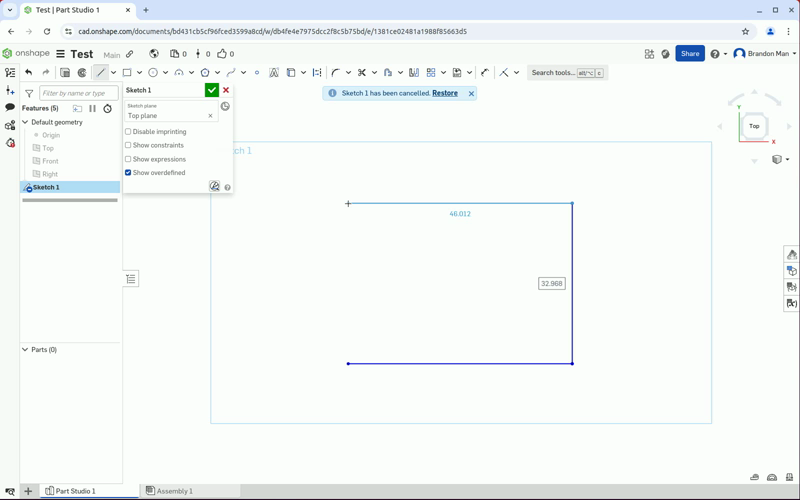
key_down(shift)
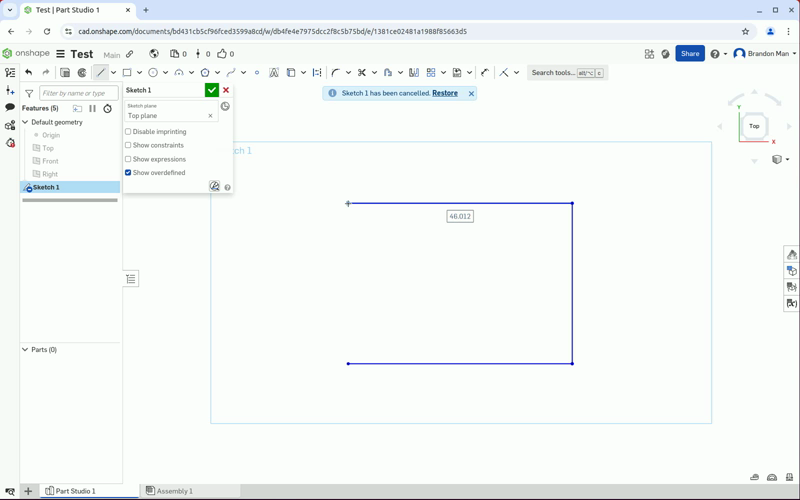
mouse_move(348, 363)
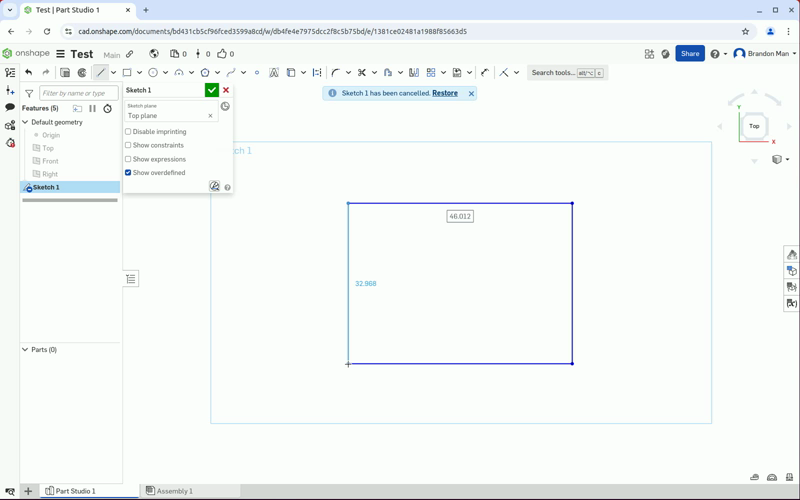
key_up(shift)
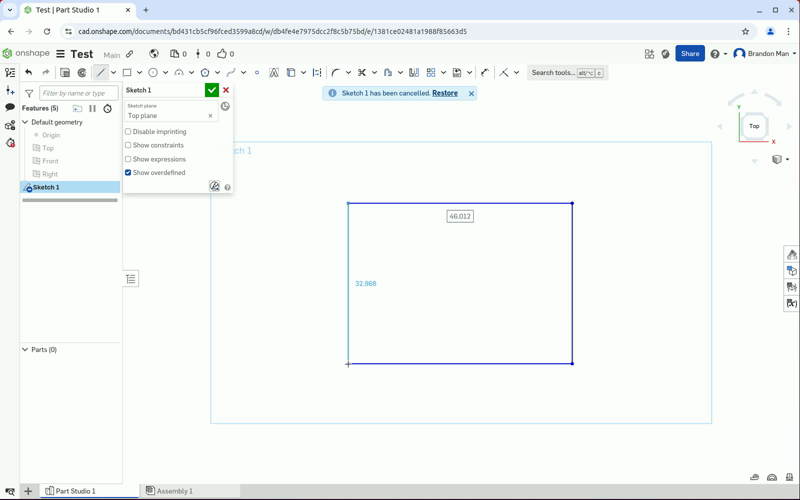
click(348, 363)
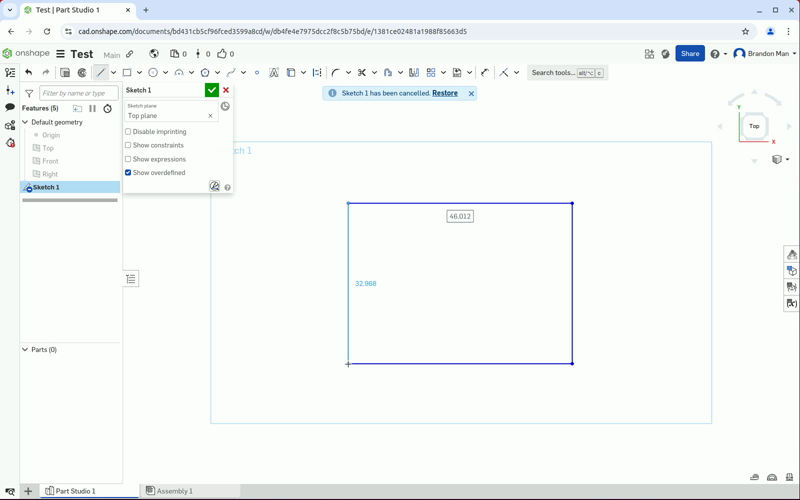
key(esc)
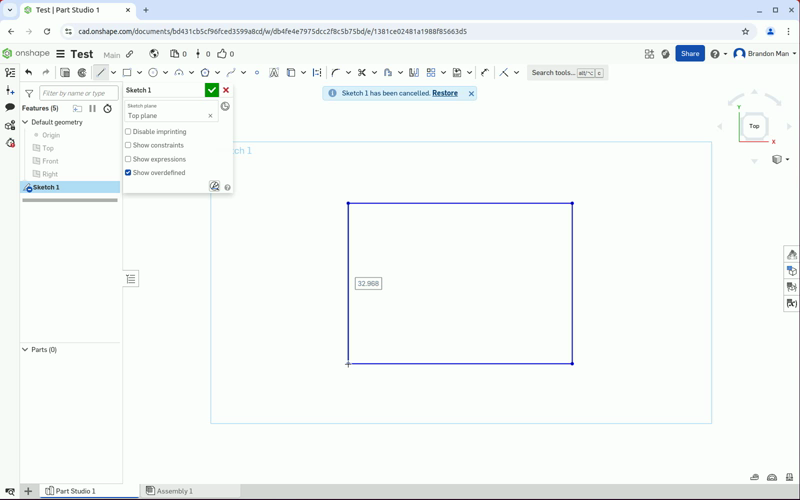
mouse_move(391, 313)
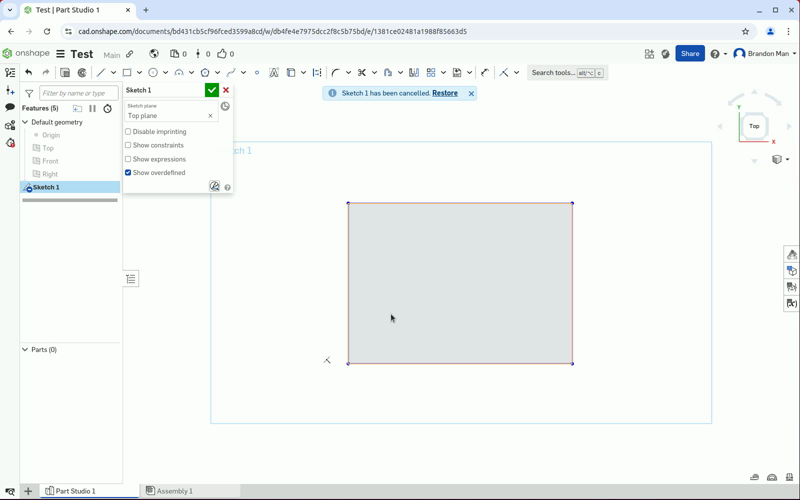
click(391, 313)
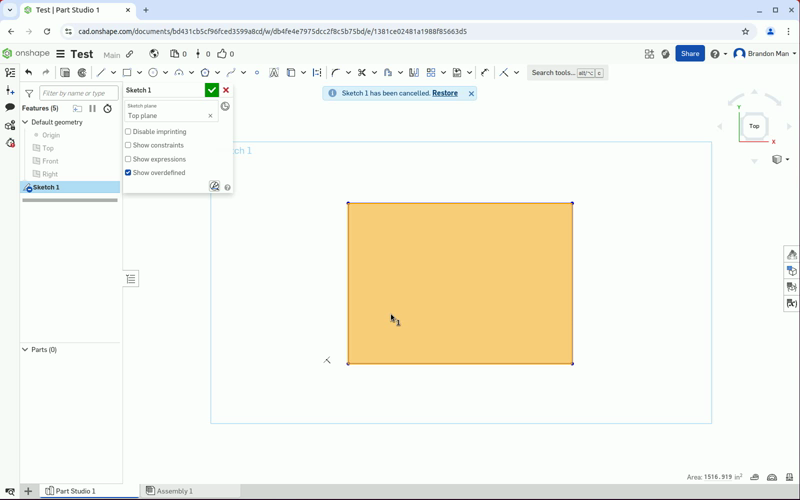
mouse_move(73, 352)
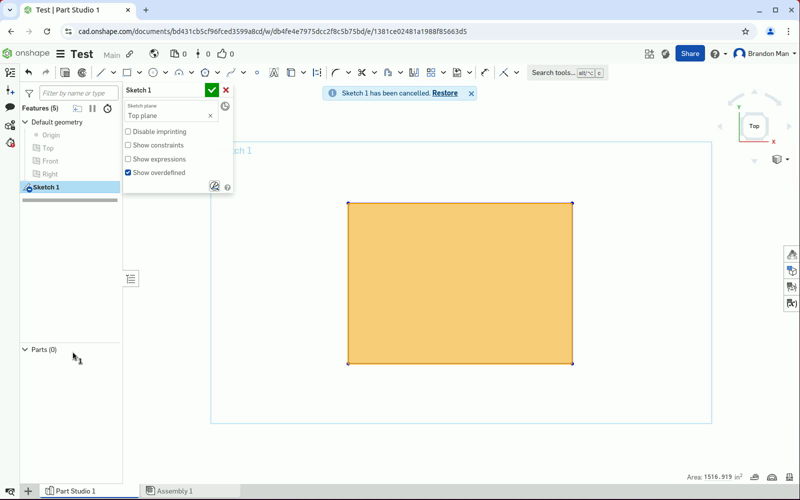
key(shift+y)
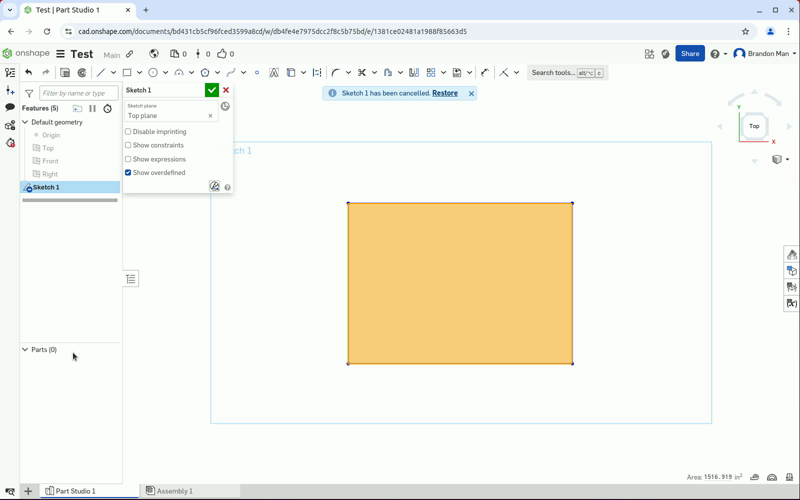
key(shift+e)
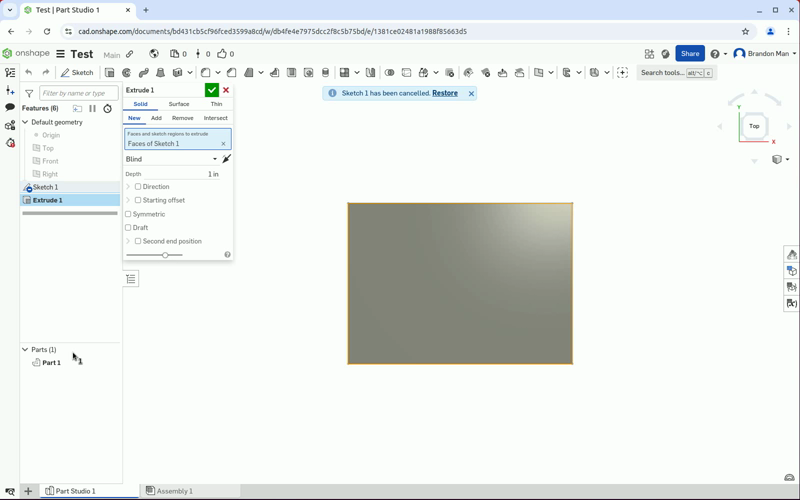
mouse_move(143, 106)
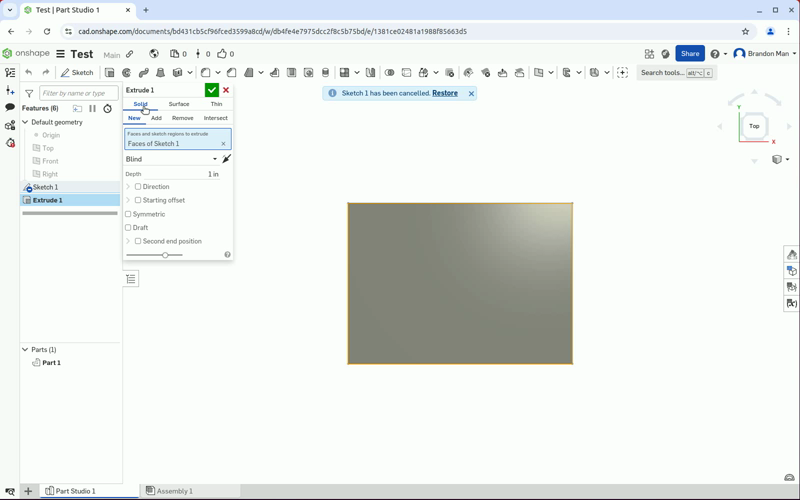
click(143, 106)
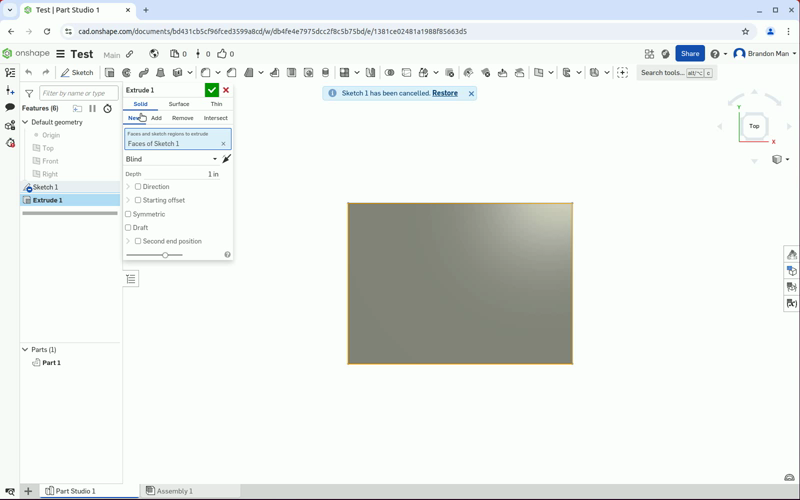
mouse_move(137, 120)
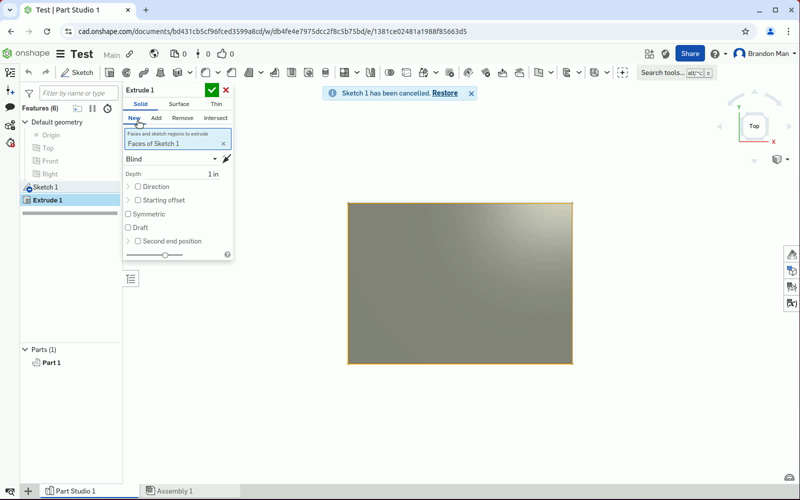
click(137, 120)
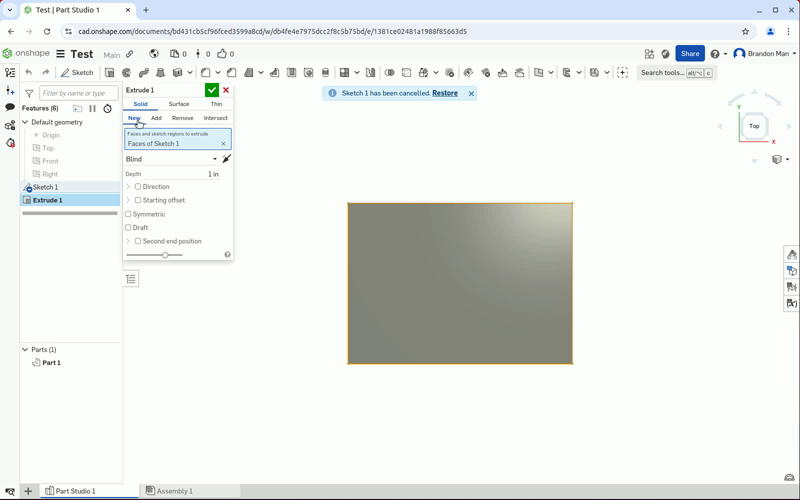
key(tab, 4)
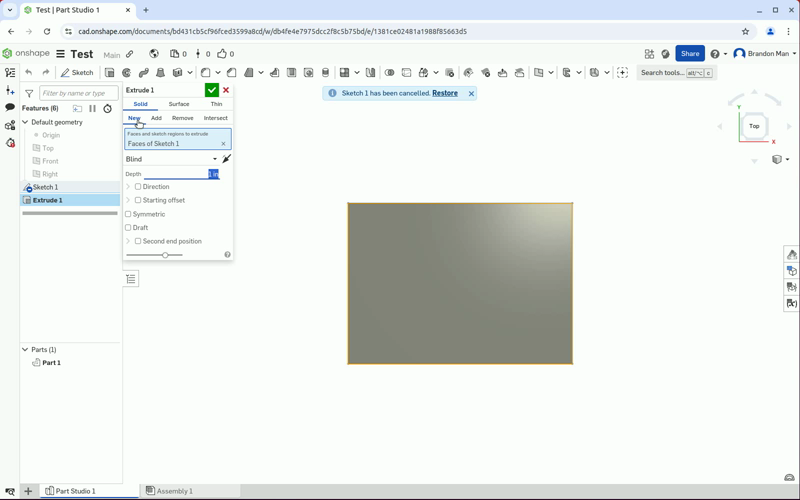
text(0.481)
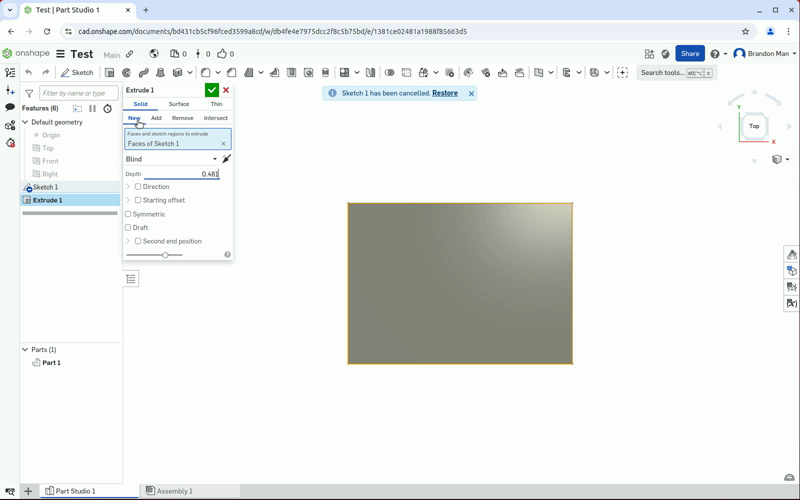
key(enter)
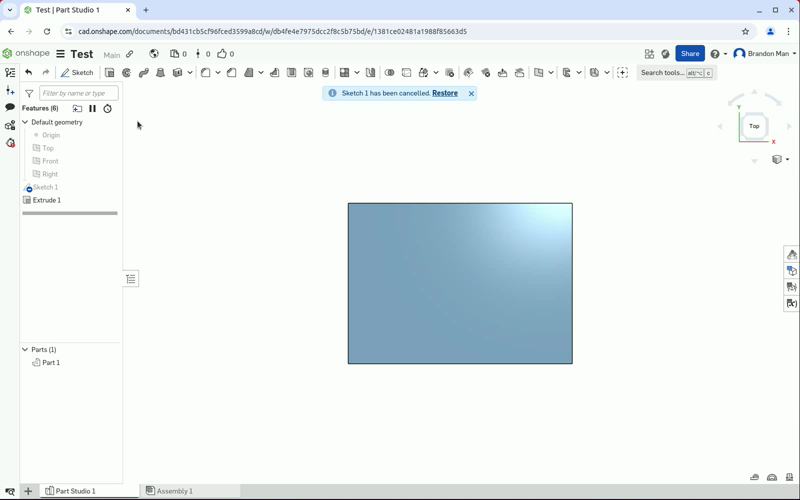
key(shift+h)
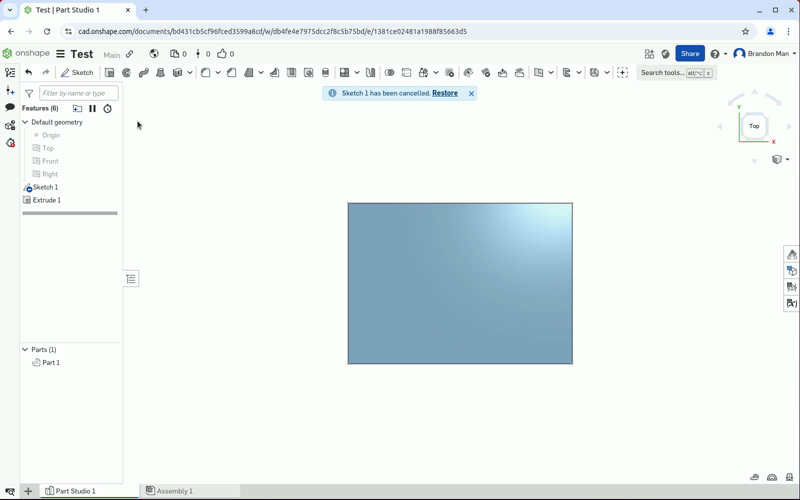
key(shift+h)
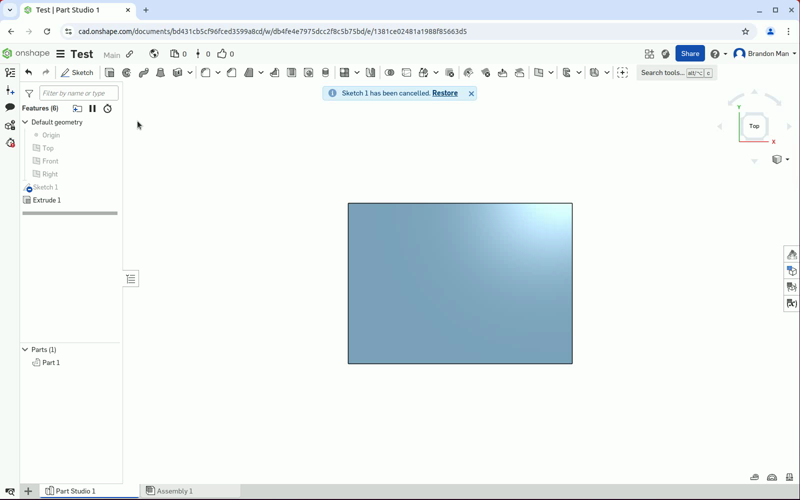
mouse_move(73, 189)
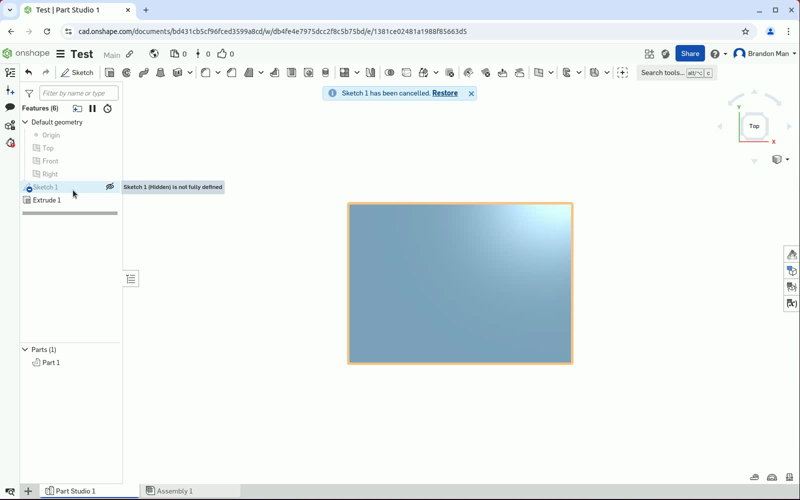
click(73, 189)
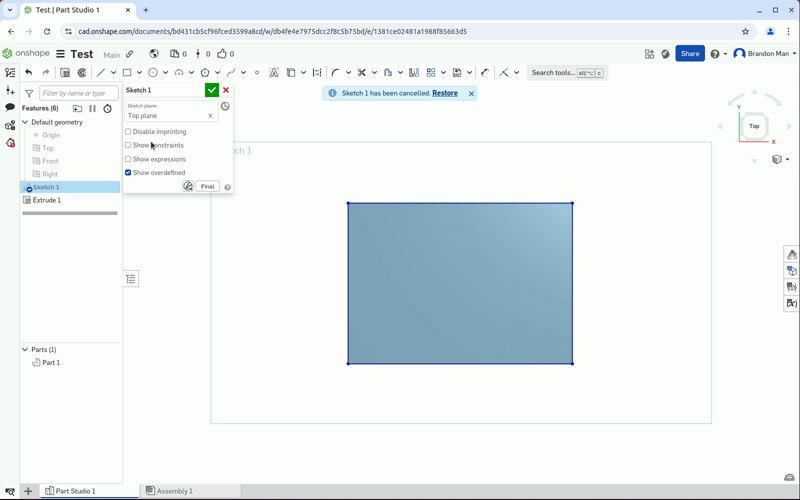
mouse_move(229, 92)
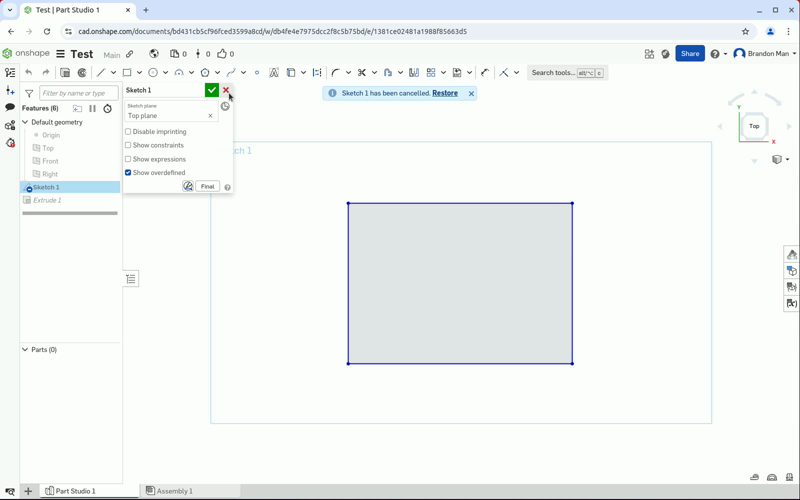
click(229, 92)
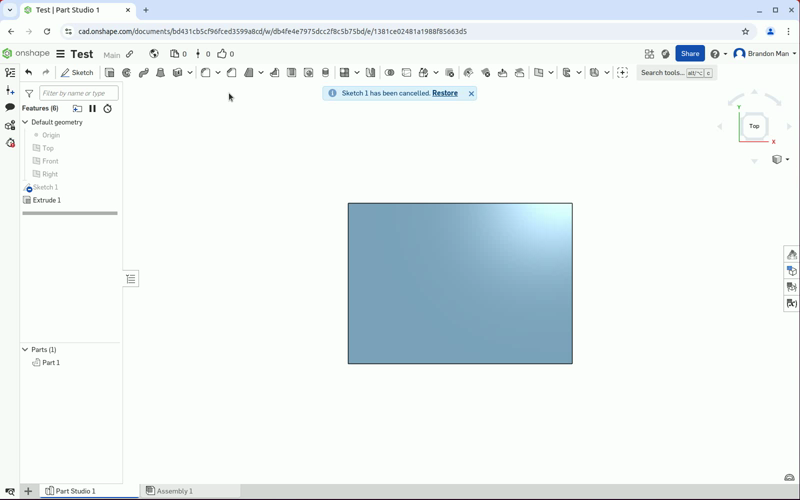
mouse_move(541, 75)
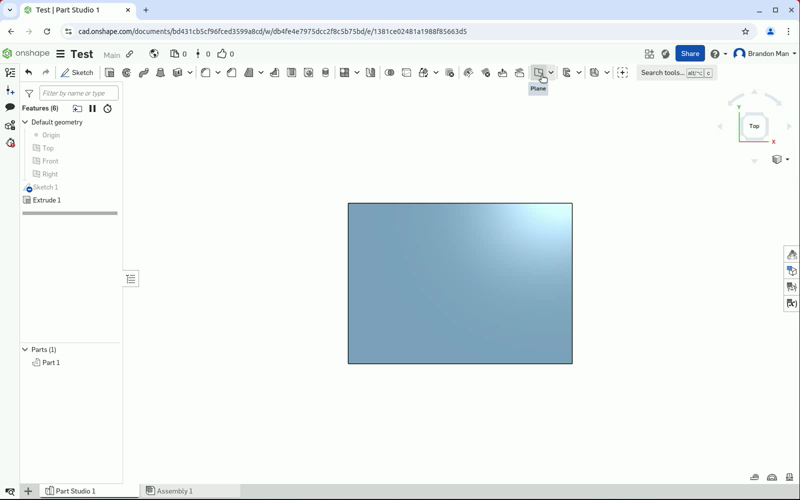
click(541, 75)
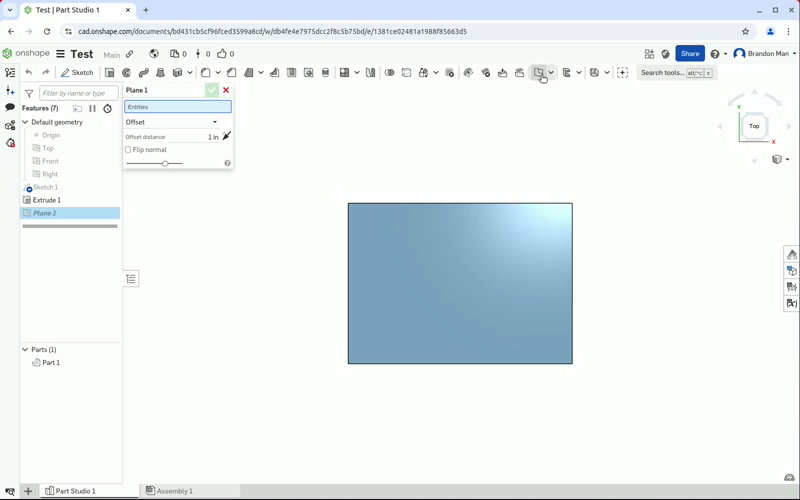
mouse_move(73, 150)
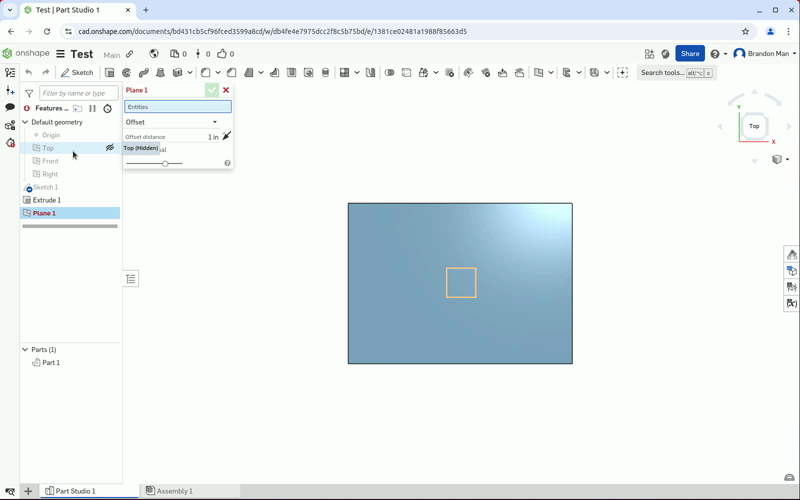
click(73, 150)
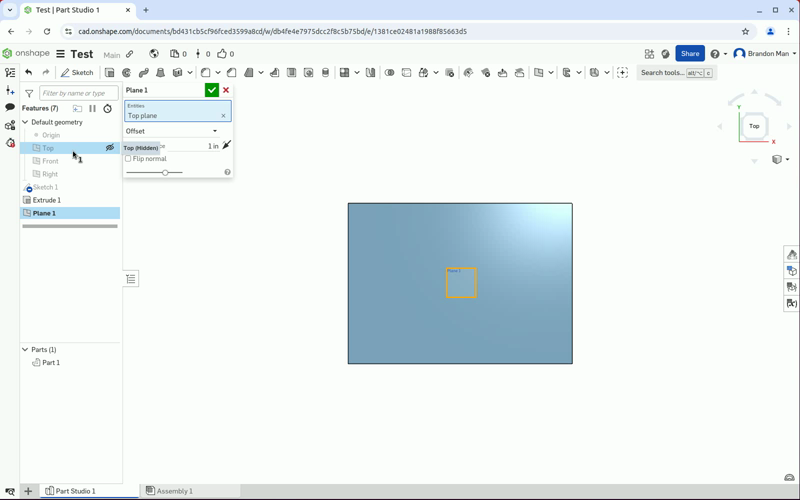
key(tab, 2)
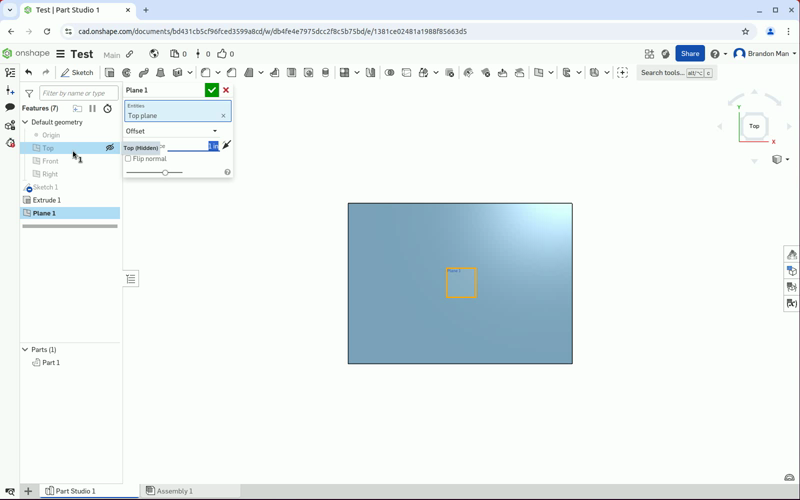
text(0.493)
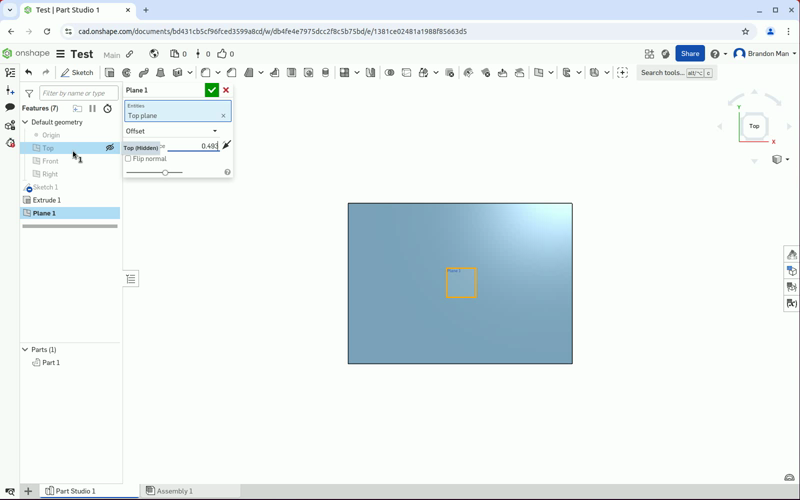
key(enter, 2)
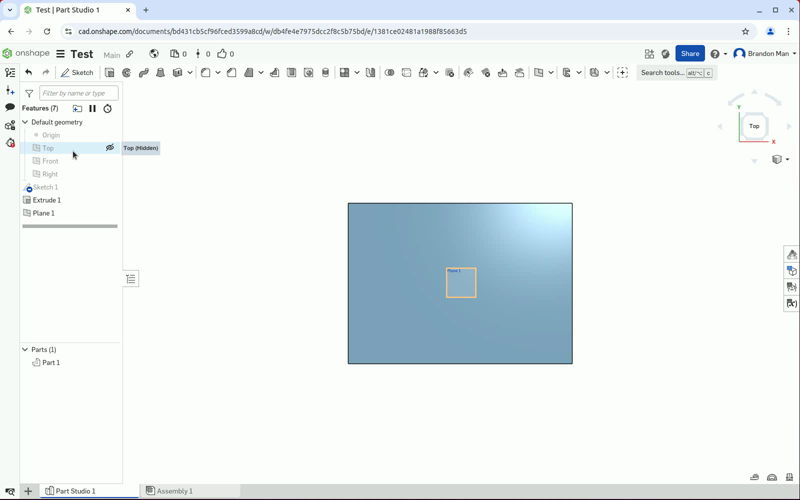
key(shift+s)
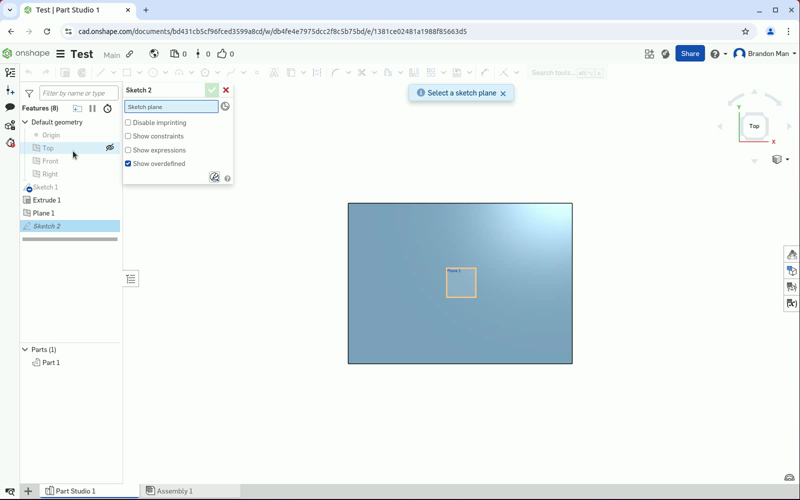
mouse_move(73, 215)
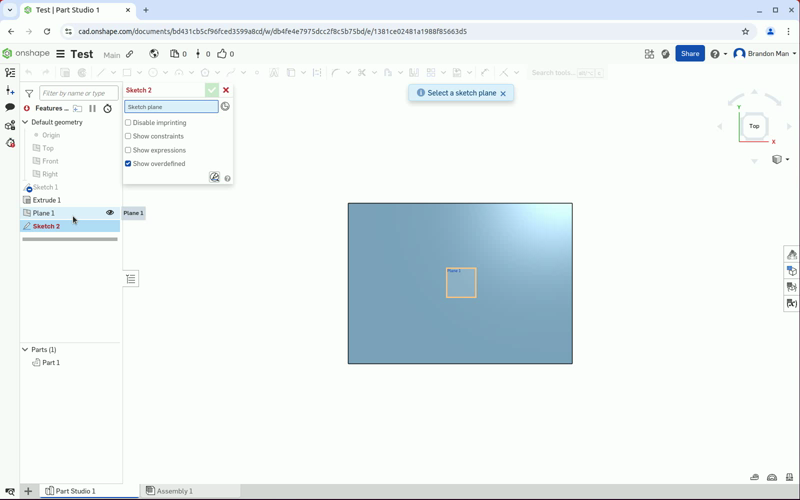
click(73, 215)
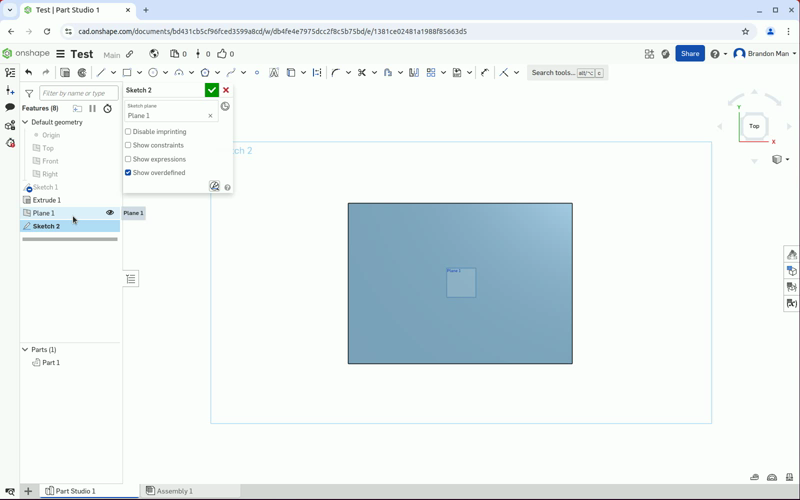
mouse_move(73, 352)
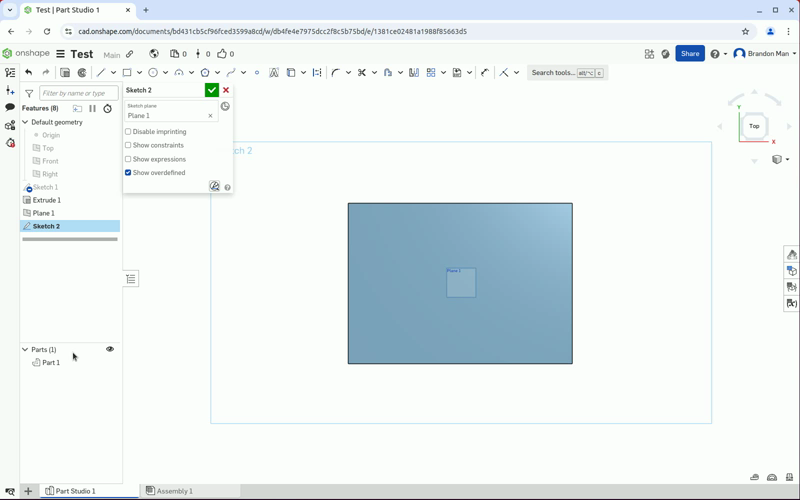
key(y)
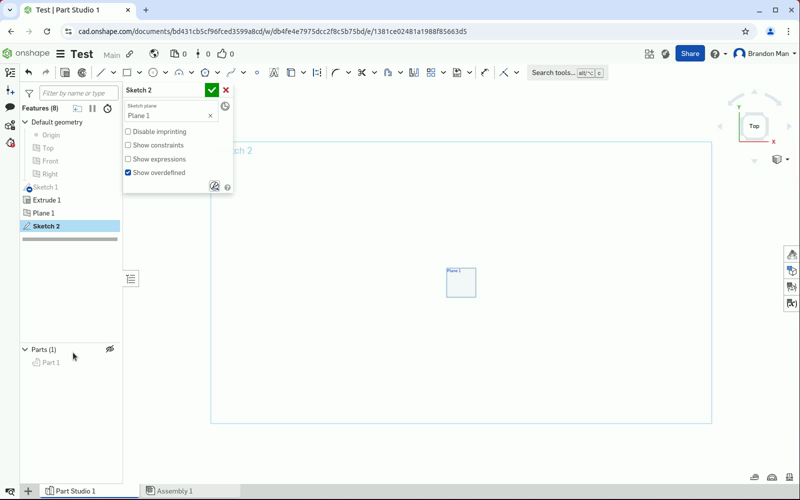
key(c)
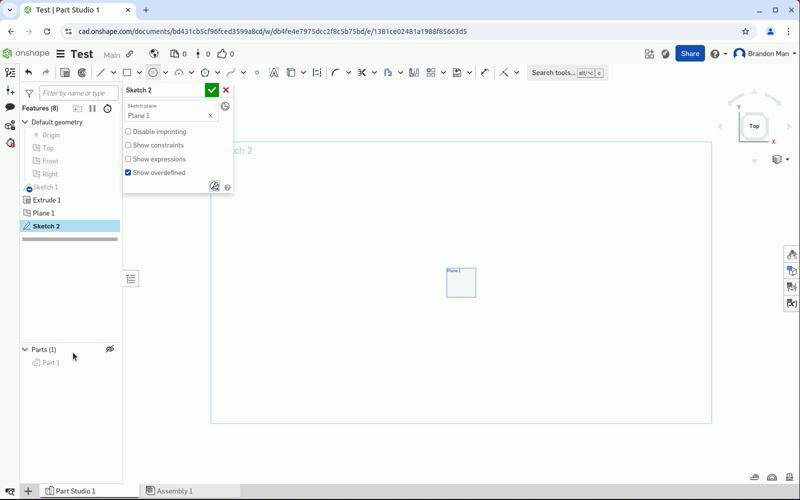
key_down(shift)
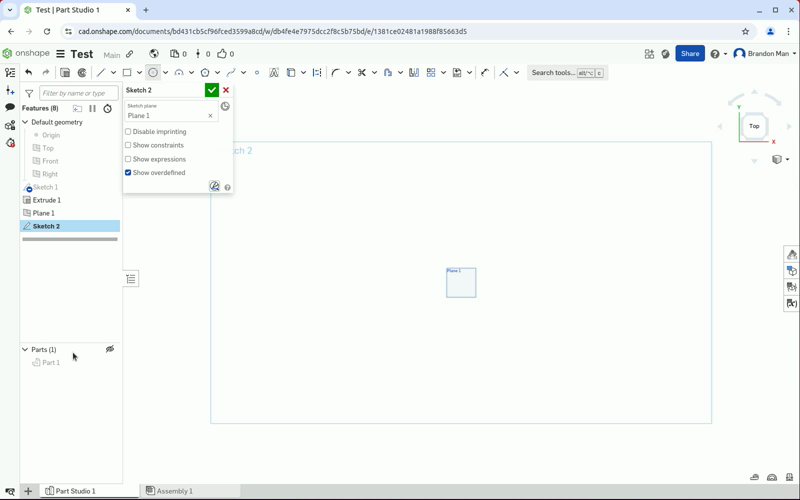
mouse_move(407, 210)
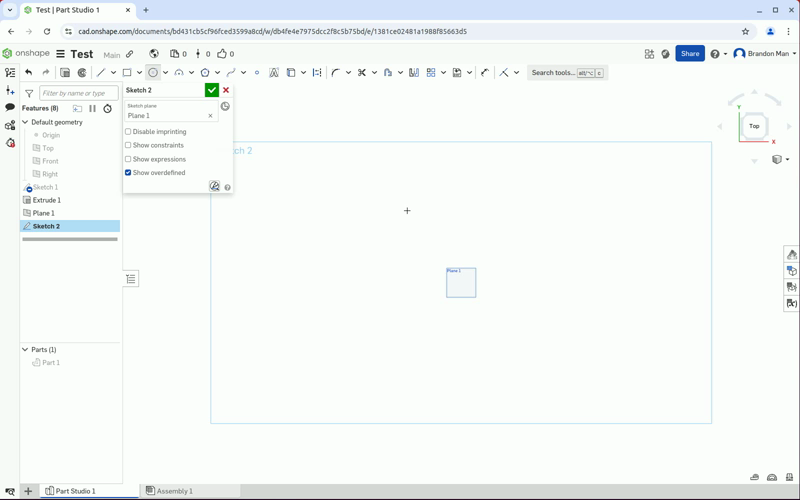
click(407, 210)
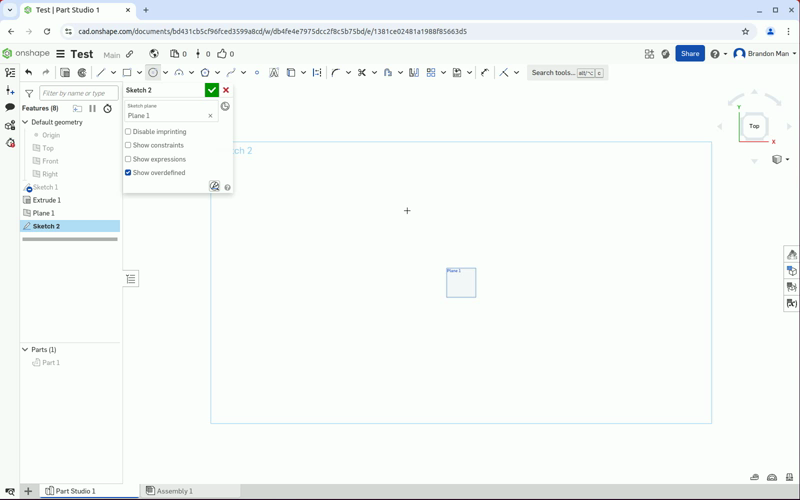
key_up(shift)
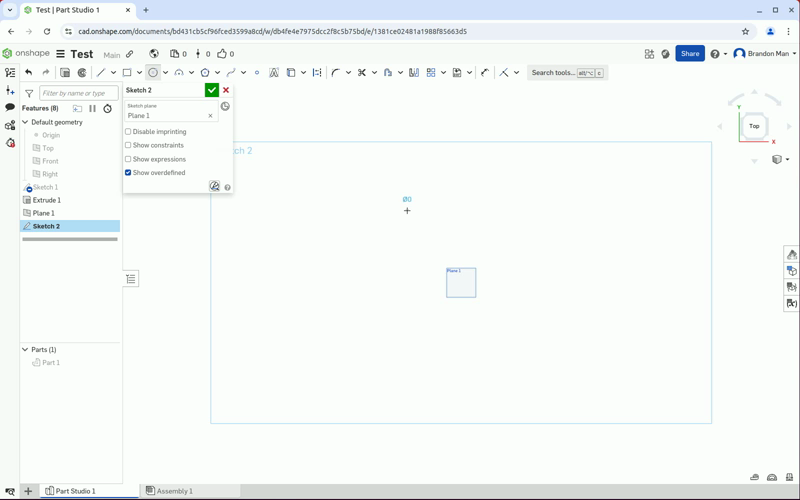
mouse_move(413, 210)
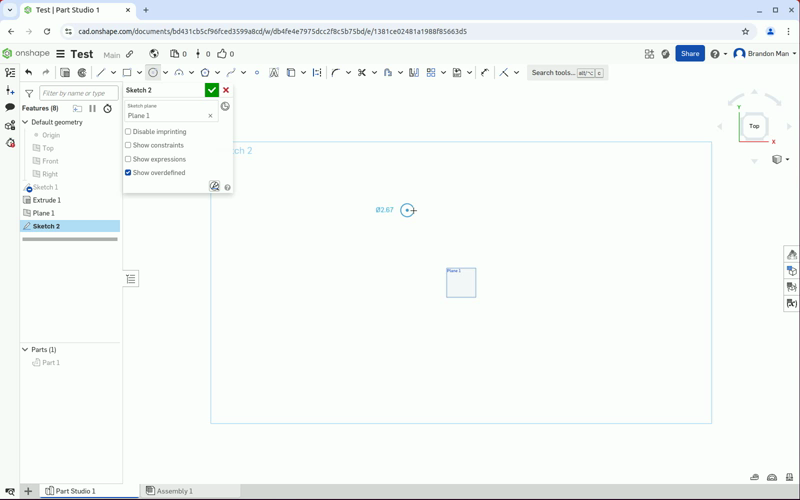
click(413, 210)
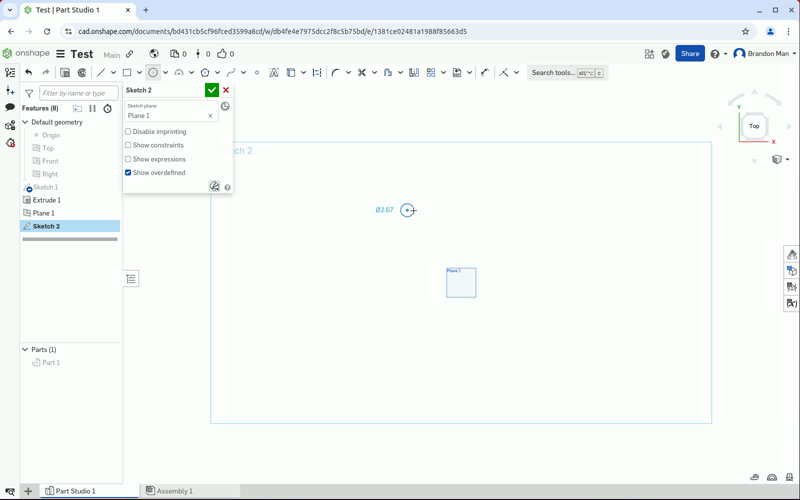
key(esc)
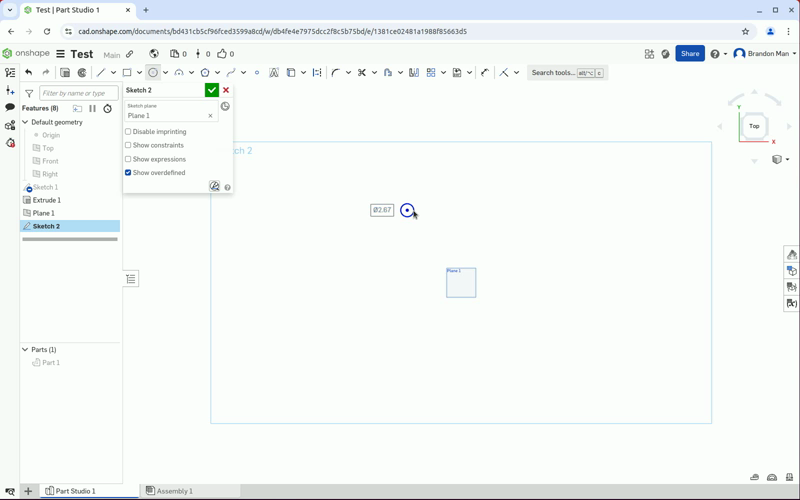
mouse_move(408, 209)
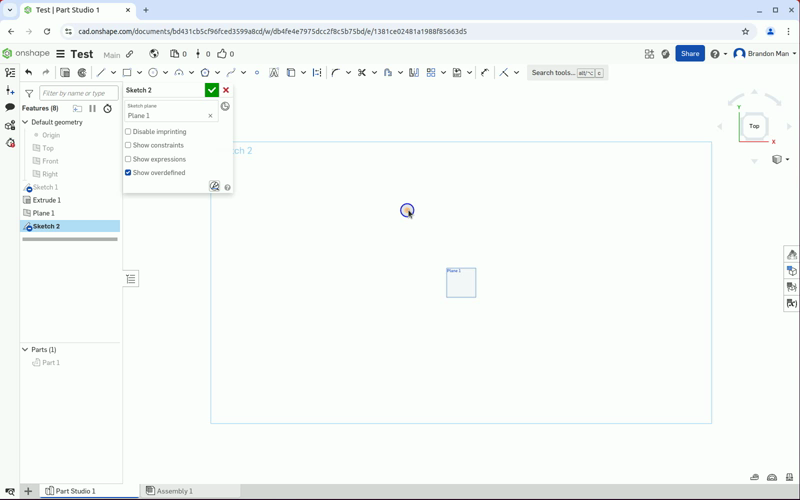
scroll(6)
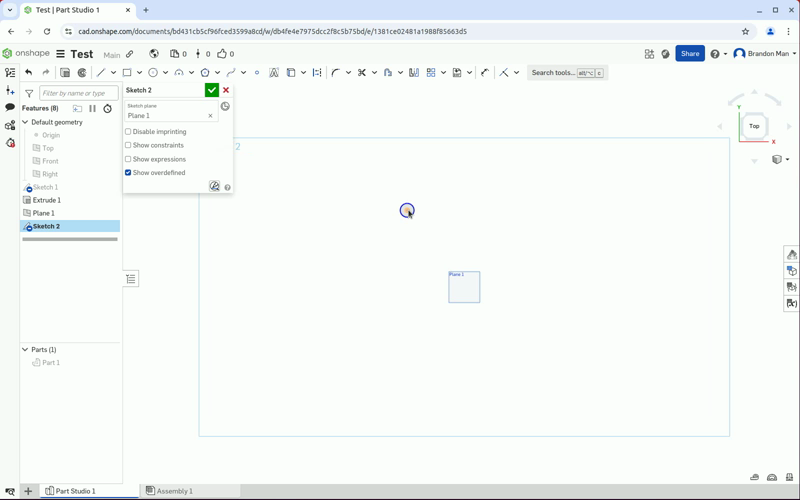
scroll(6)
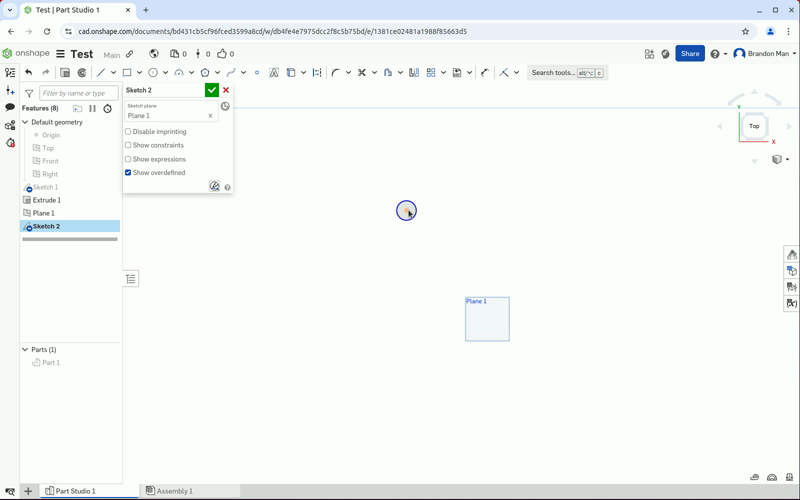
scroll(6)
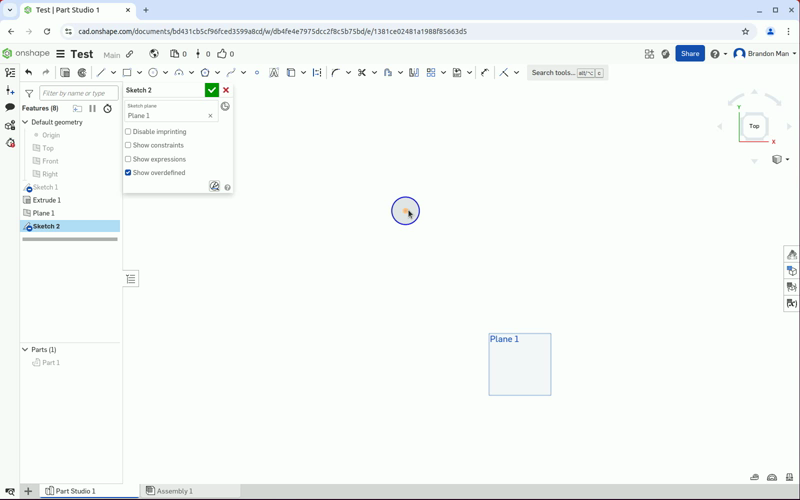
scroll(6)
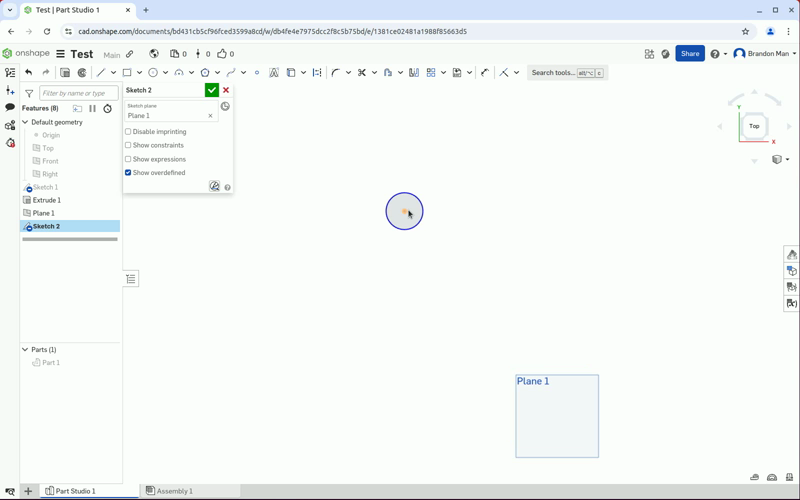
scroll(6)
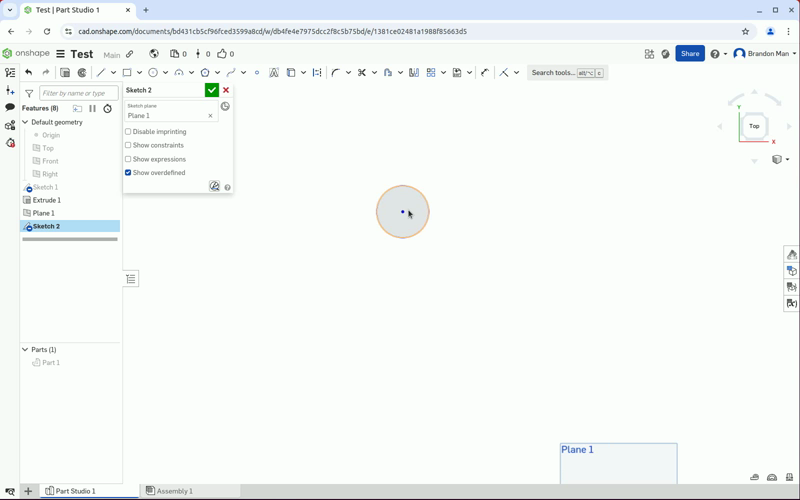
scroll(6)
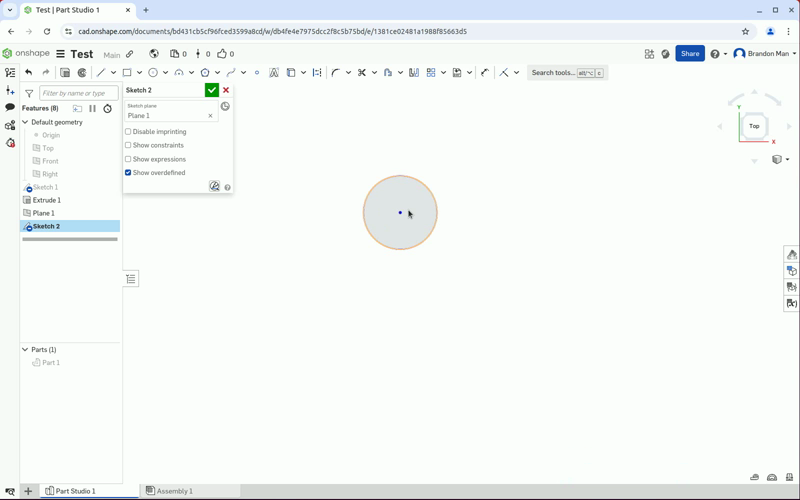
scroll(6)
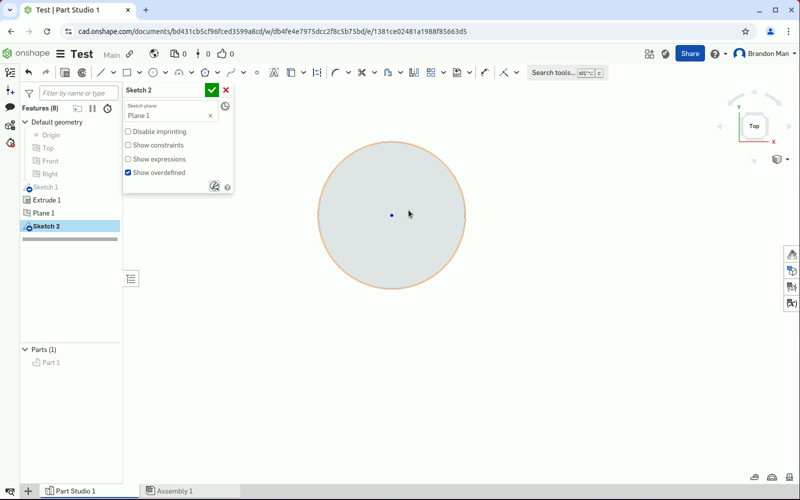
click(408, 209)
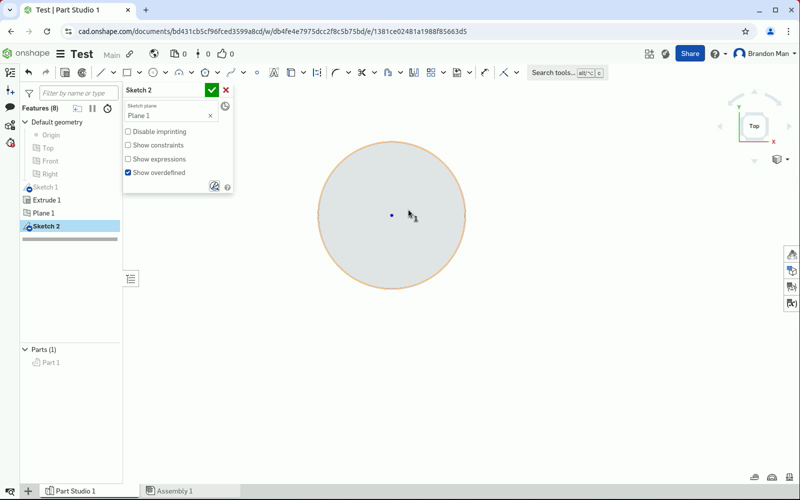
scroll(-6)
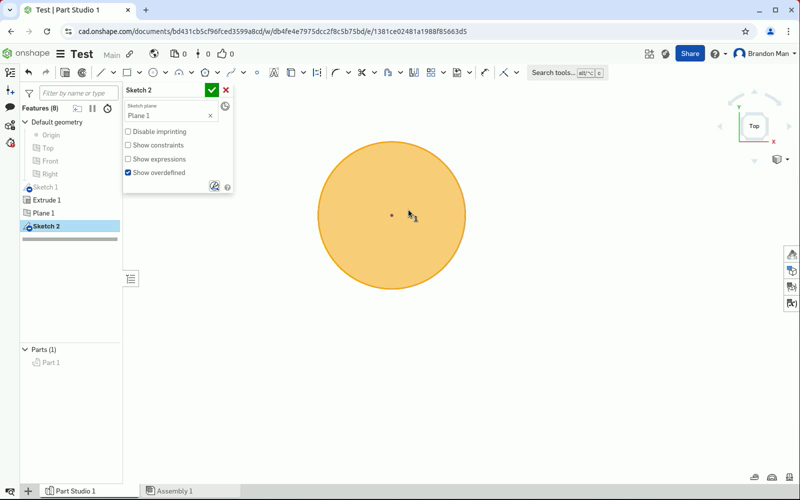
scroll(-6)
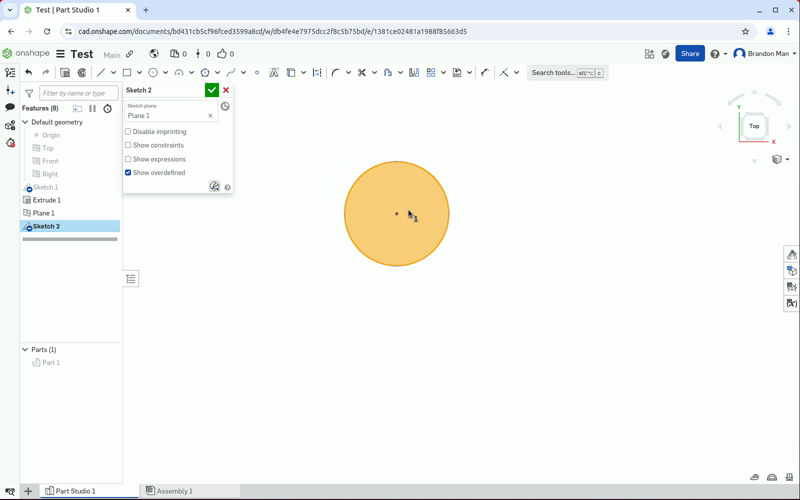
scroll(-6)
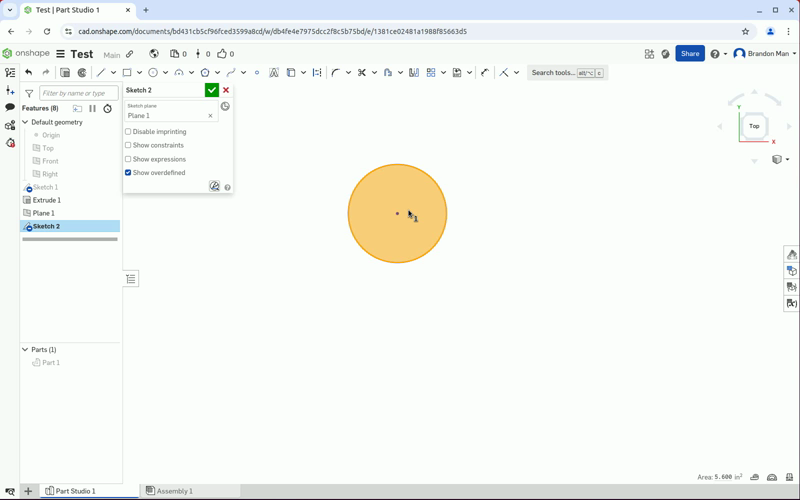
scroll(-6)
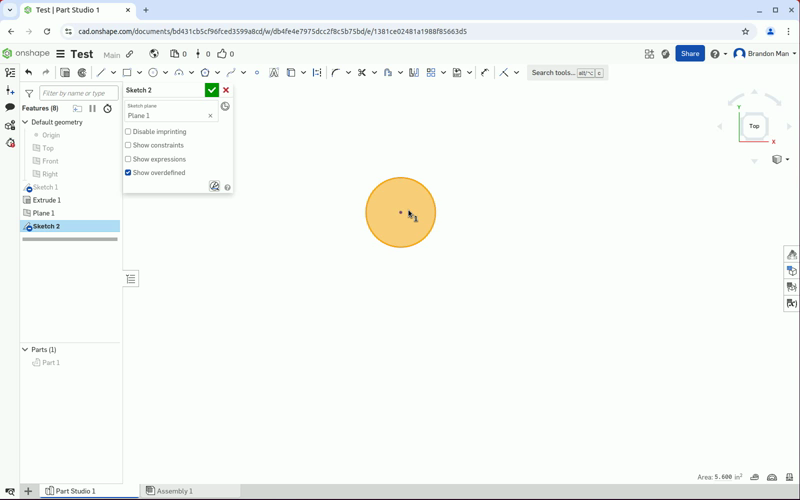
scroll(-6)
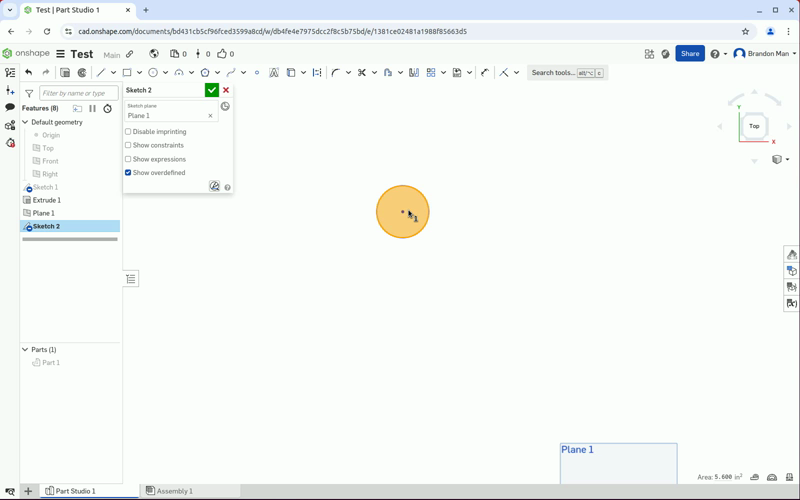
scroll(-6)
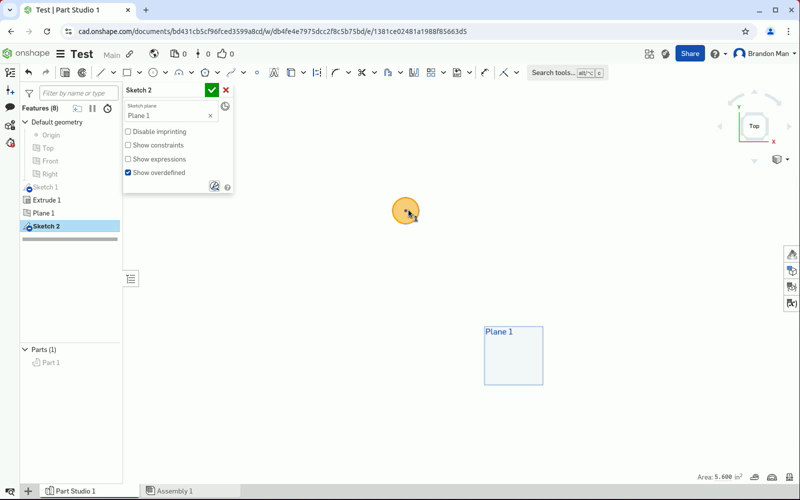
scroll(-6)
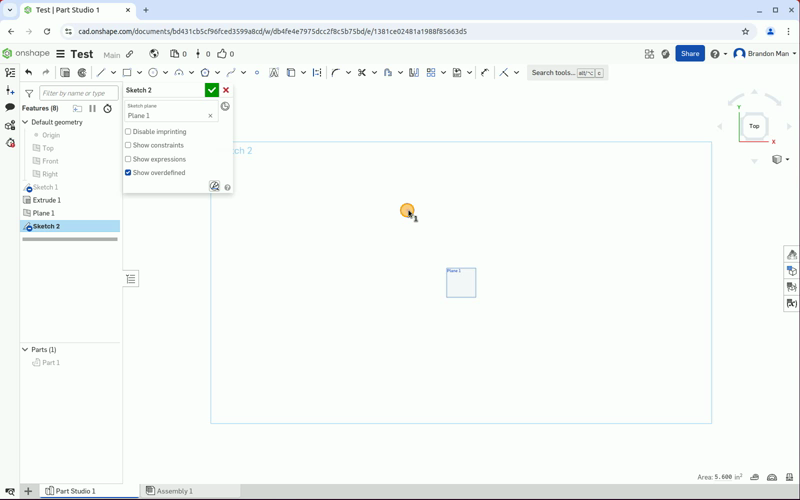
mouse_move(73, 352)
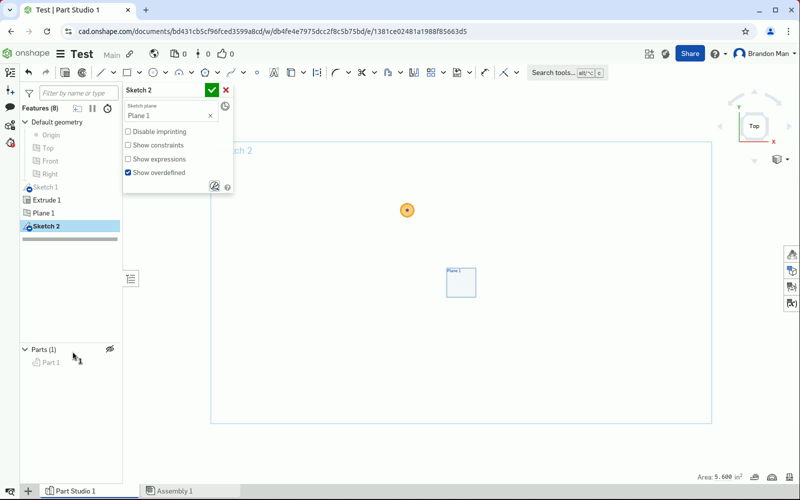
key(shift+y)
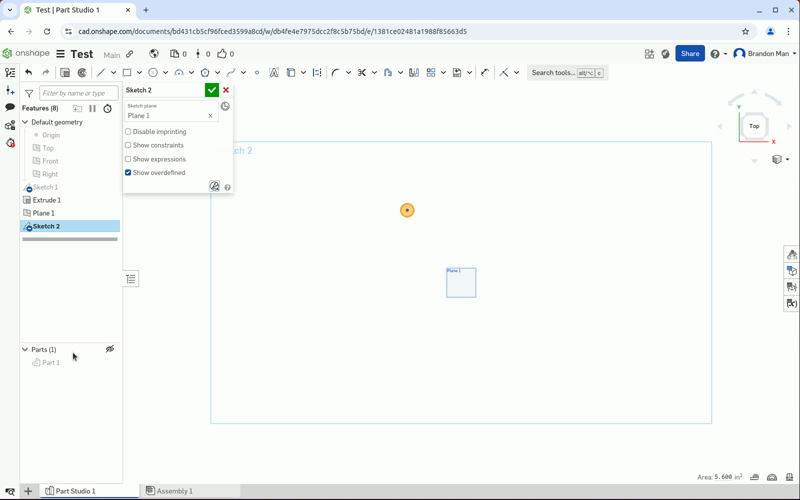
key(shift+e)
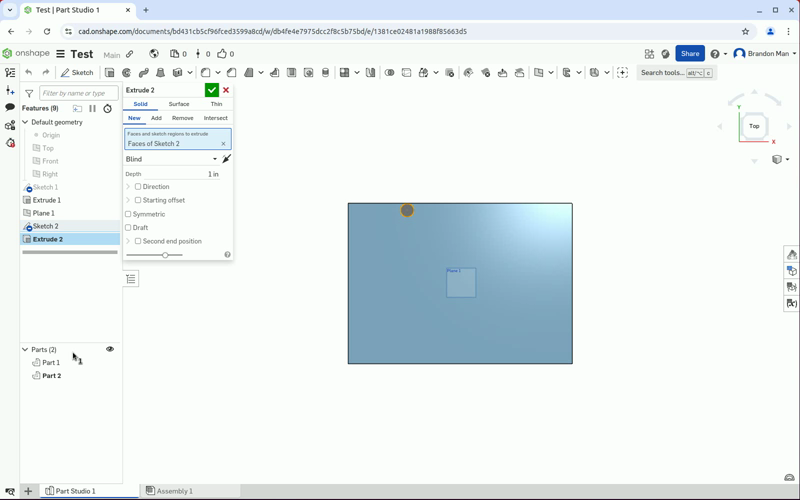
mouse_move(143, 106)
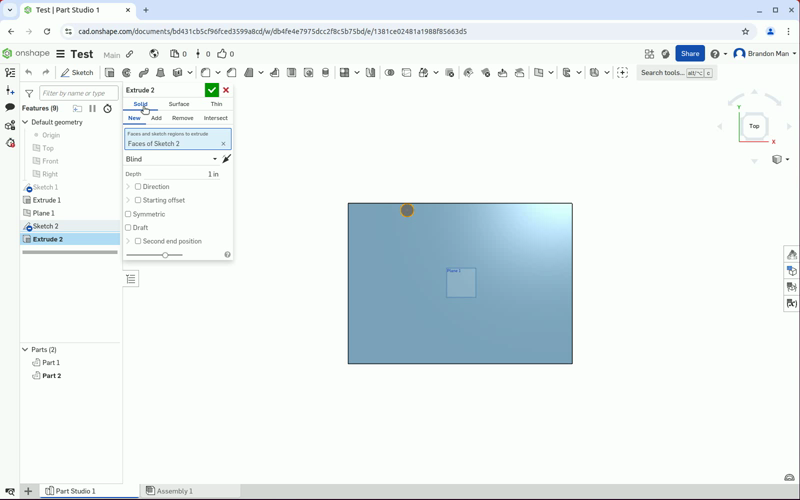
click(143, 106)
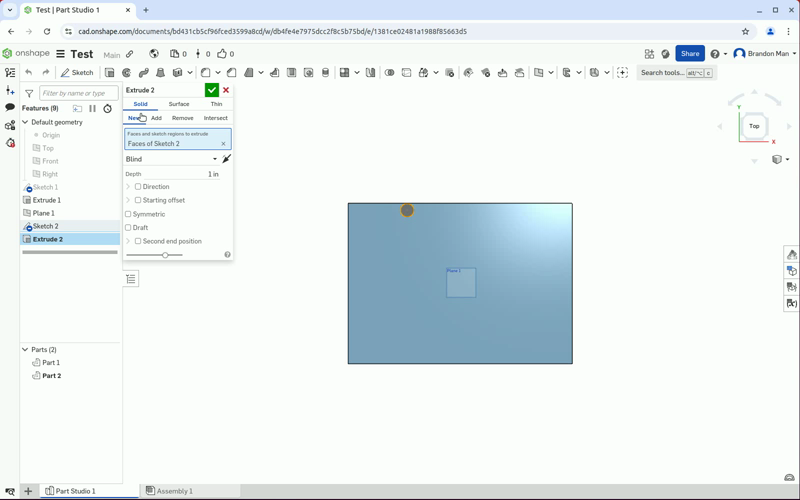
mouse_move(137, 120)
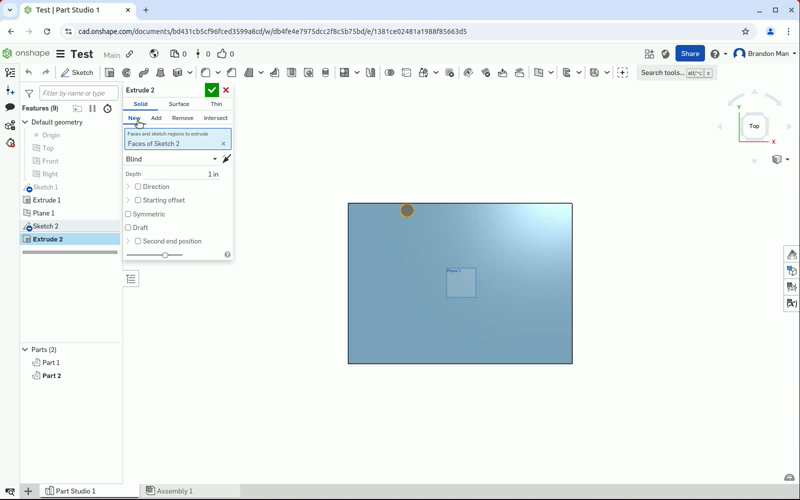
click(137, 120)
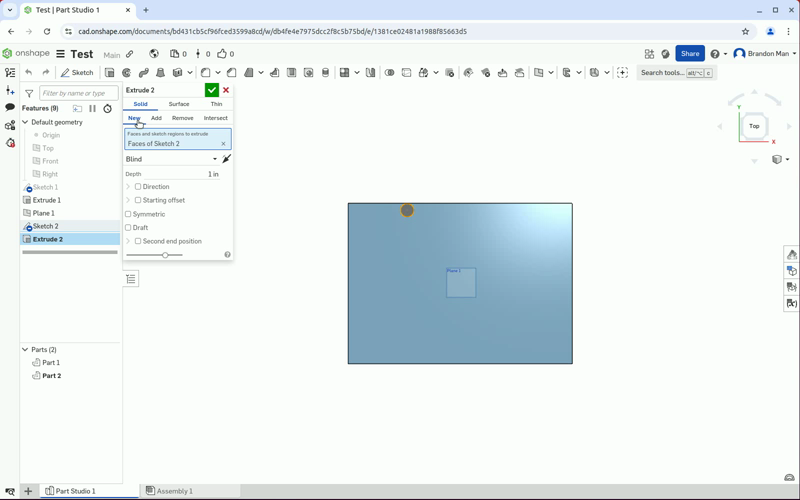
key(tab, 4)
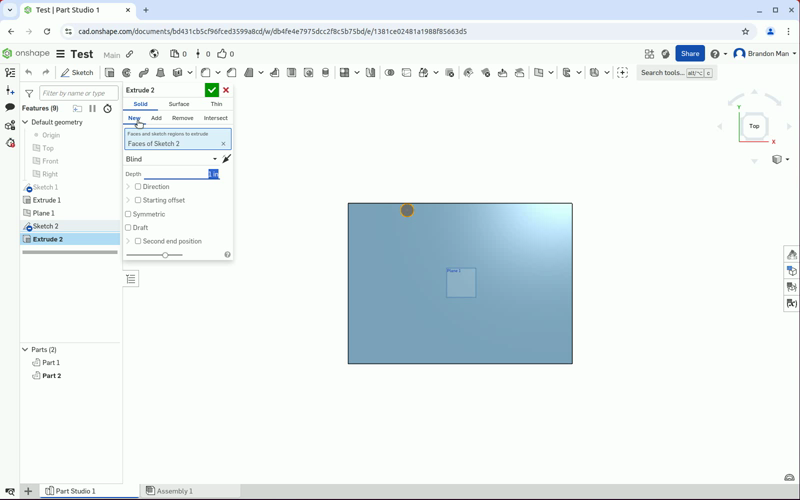
text(0.241)
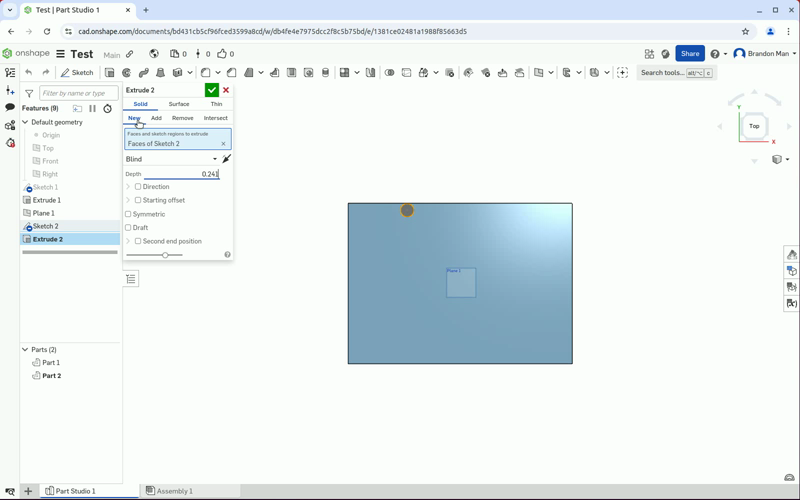
key(enter)
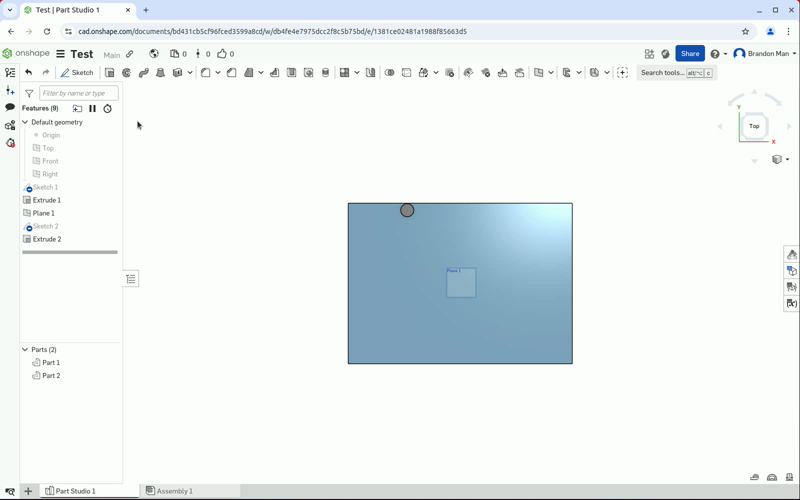
key(shift+h)
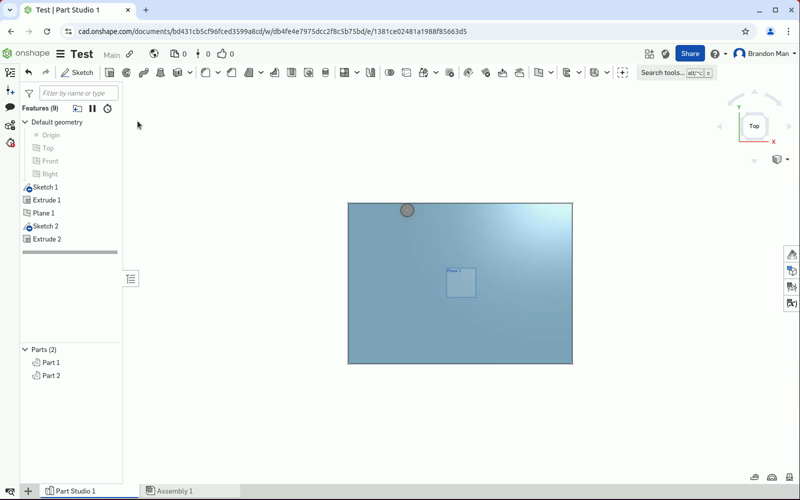
key(shift+h)
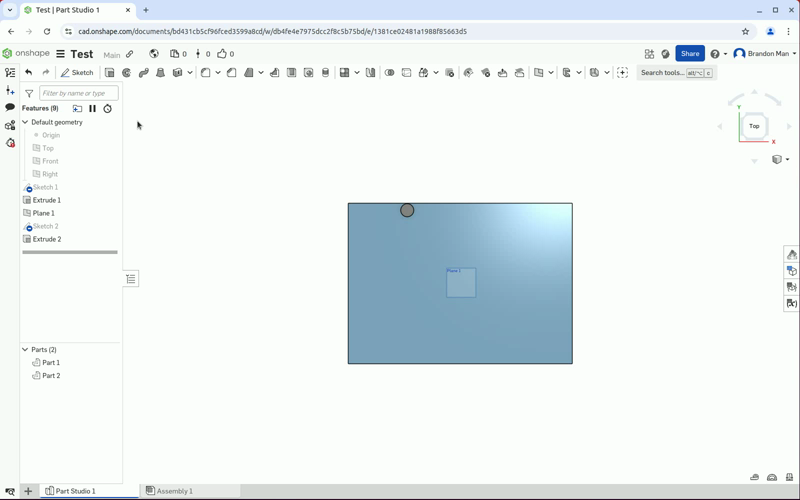
mouse_move(73, 189)
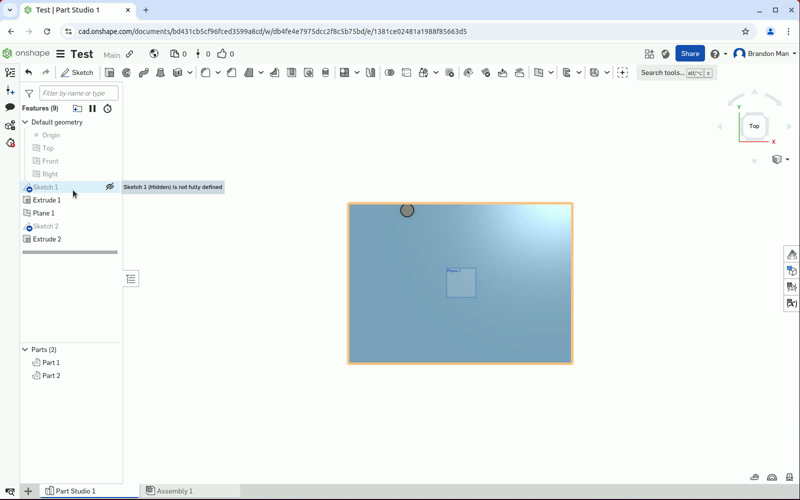
click(73, 189)
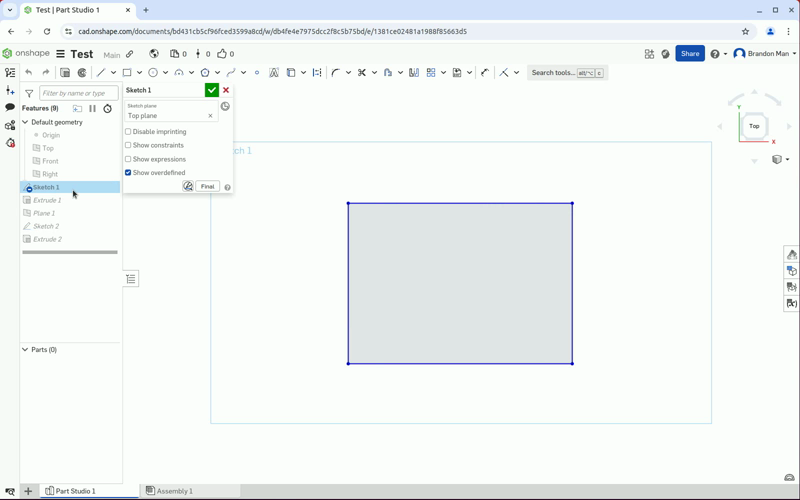
mouse_move(229, 92)
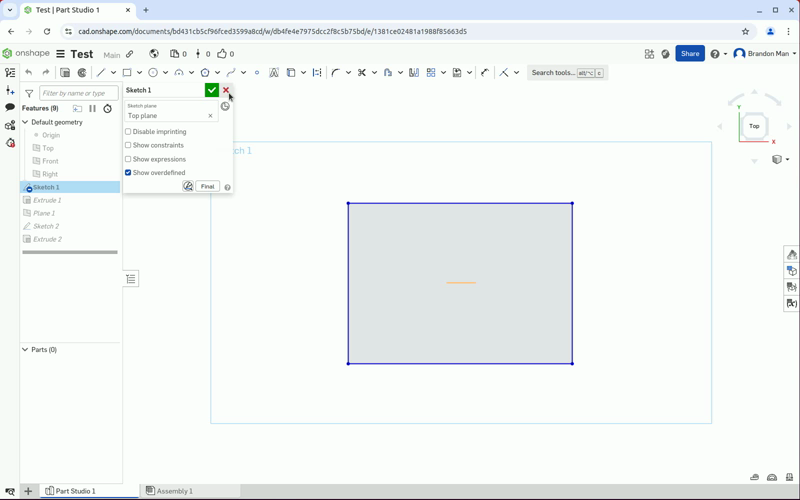
click(229, 92)
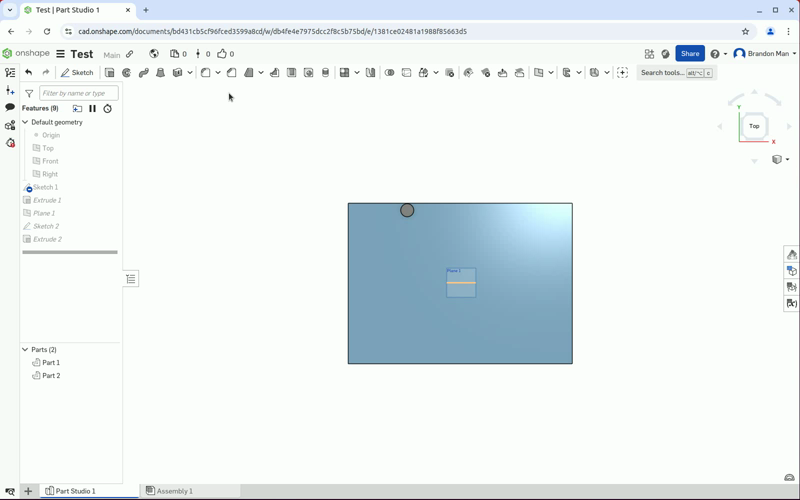
key(shift+s)
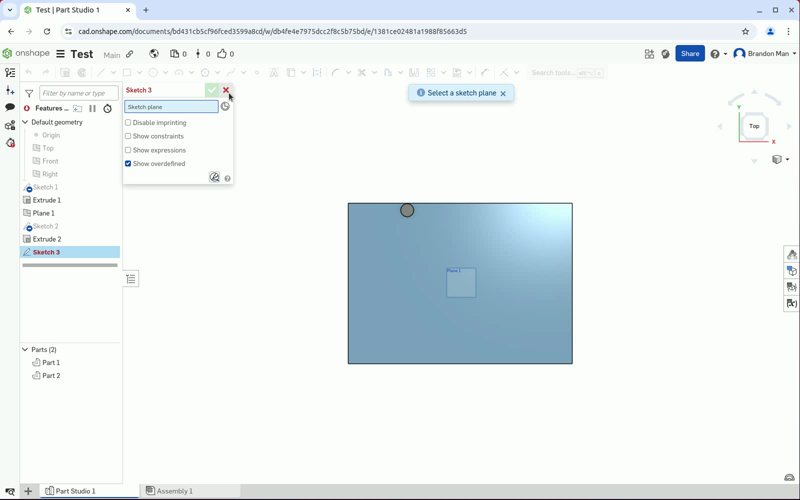
mouse_move(73, 215)
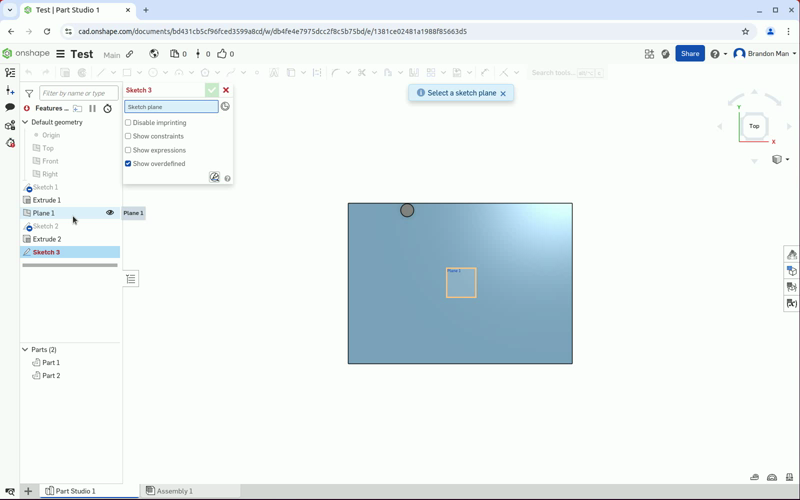
click(73, 215)
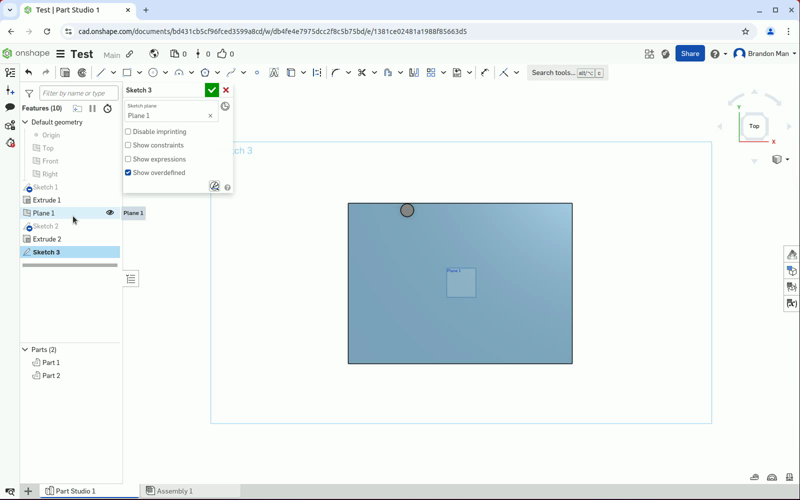
mouse_move(73, 352)
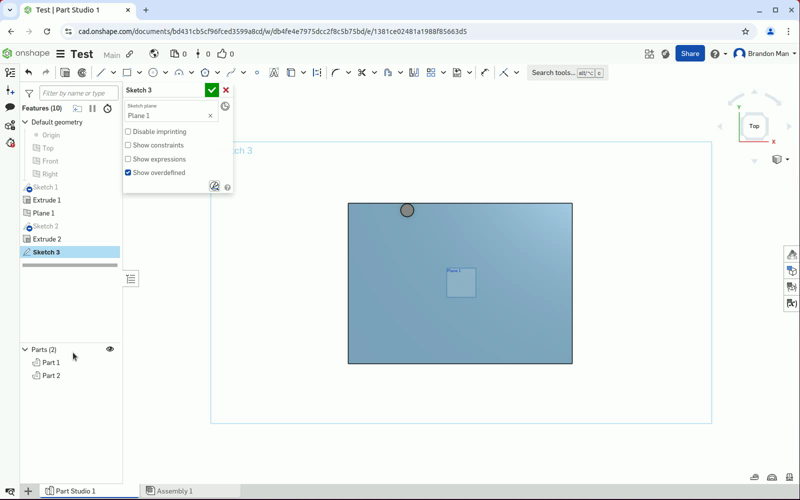
key(y)
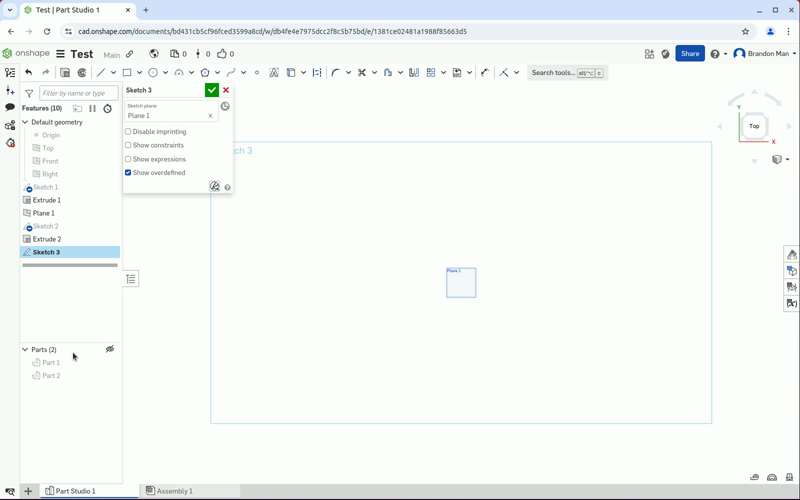
key(c)
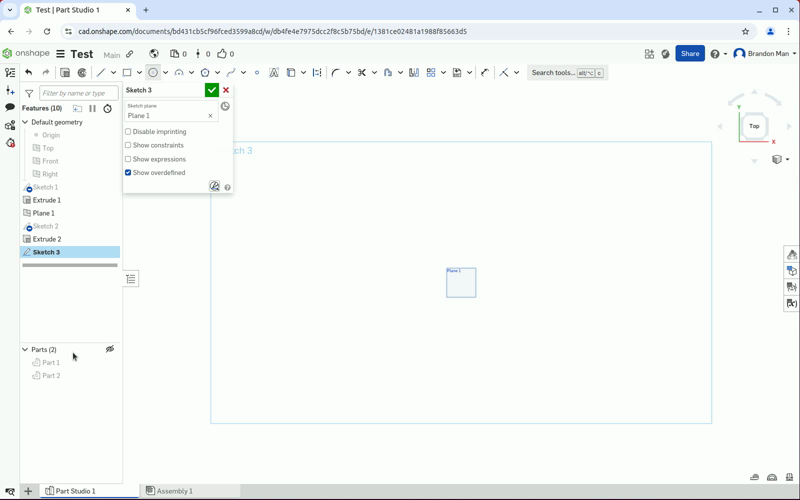
key_down(shift)
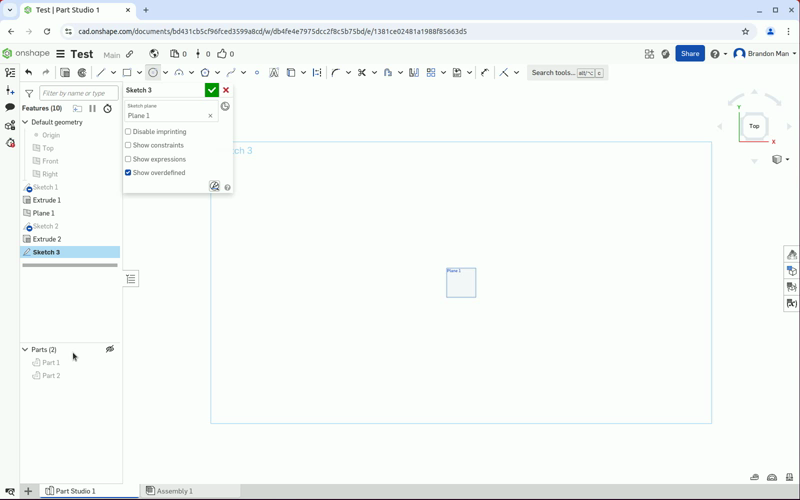
mouse_move(409, 298)
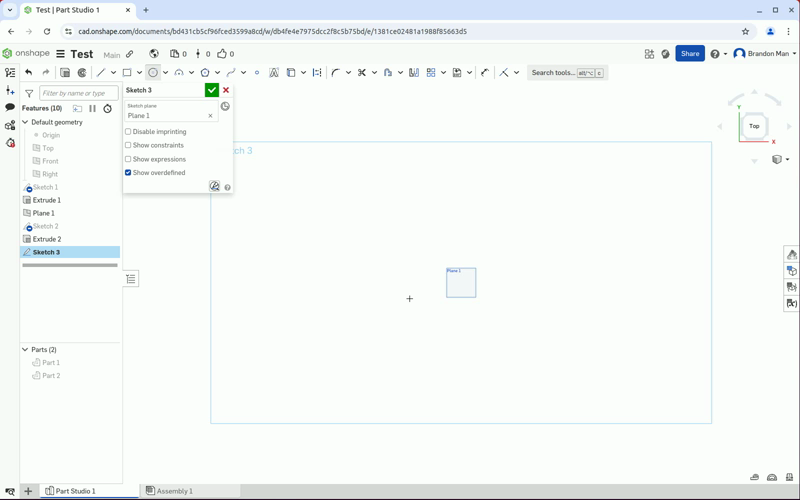
click(409, 298)
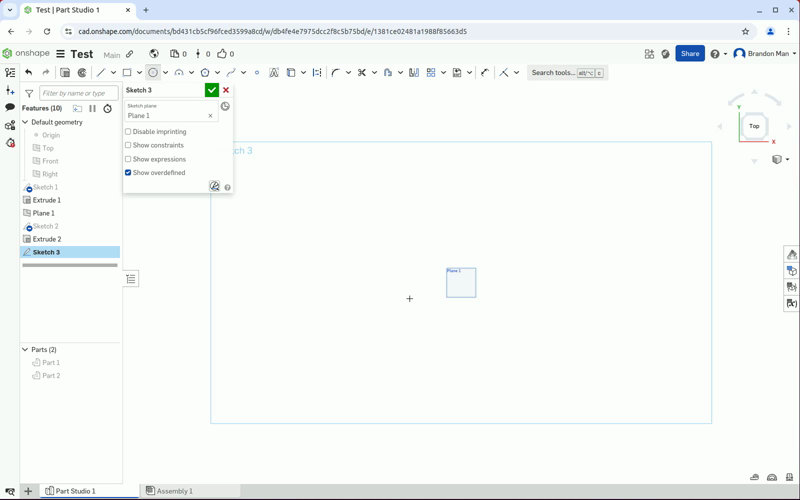
key_up(shift)
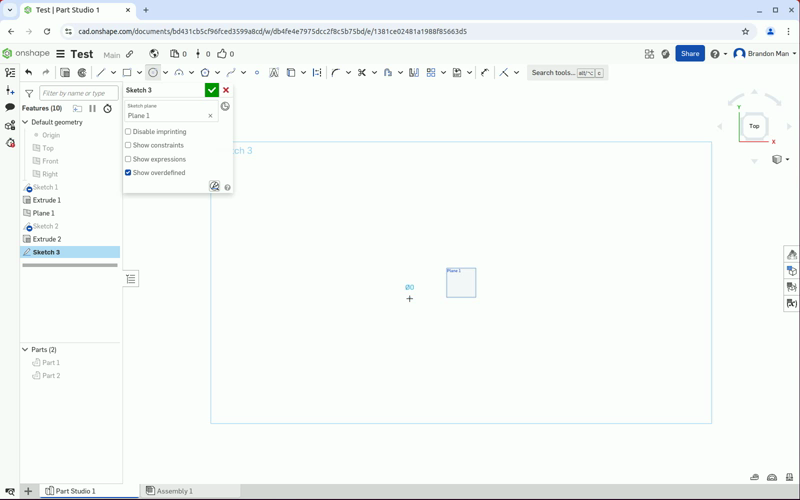
mouse_move(416, 298)
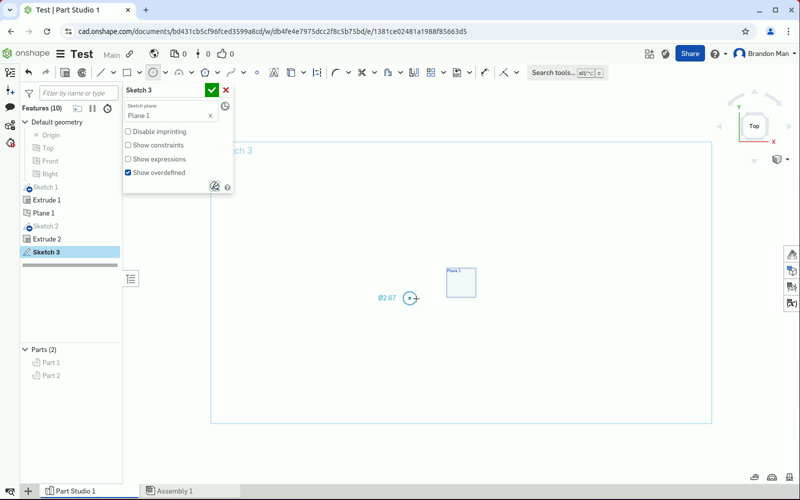
click(416, 298)
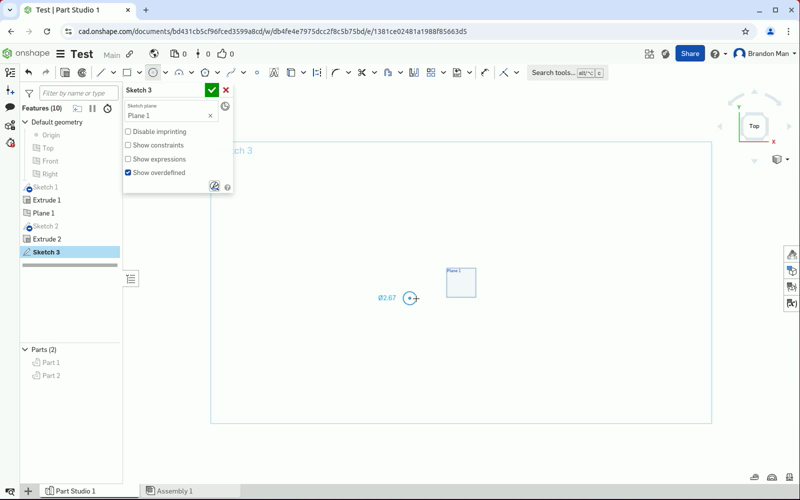
key(esc)
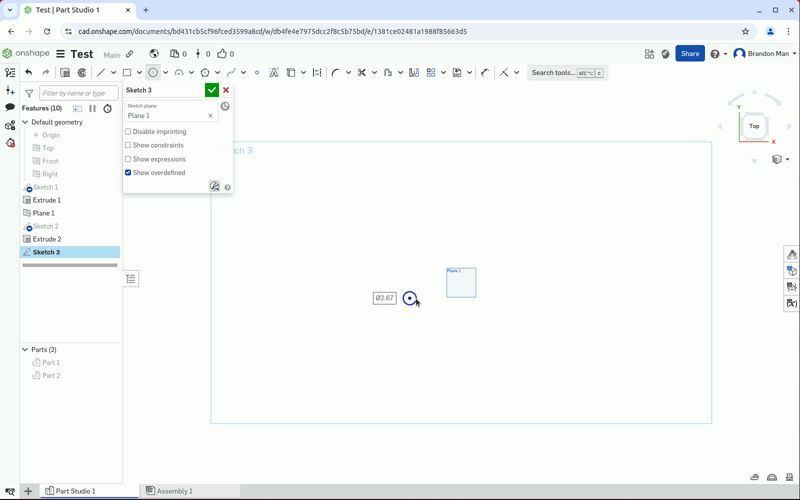
mouse_move(415, 296)
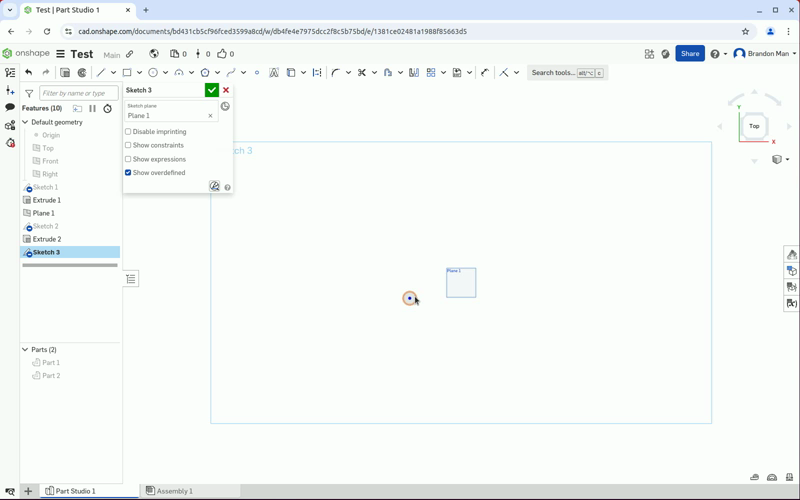
scroll(6)
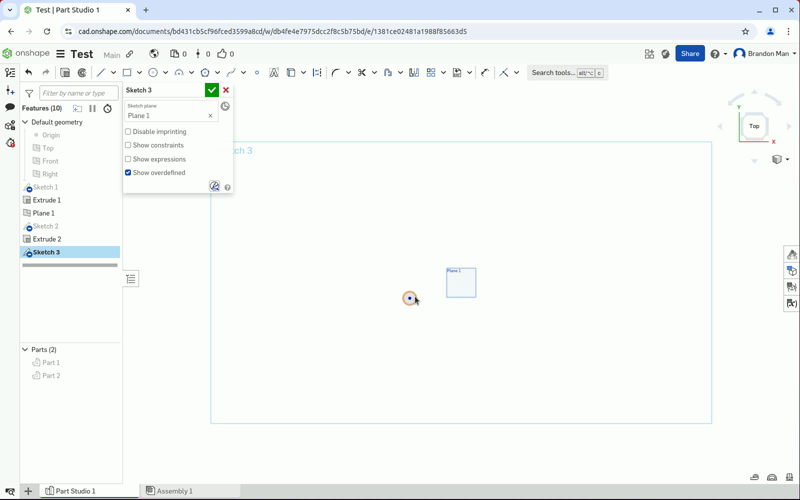
scroll(6)
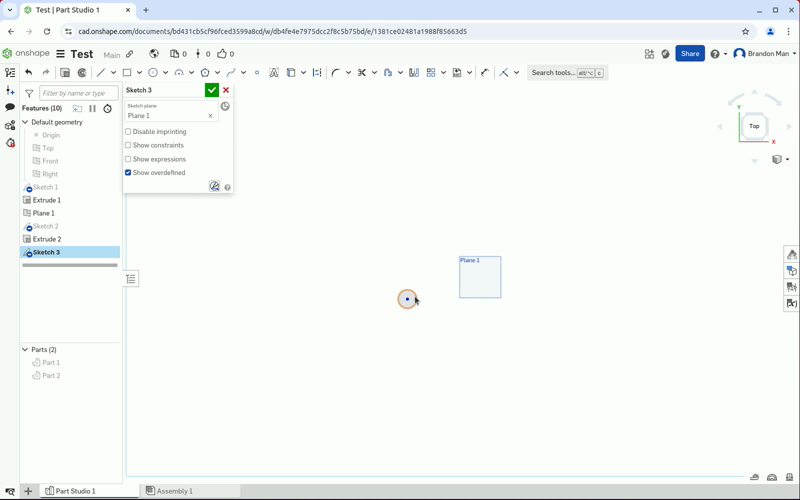
scroll(6)
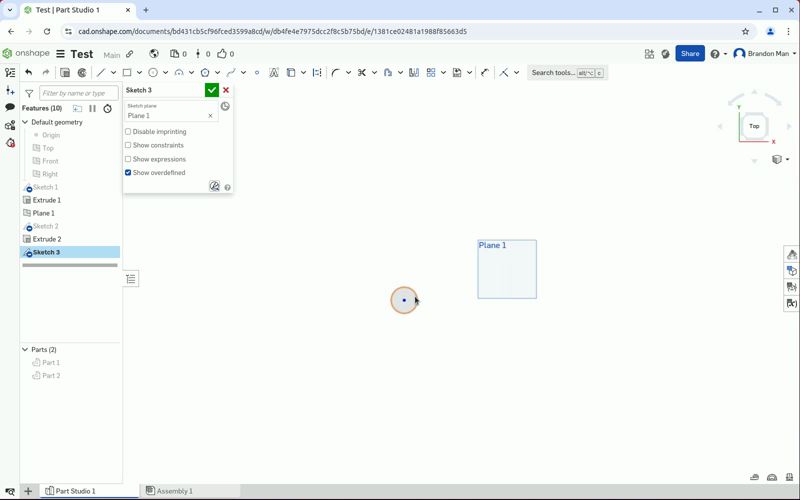
scroll(6)
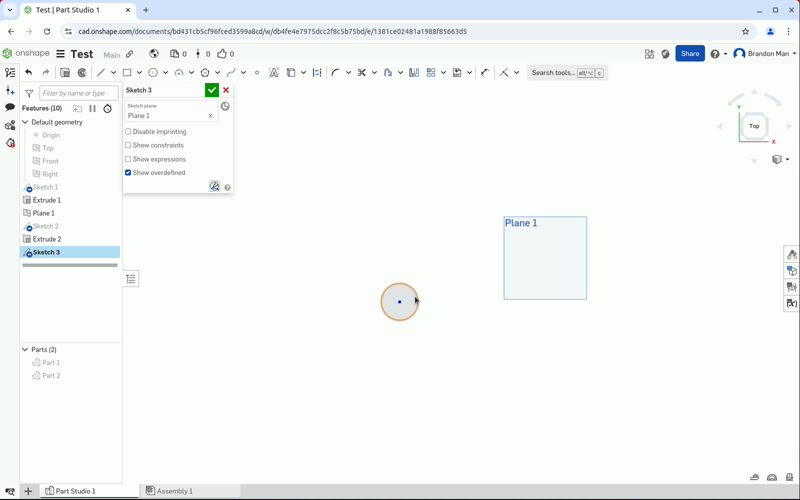
scroll(6)
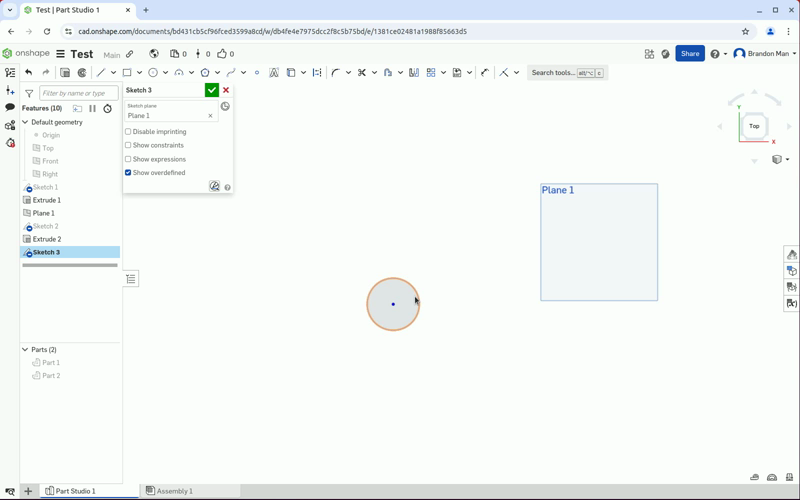
scroll(6)
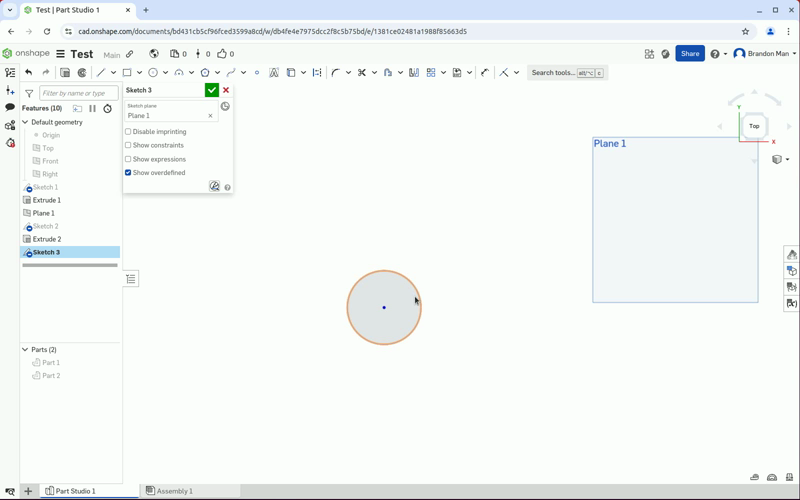
scroll(6)
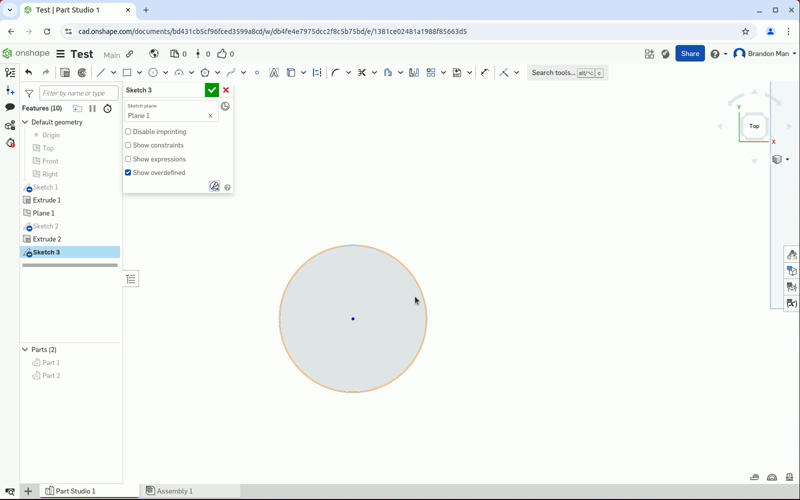
click(415, 296)
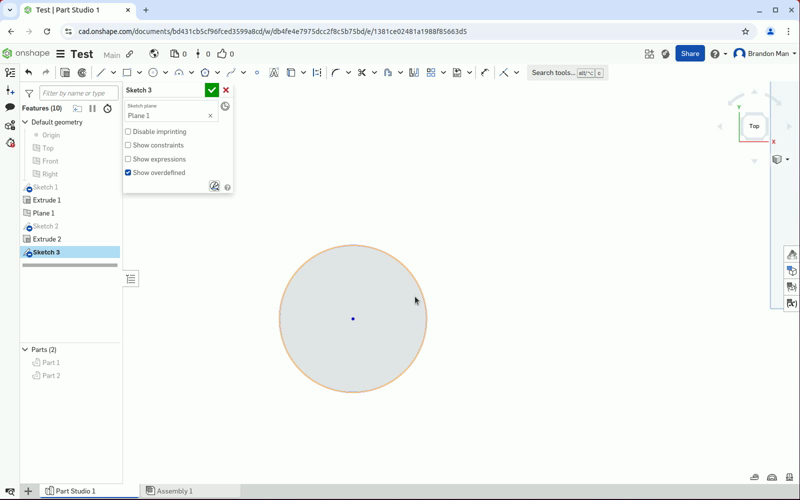
scroll(-6)
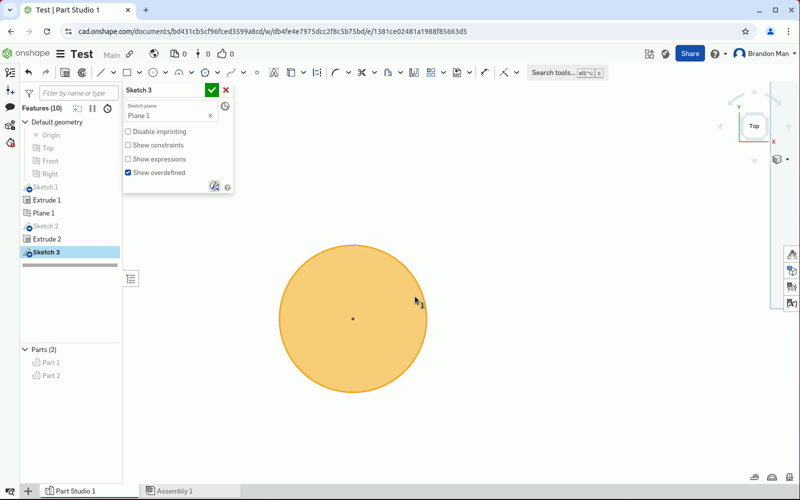
scroll(-6)
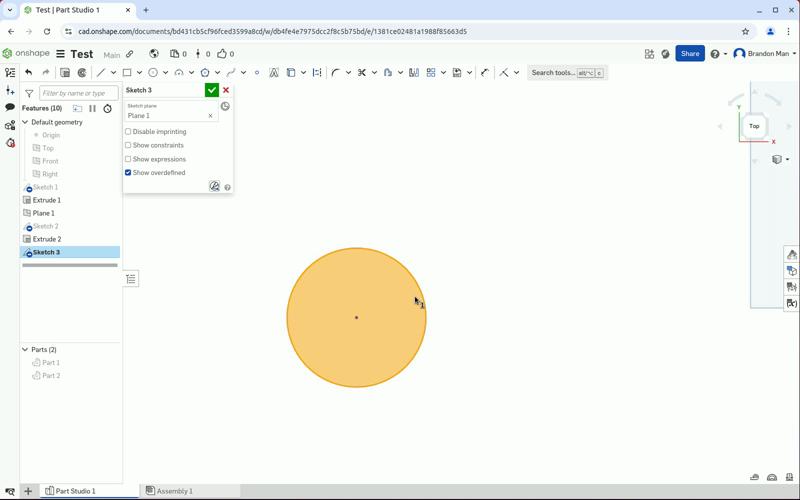
scroll(-6)
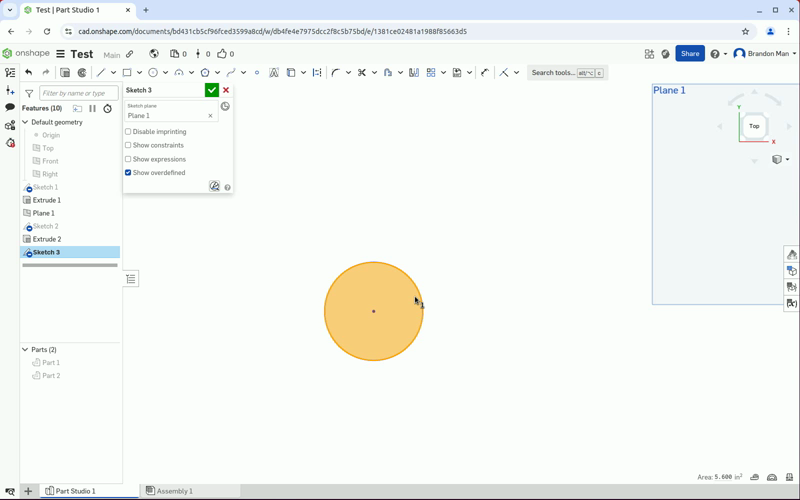
scroll(-6)
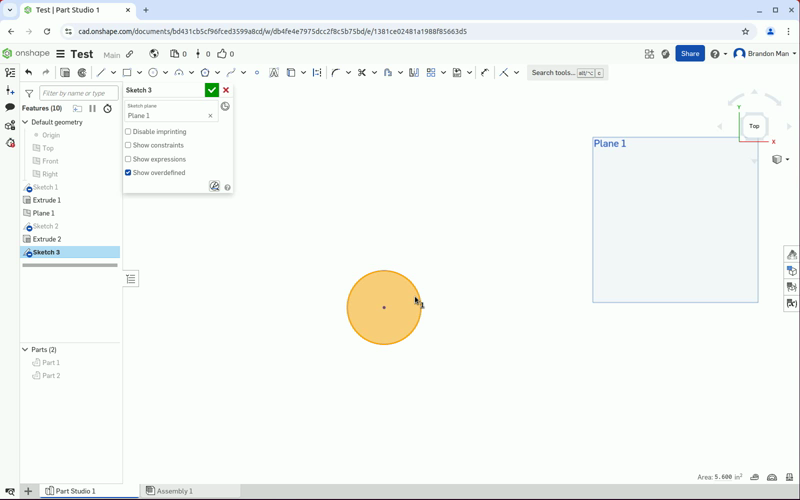
scroll(-6)
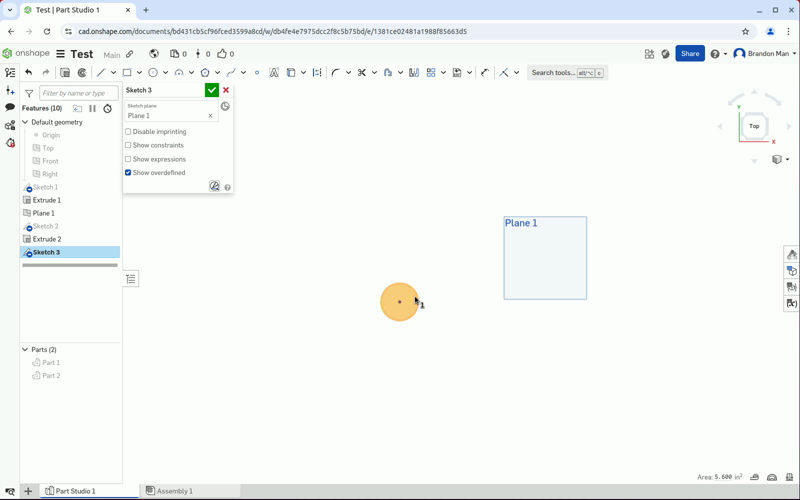
scroll(-6)
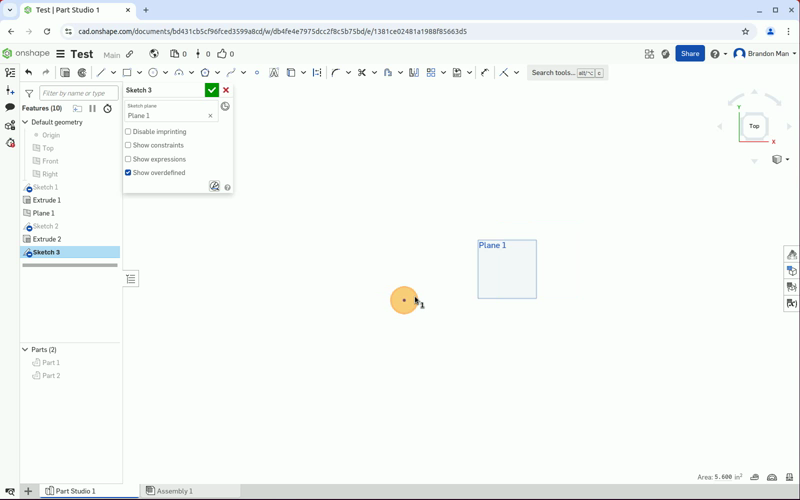
scroll(-6)
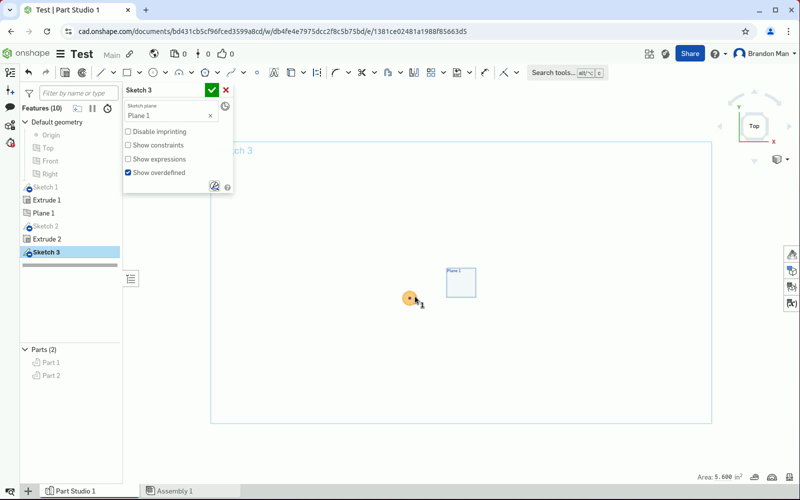
mouse_move(73, 352)
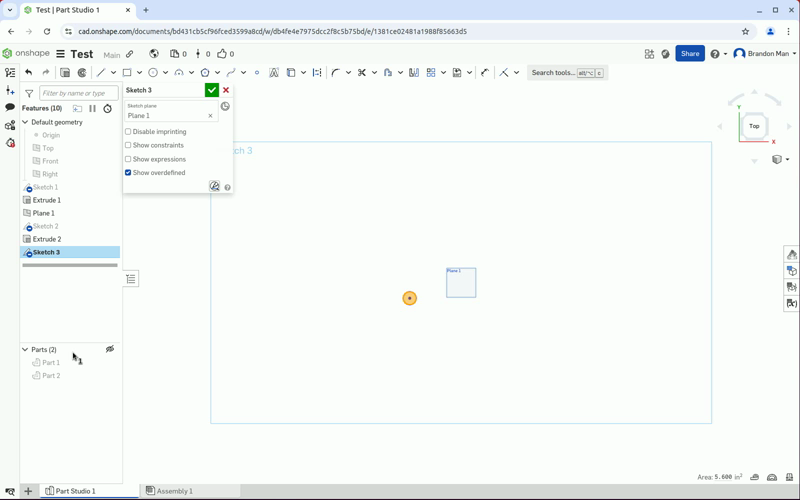
key(shift+y)
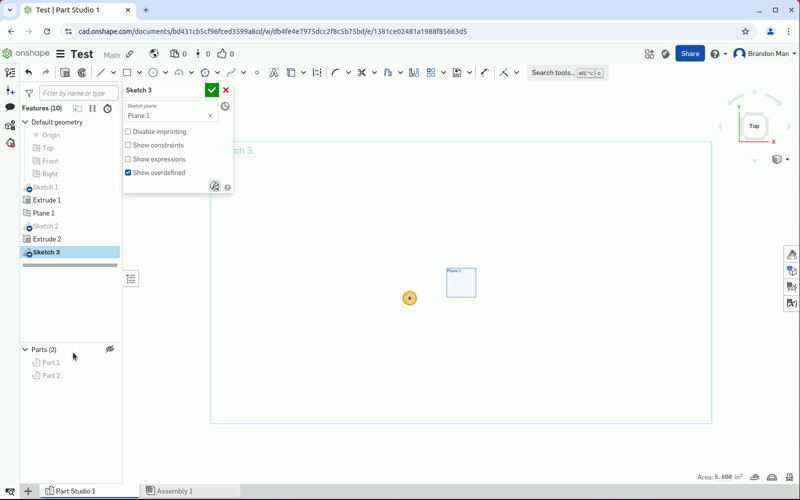
key(shift+e)
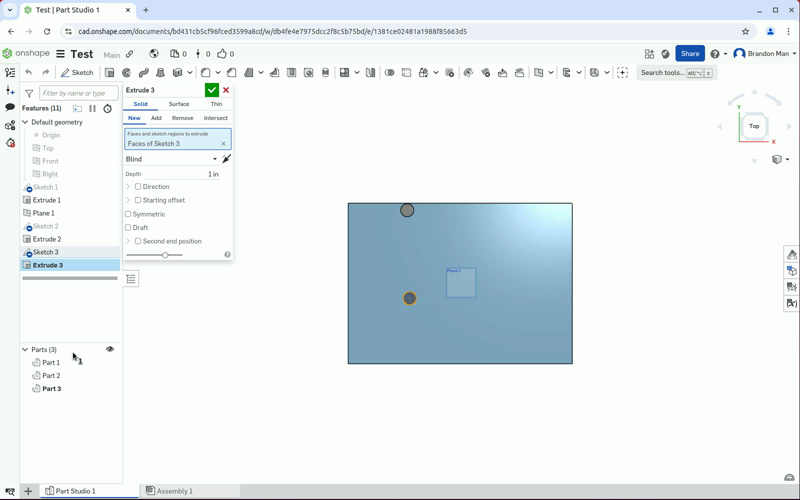
mouse_move(143, 106)
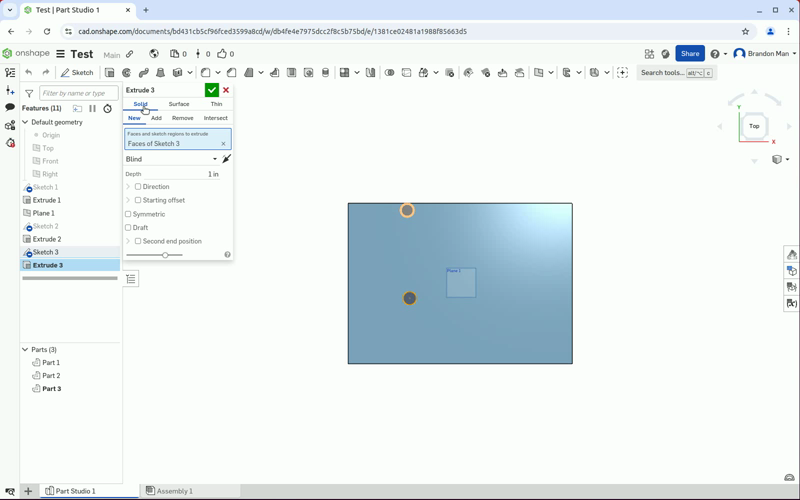
click(143, 106)
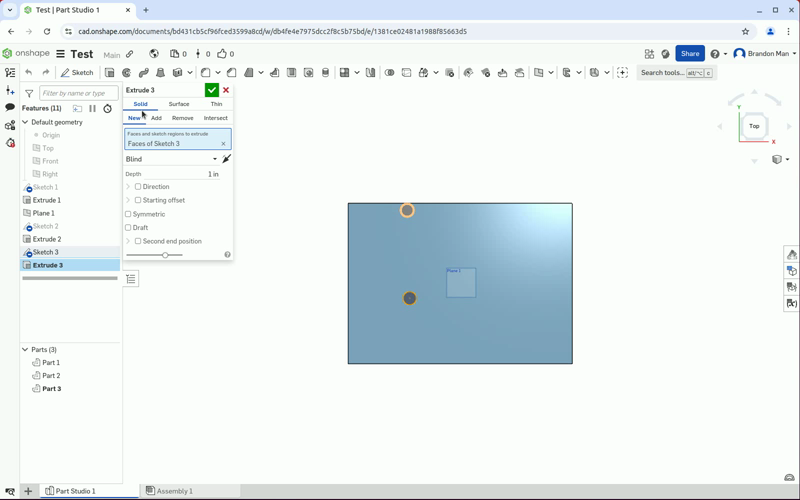
mouse_move(137, 120)
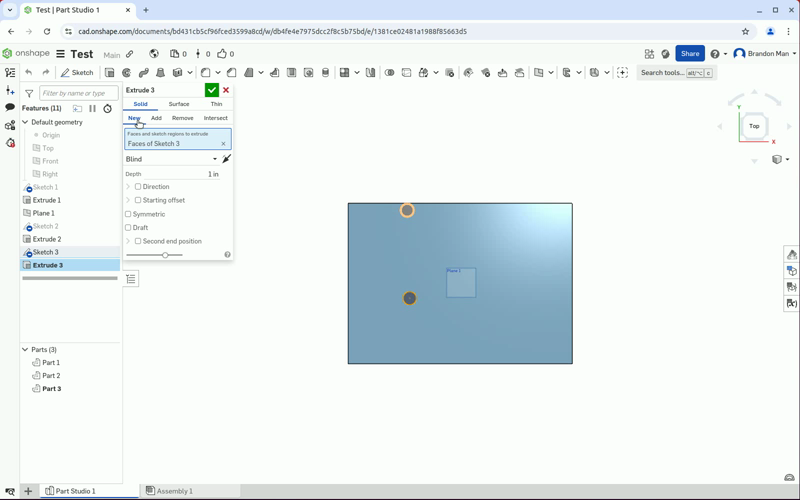
click(137, 120)
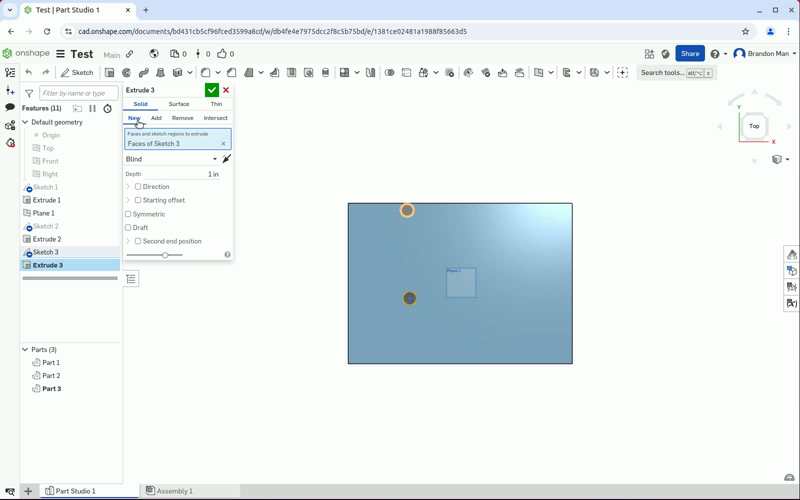
key(tab, 4)
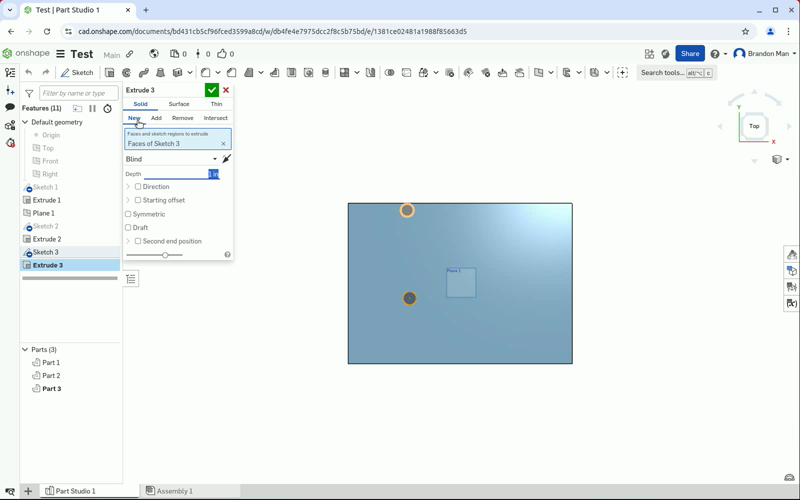
text(0.241)
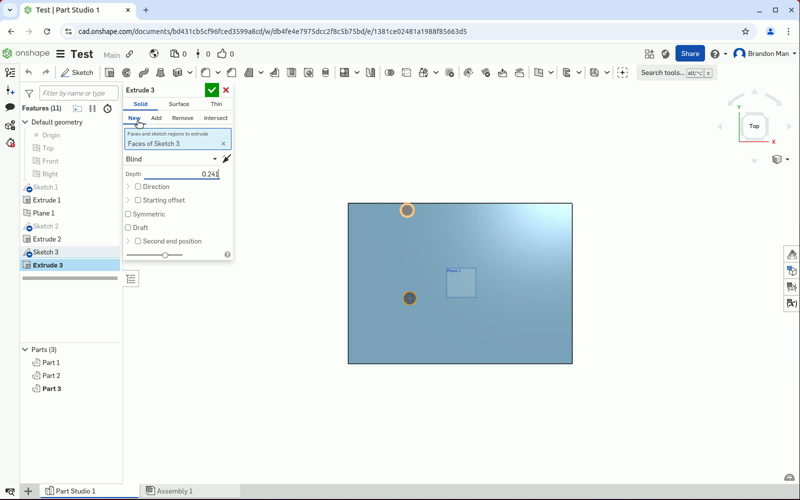
key(enter)
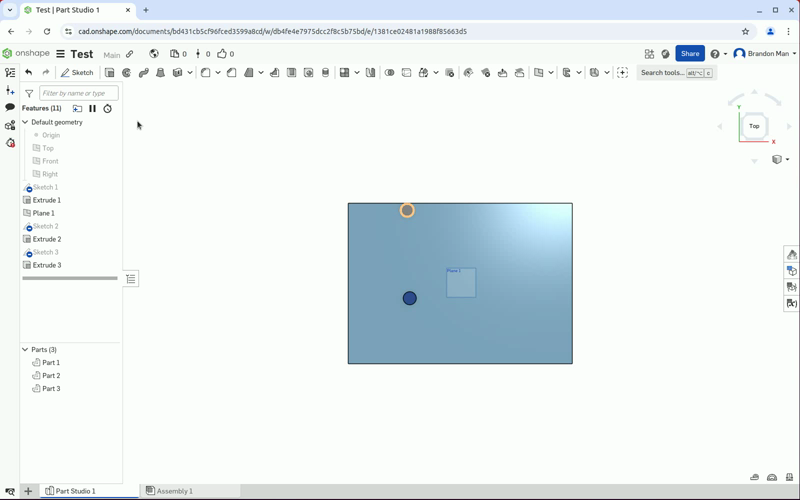
key(shift+h)
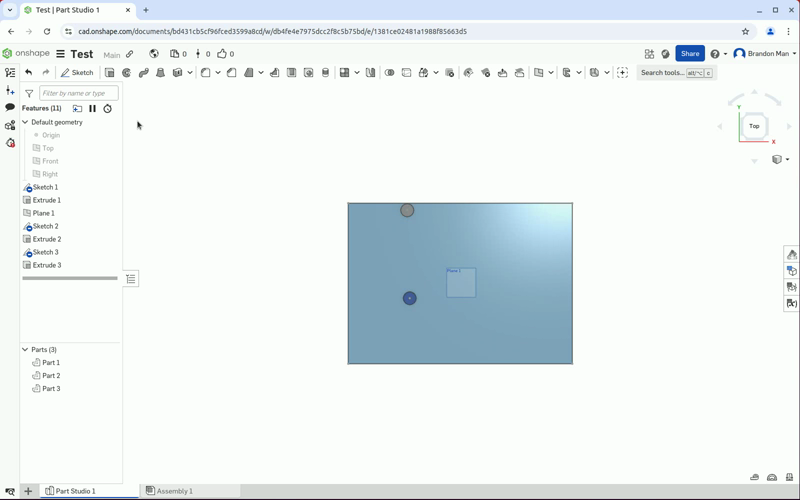
key(shift+h)
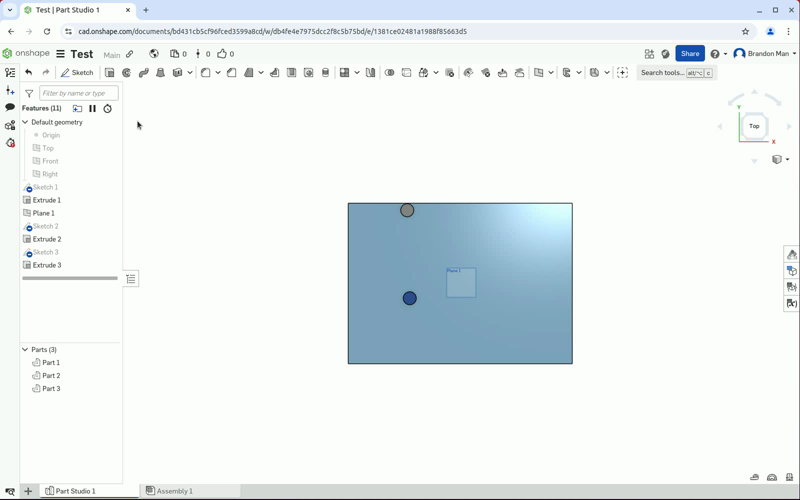
mouse_move(73, 189)
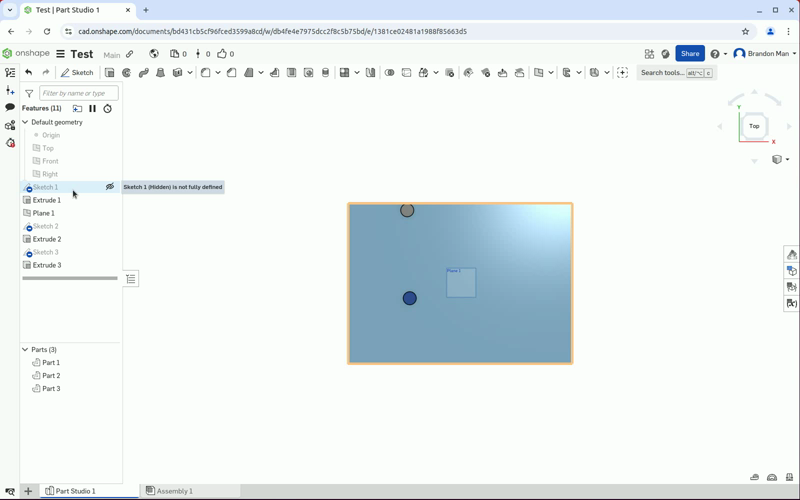
click(73, 189)
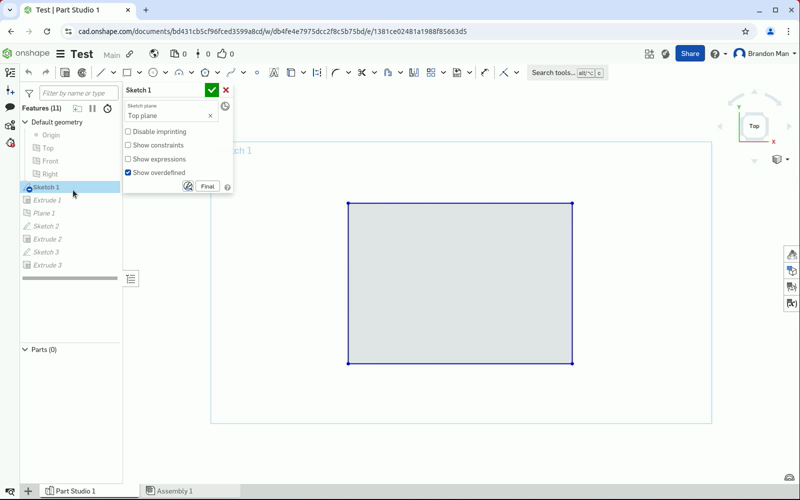
mouse_move(229, 92)
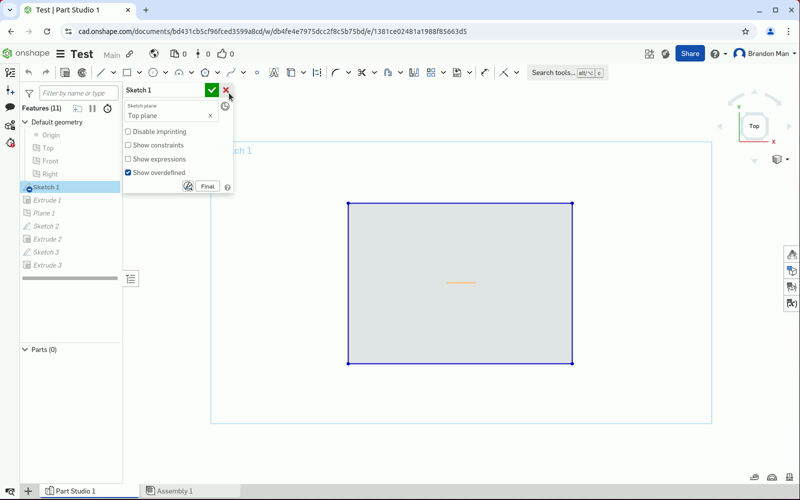
click(229, 92)
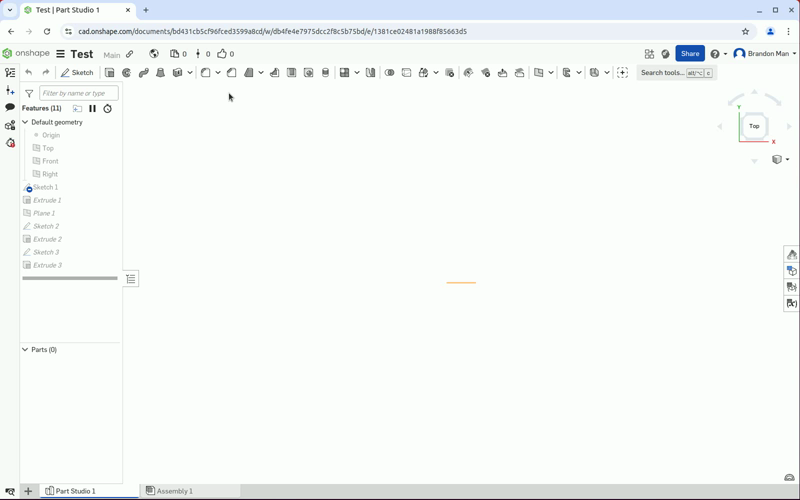
key(shift+s)
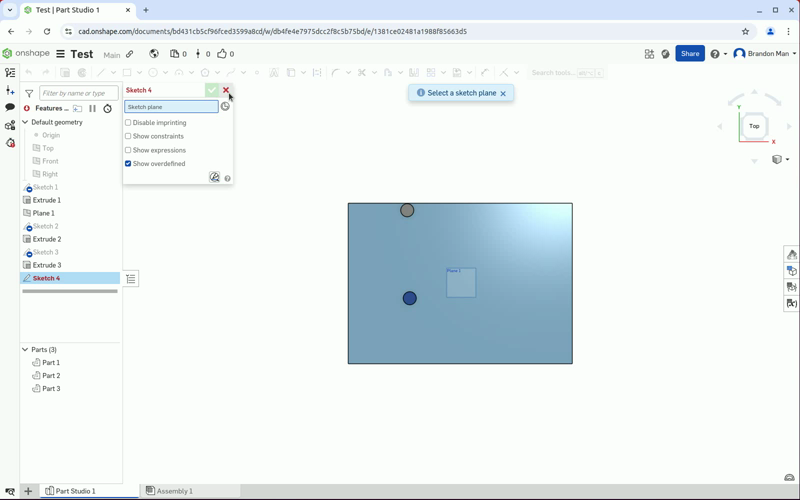
mouse_move(73, 215)
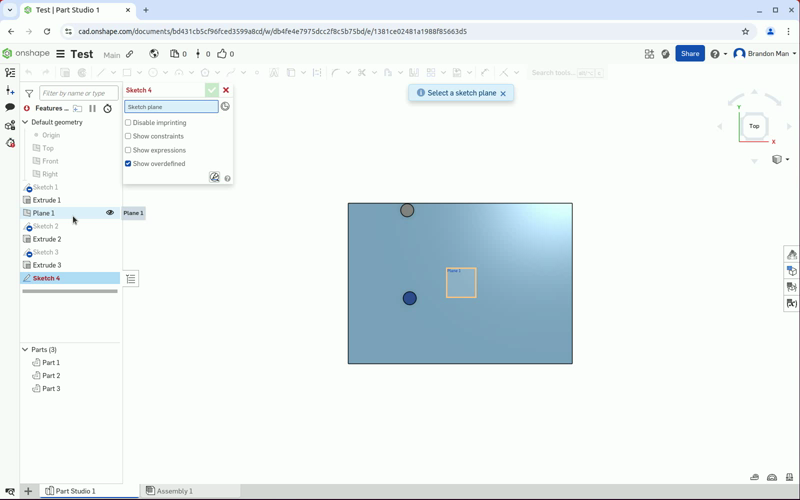
click(73, 215)
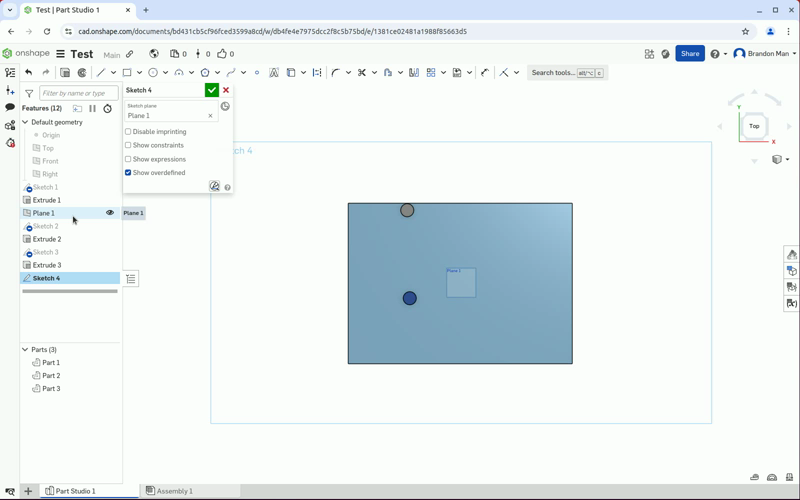
mouse_move(73, 352)
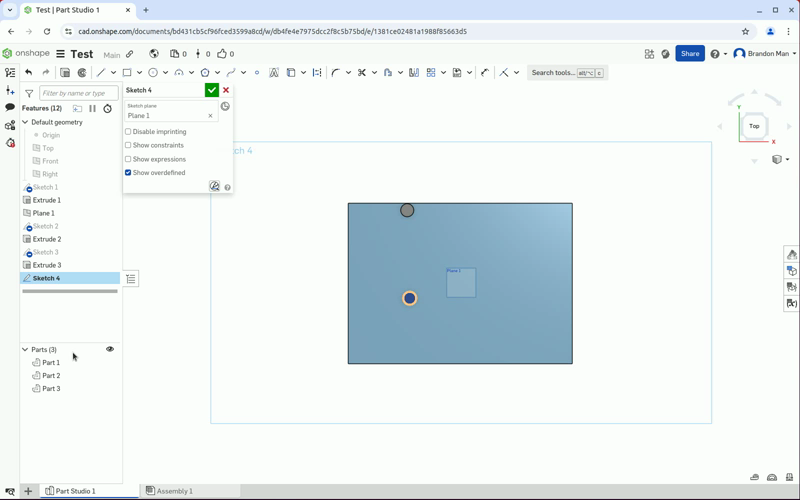
key(y)
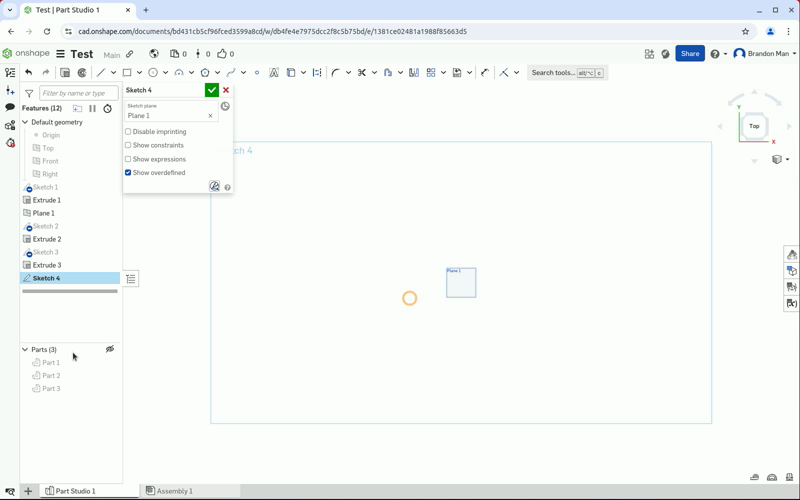
key(c)
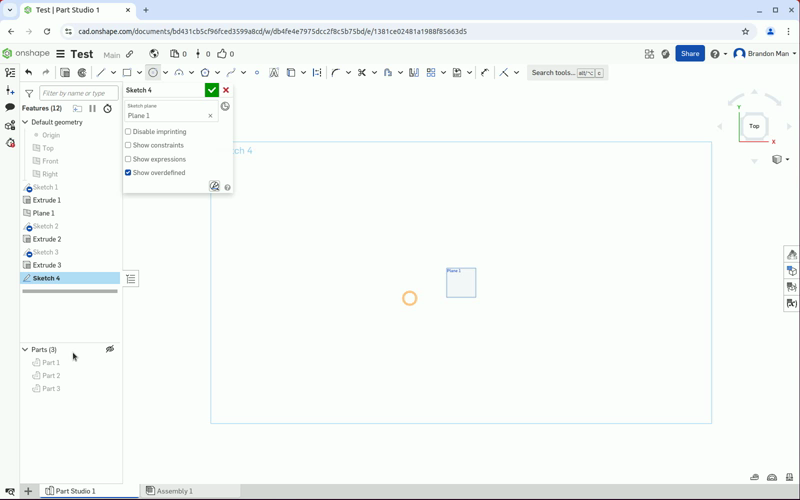
key_down(shift)
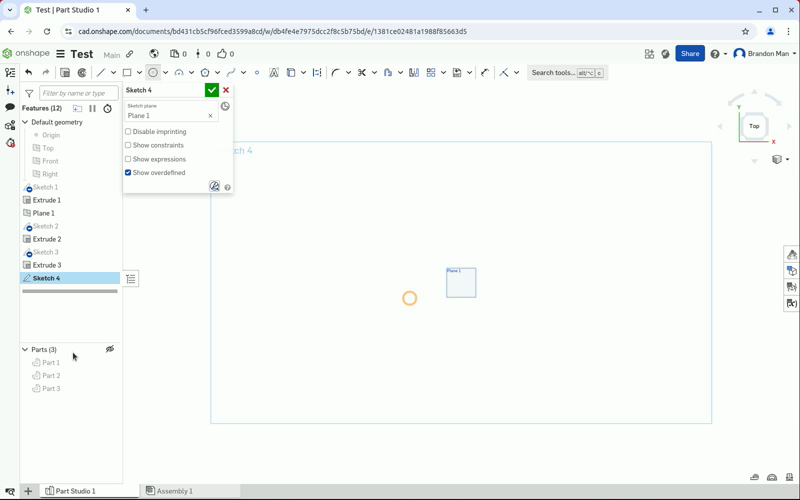
mouse_move(461, 210)
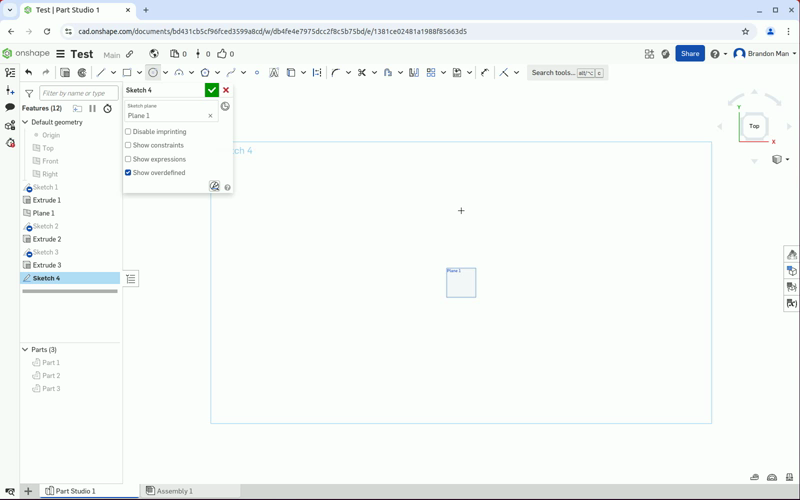
click(461, 210)
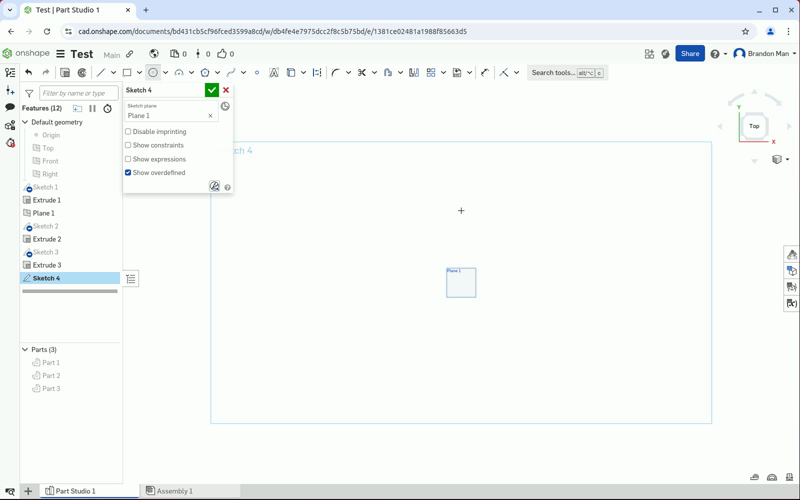
key_up(shift)
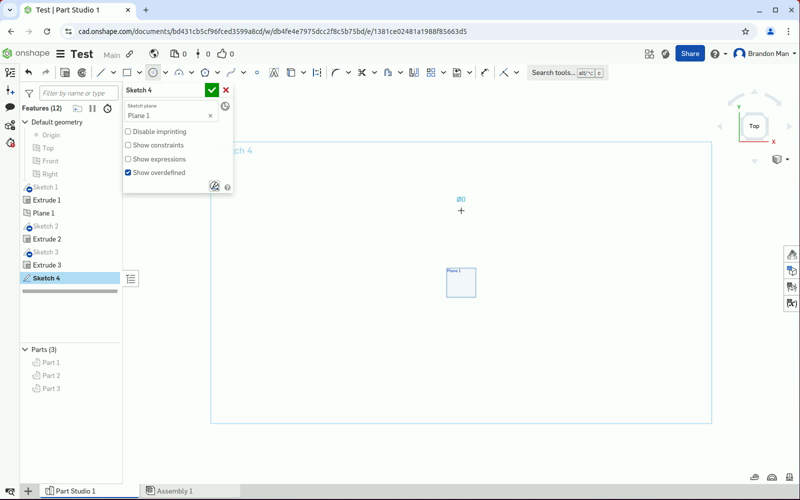
mouse_move(467, 210)
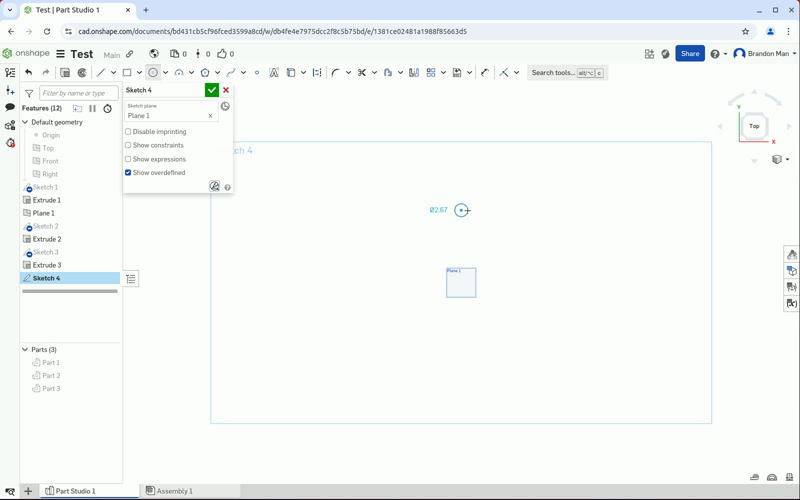
click(467, 210)
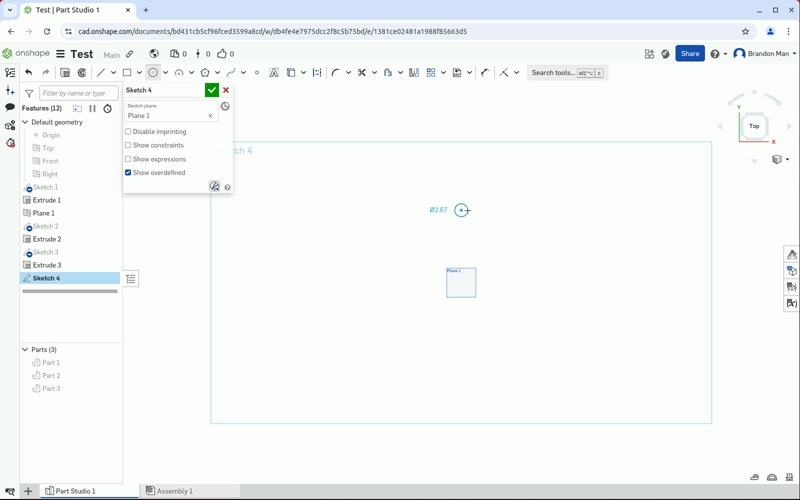
key(esc)
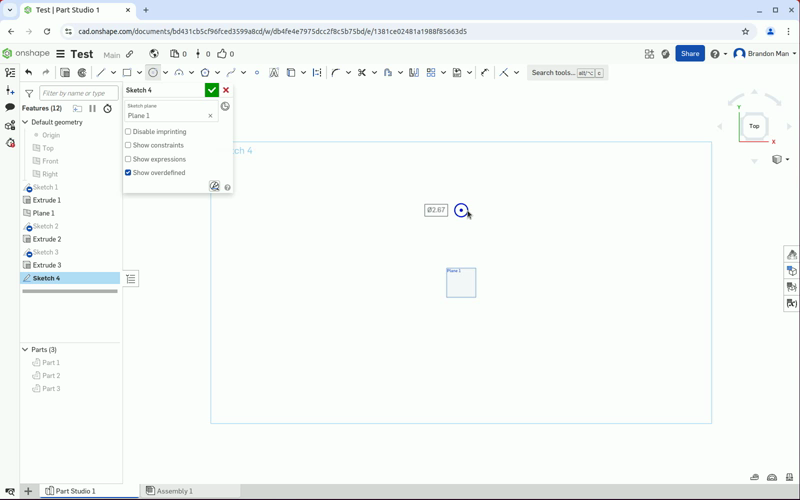
mouse_move(459, 204)
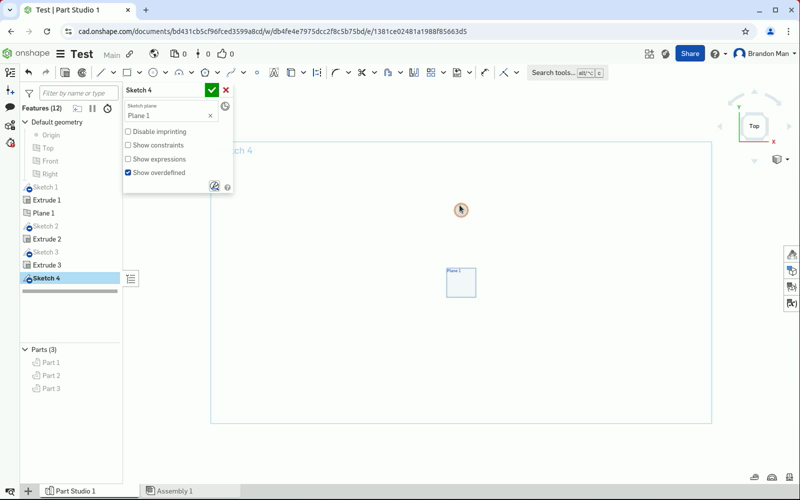
scroll(6)
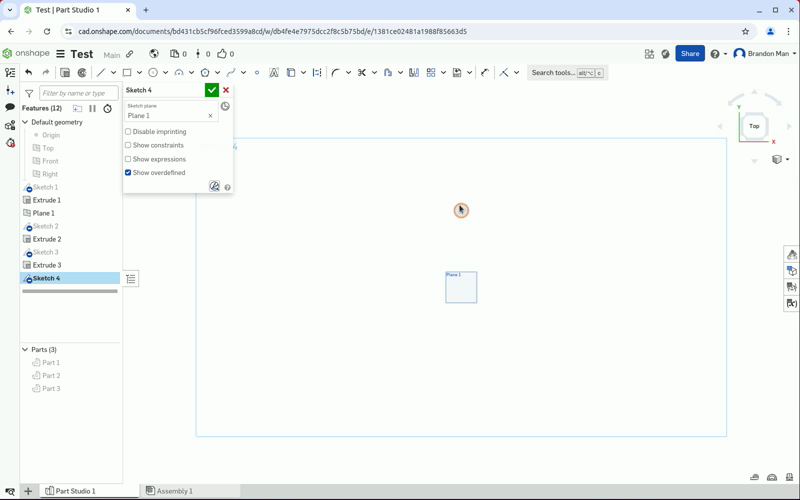
scroll(6)
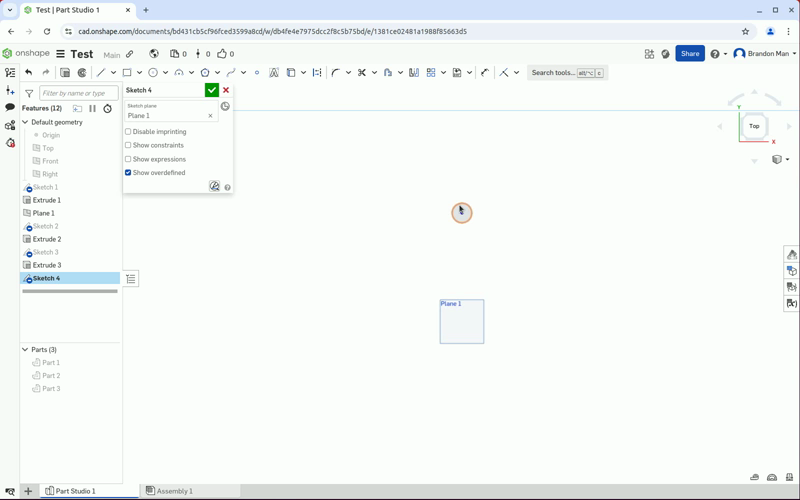
scroll(6)
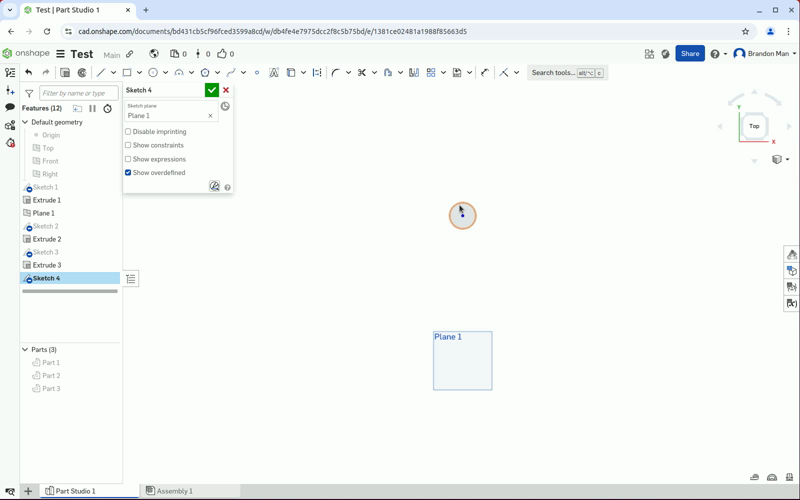
scroll(6)
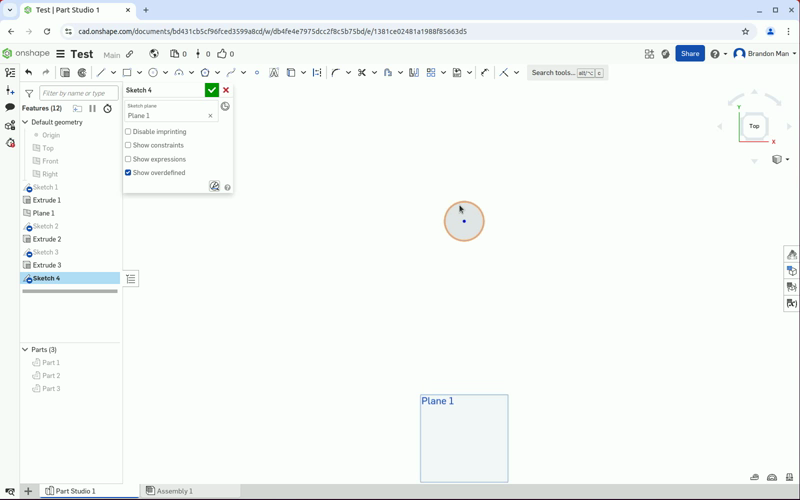
scroll(6)
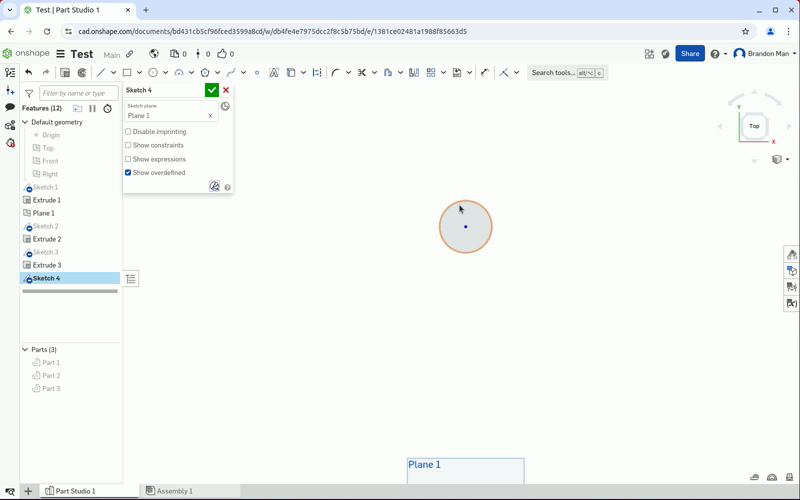
scroll(6)
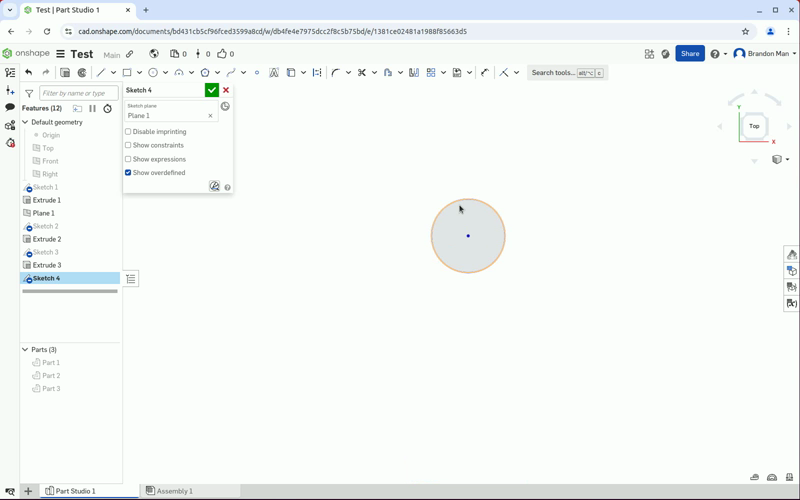
scroll(6)
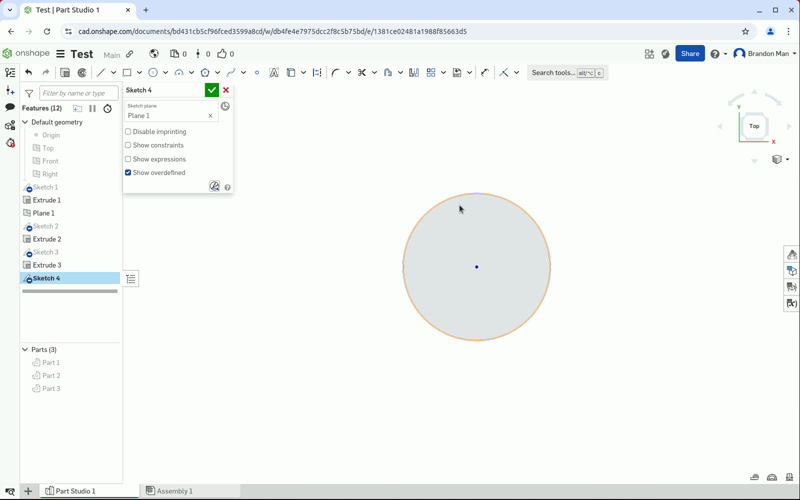
click(459, 204)
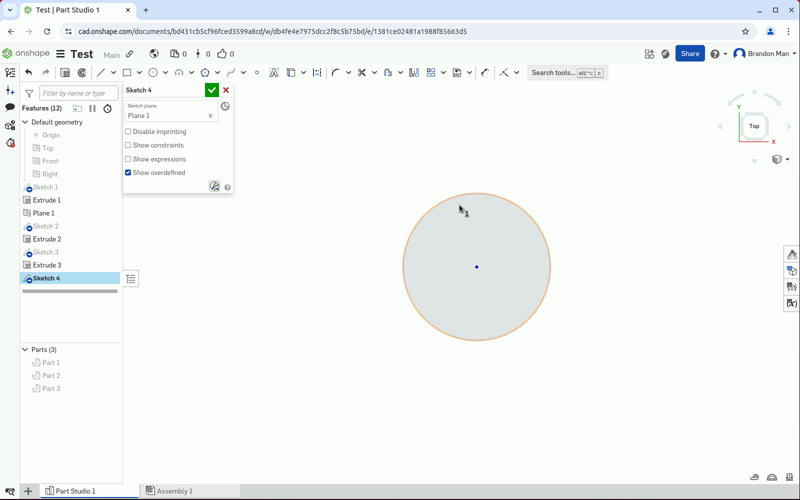
scroll(-6)
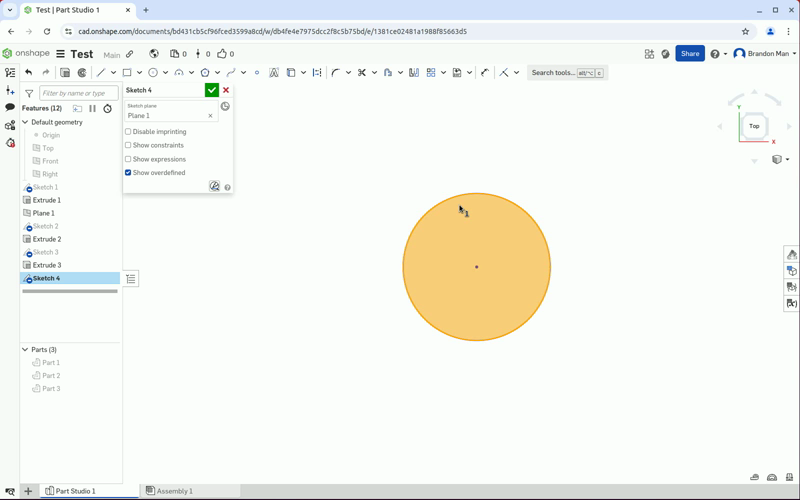
scroll(-6)
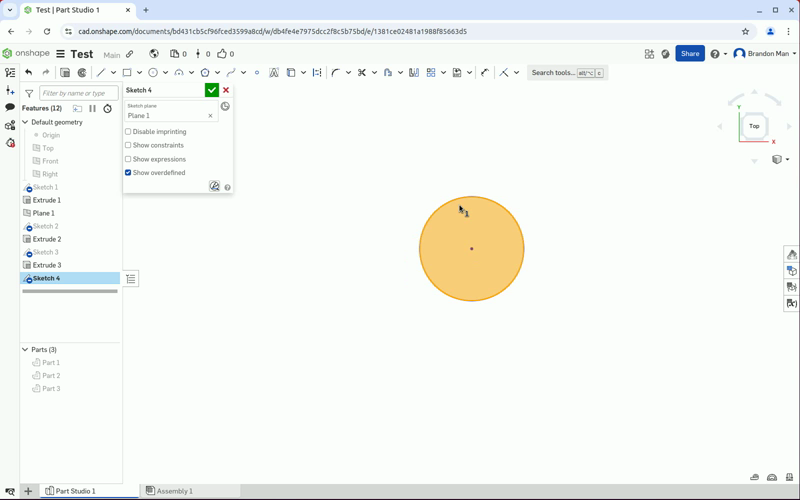
scroll(-6)
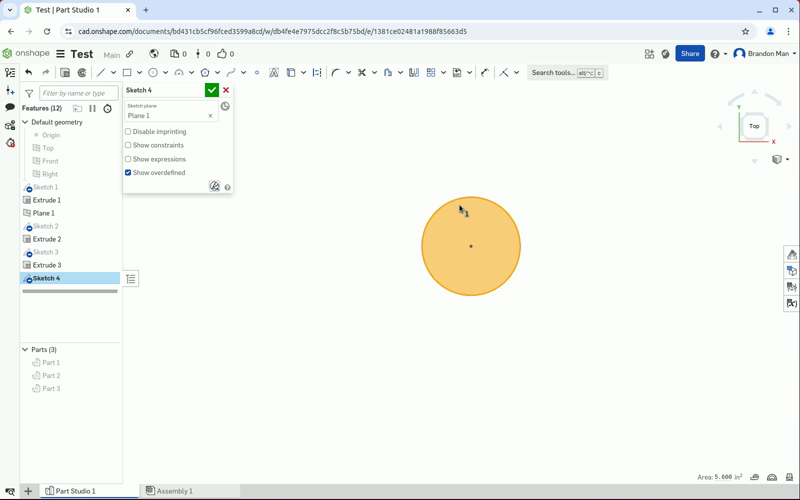
scroll(-6)
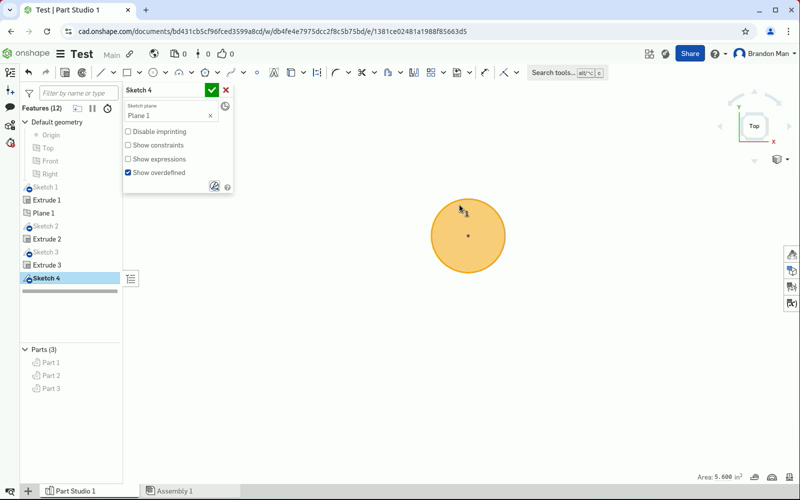
scroll(-6)
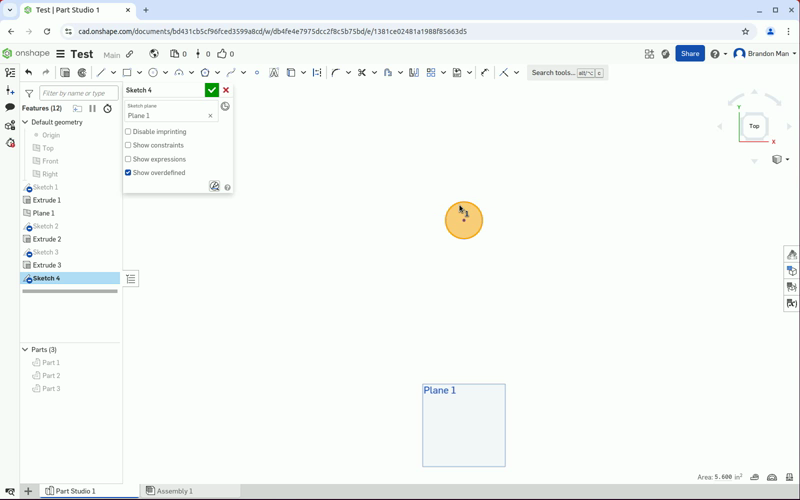
scroll(-6)
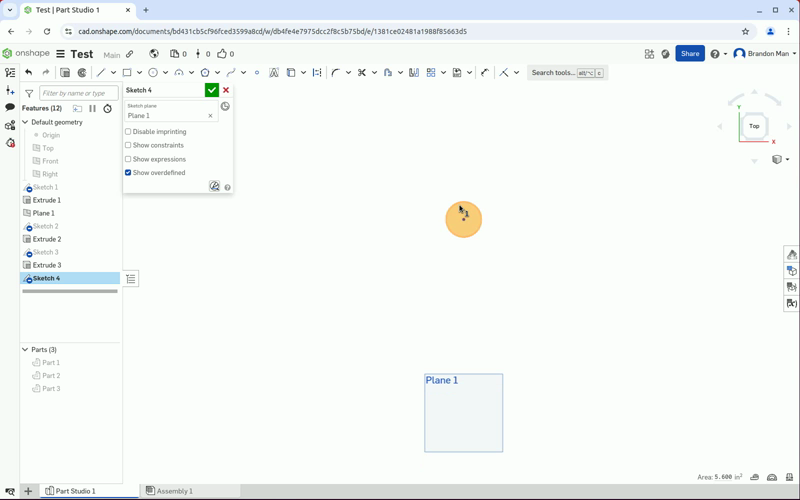
scroll(-6)
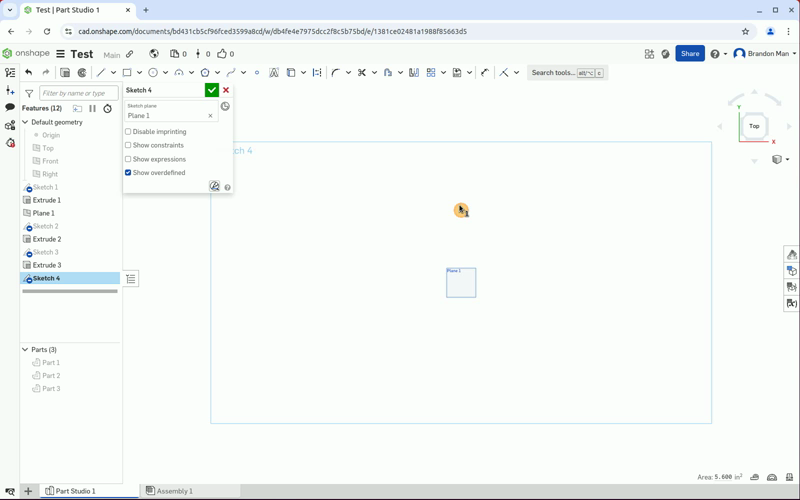
mouse_move(73, 352)
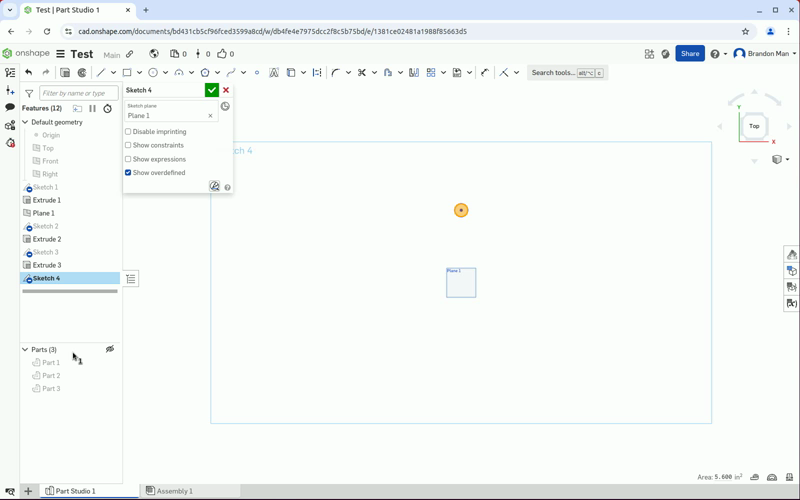
key(shift+y)
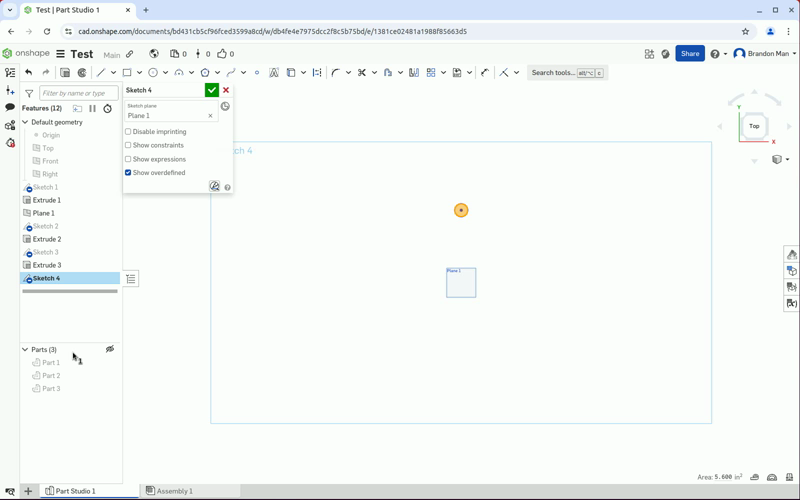
key(shift+e)
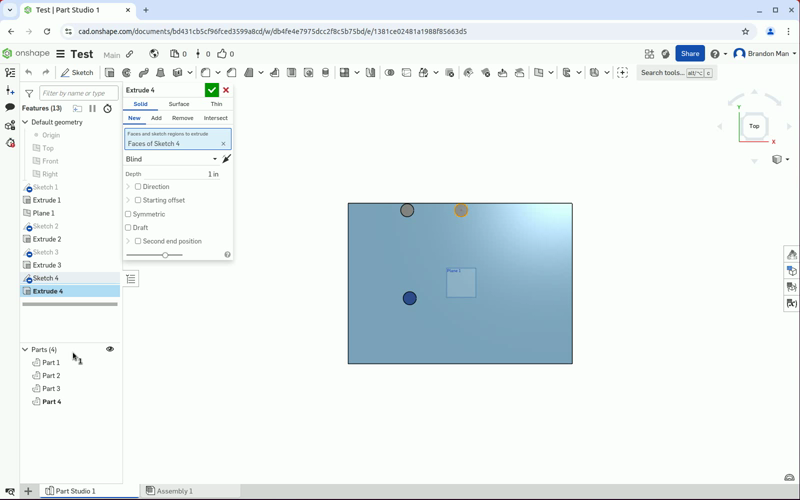
mouse_move(143, 106)
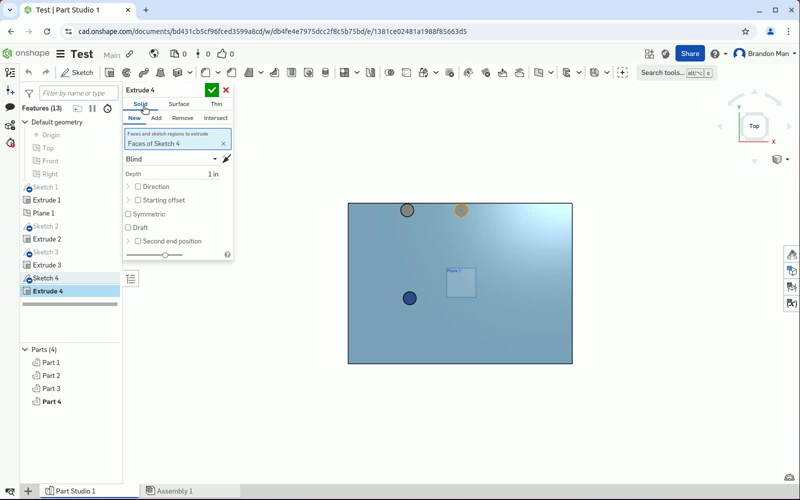
click(143, 106)
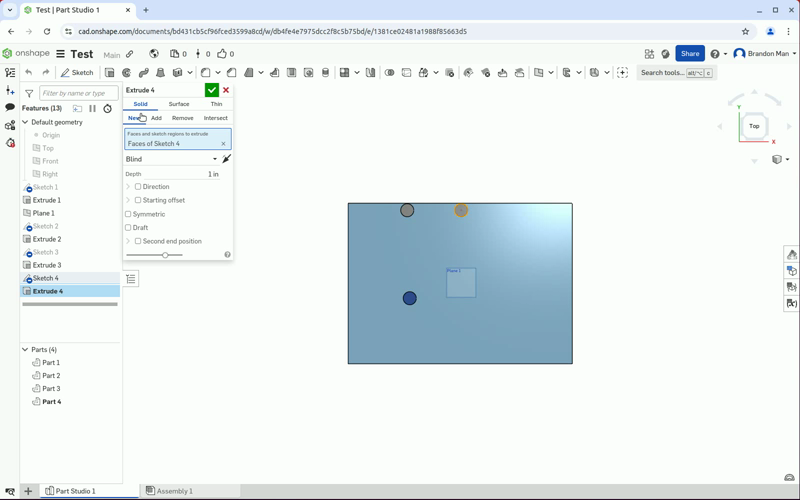
mouse_move(137, 120)
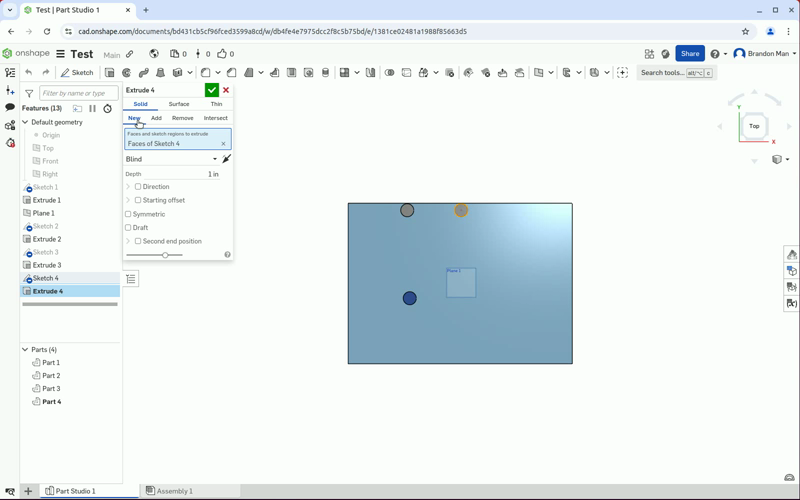
click(137, 120)
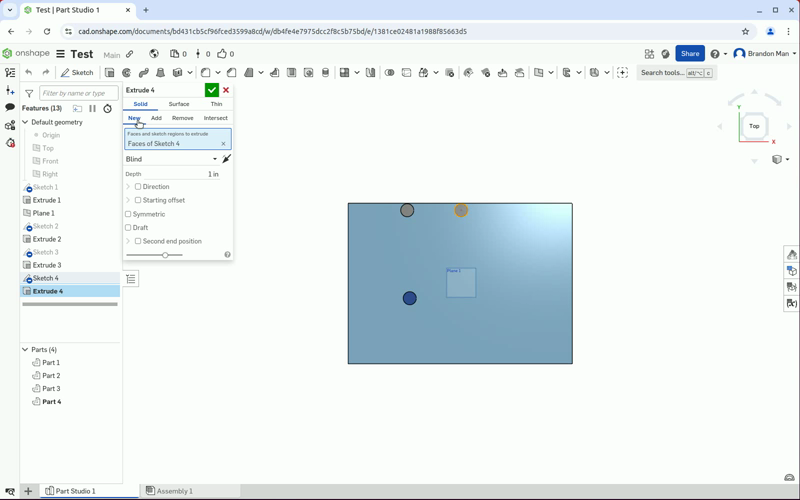
key(tab, 4)
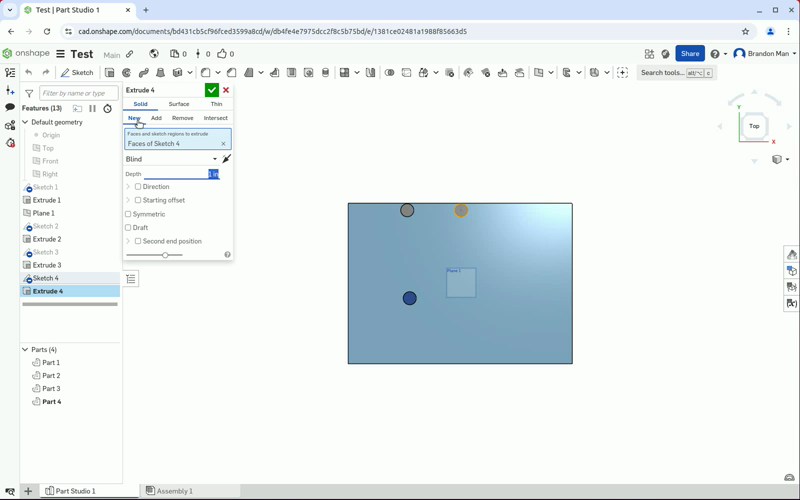
text(0.241)
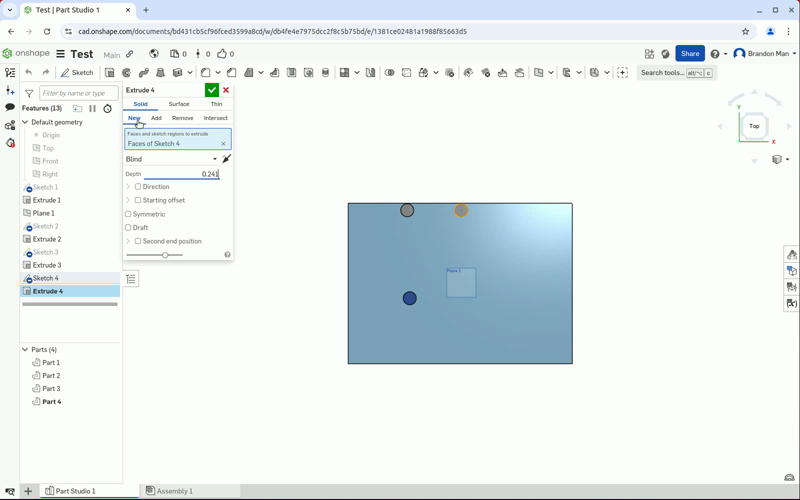
key(enter)
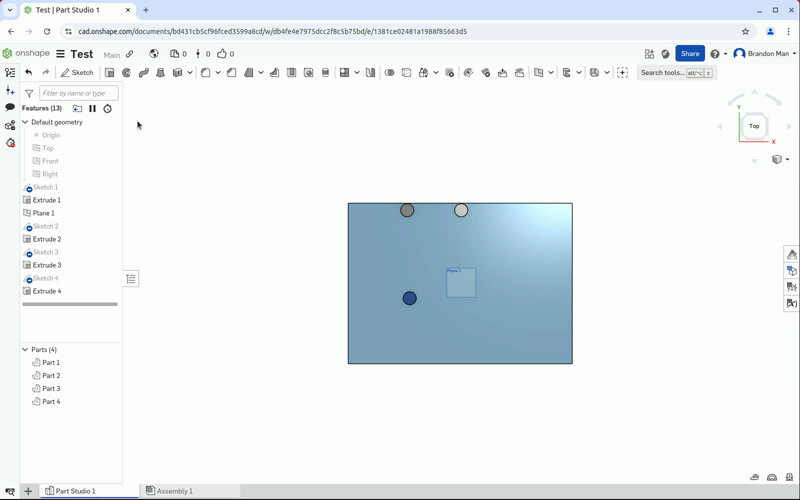
key(shift+h)
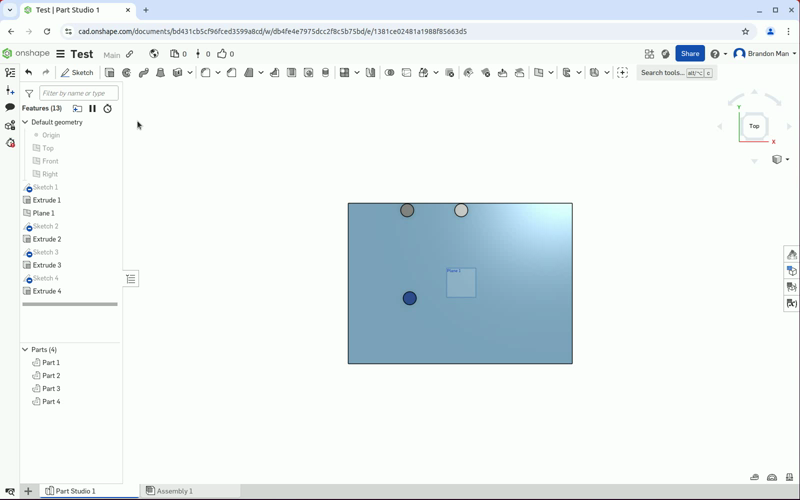
key(shift+h)
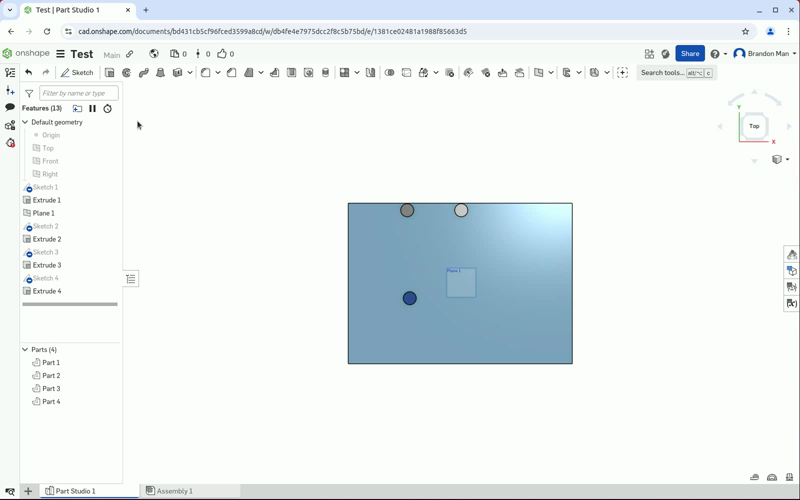
mouse_move(73, 189)
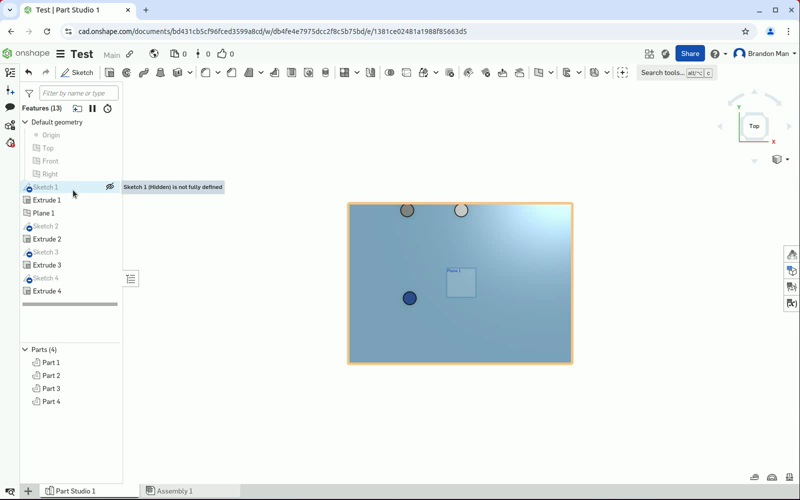
click(73, 189)
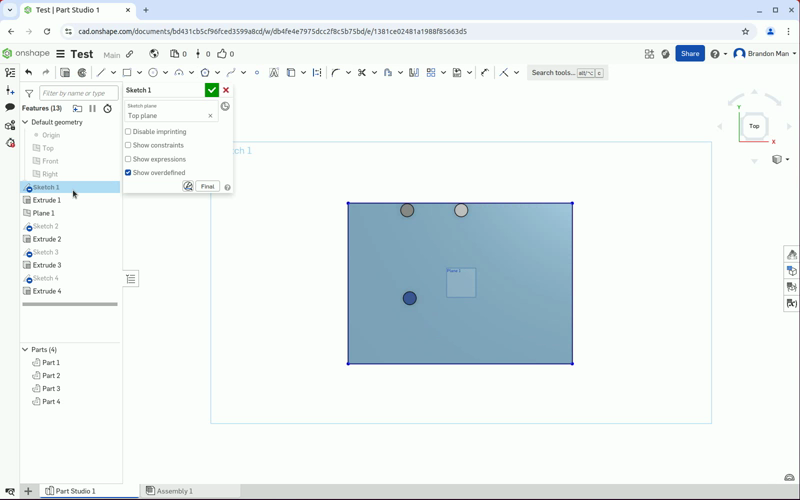
mouse_move(229, 92)
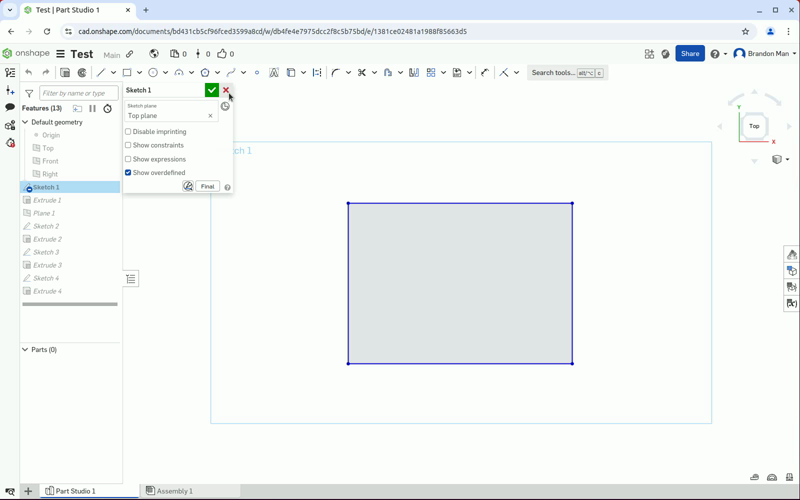
click(229, 92)
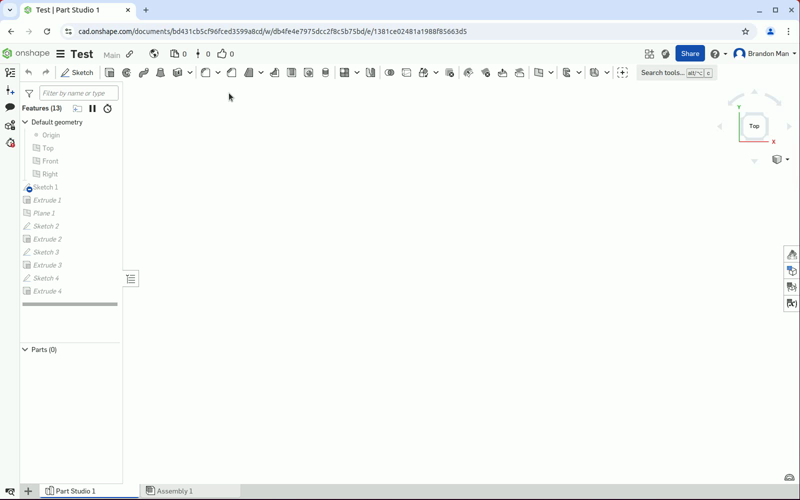
key(shift+s)
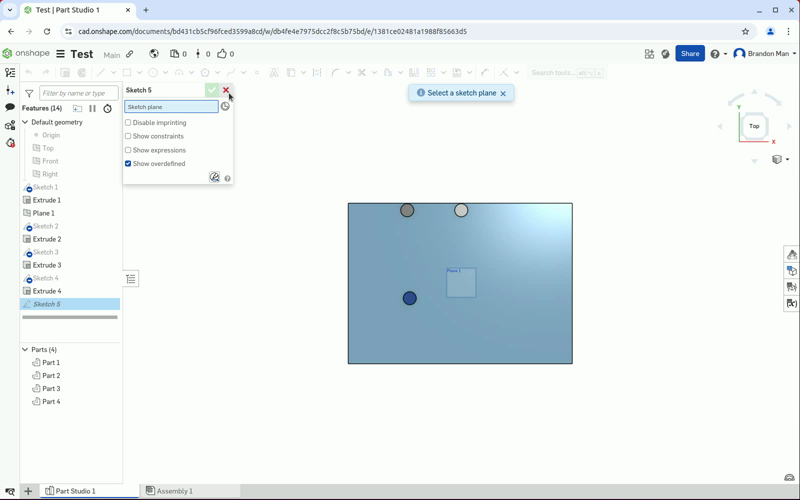
mouse_move(73, 215)
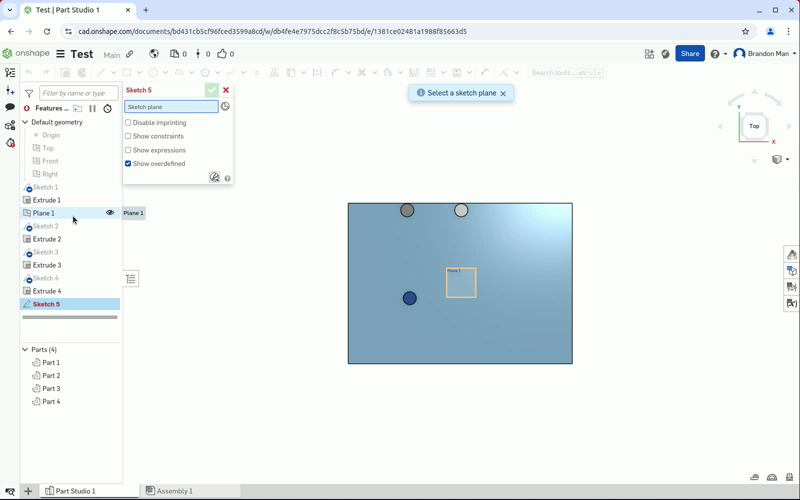
click(73, 215)
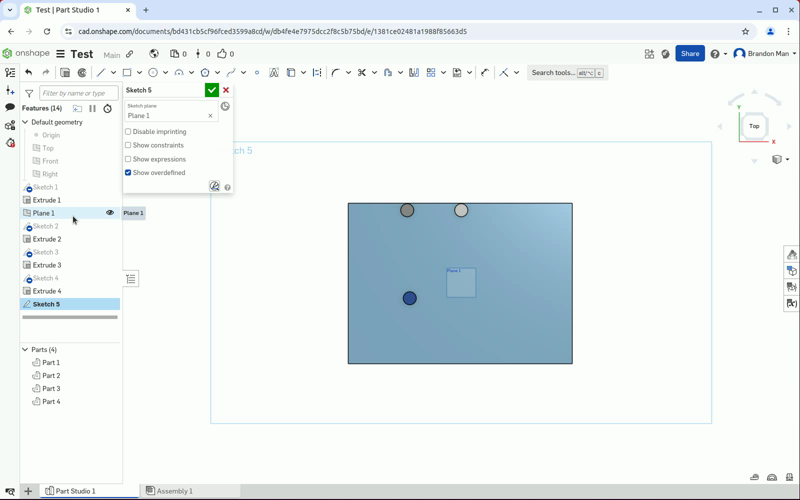
mouse_move(73, 352)
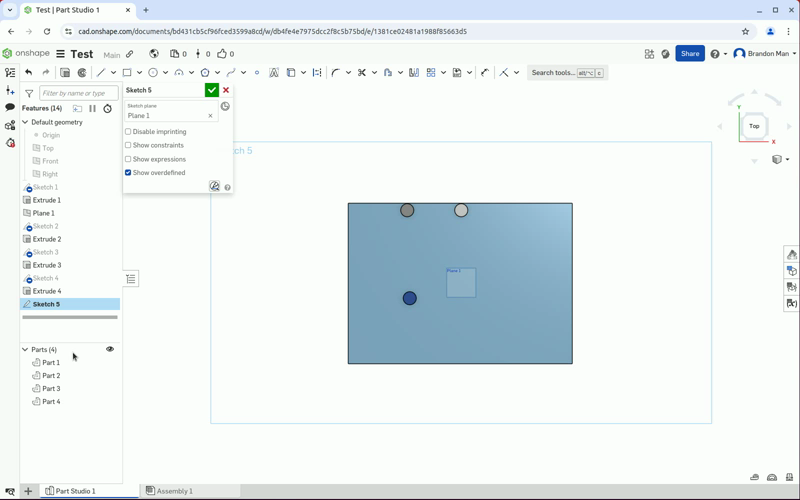
key(y)
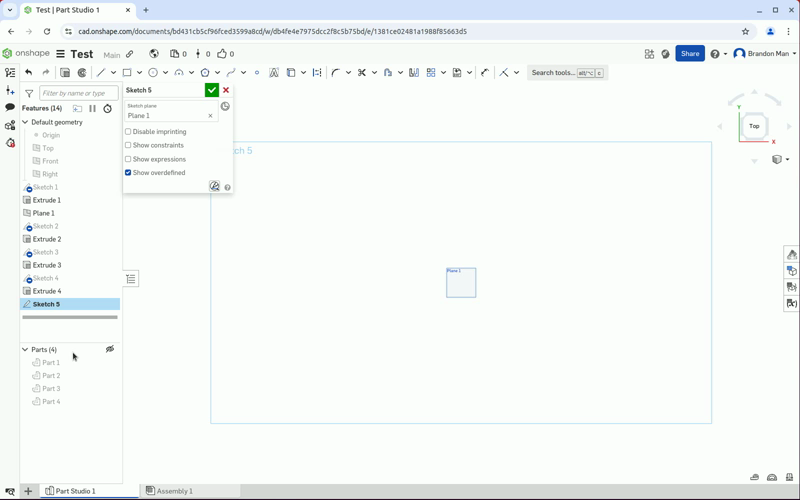
key(c)
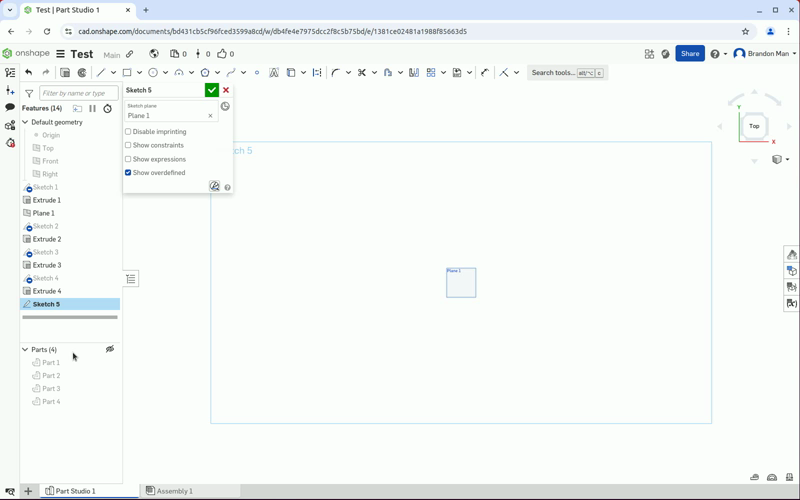
key_down(shift)
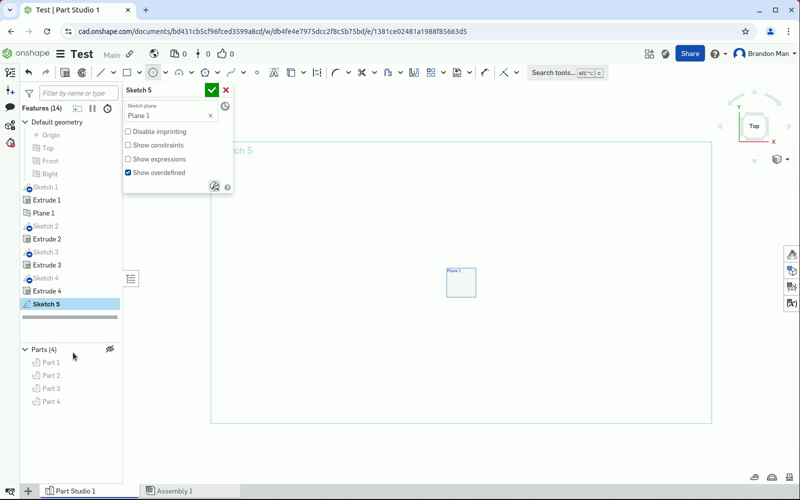
mouse_move(463, 298)
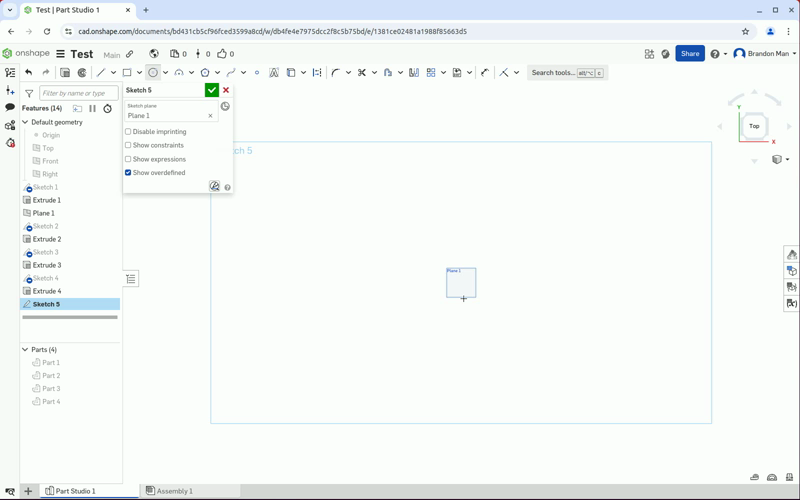
click(463, 298)
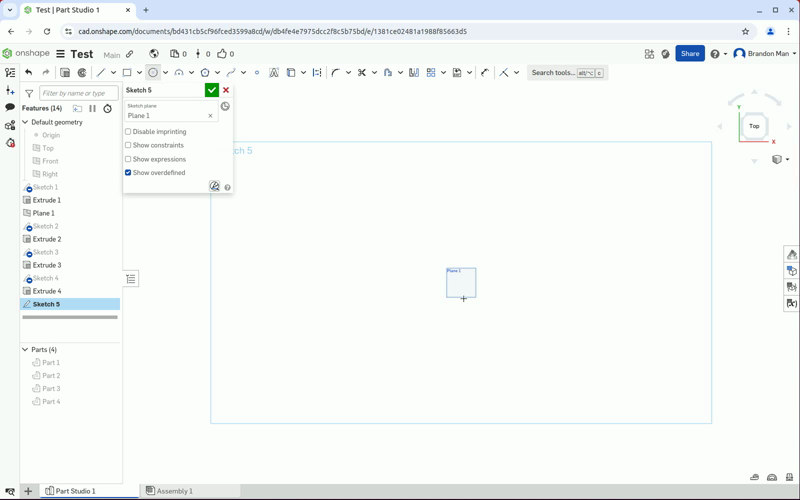
key_up(shift)
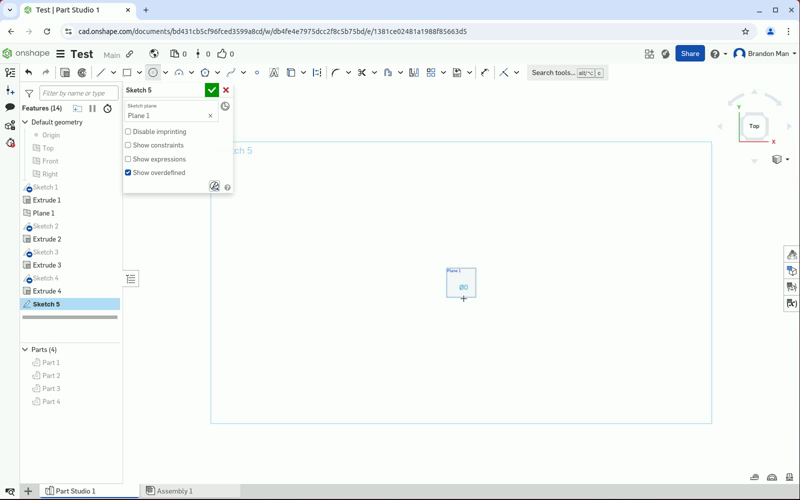
mouse_move(470, 298)
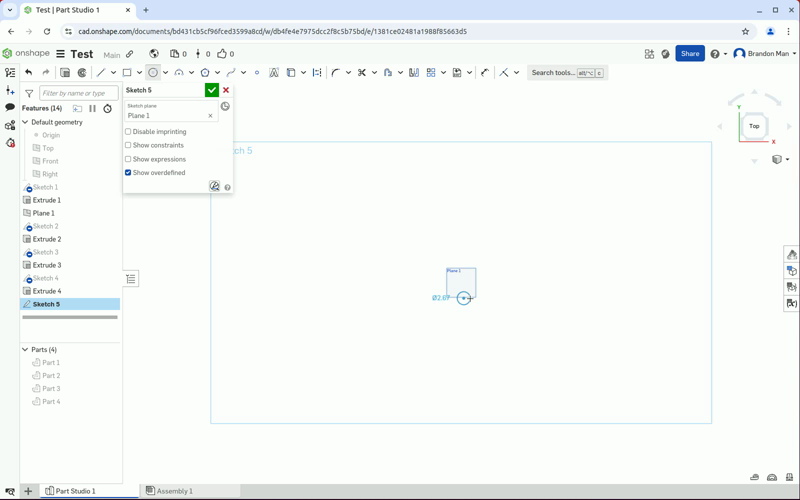
click(470, 298)
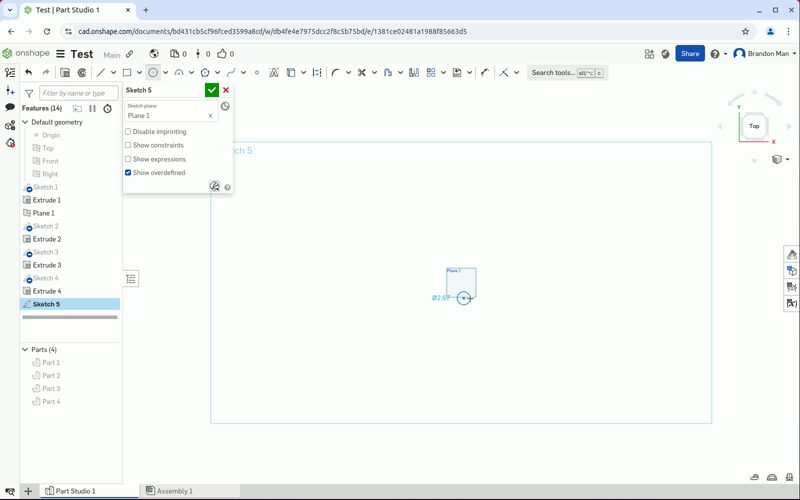
key(esc)
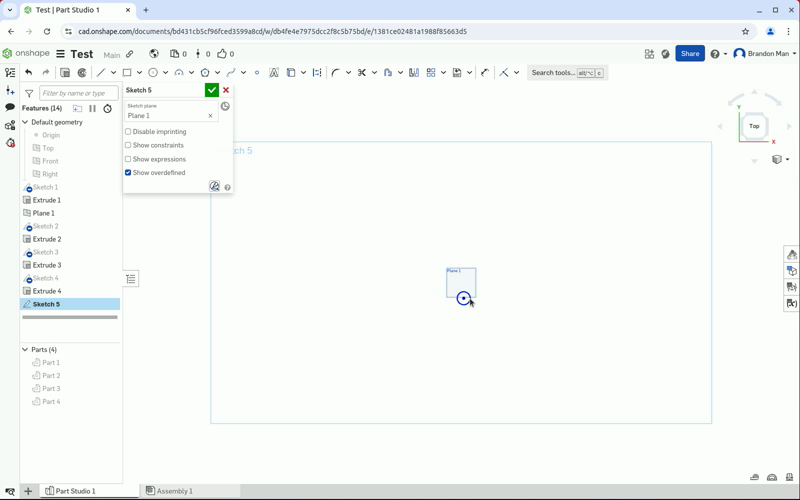
mouse_move(469, 299)
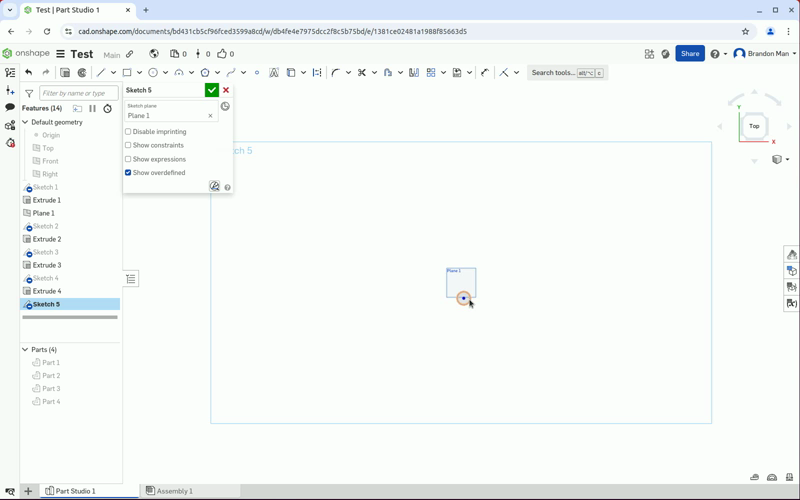
scroll(6)
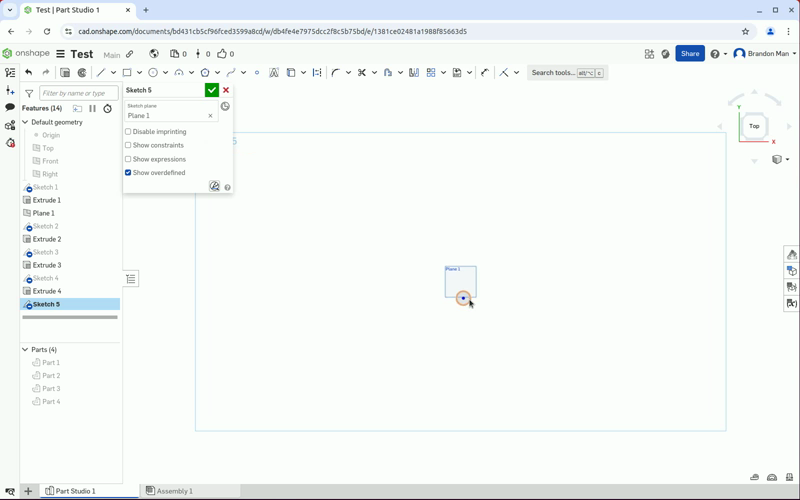
scroll(6)
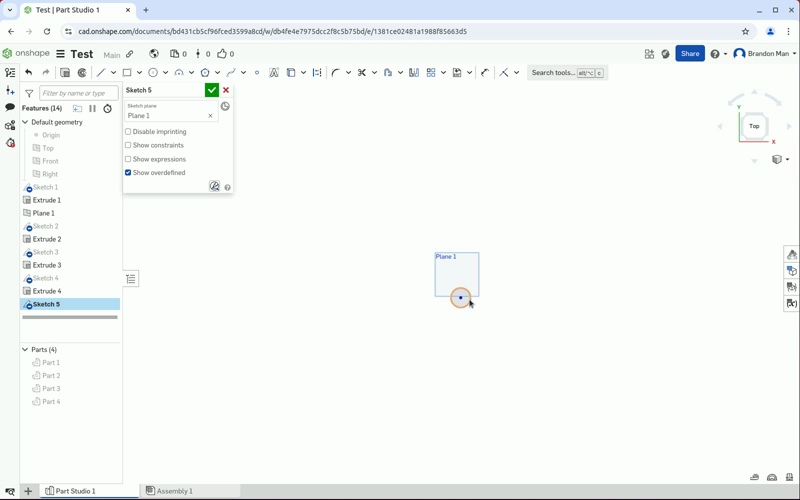
scroll(6)
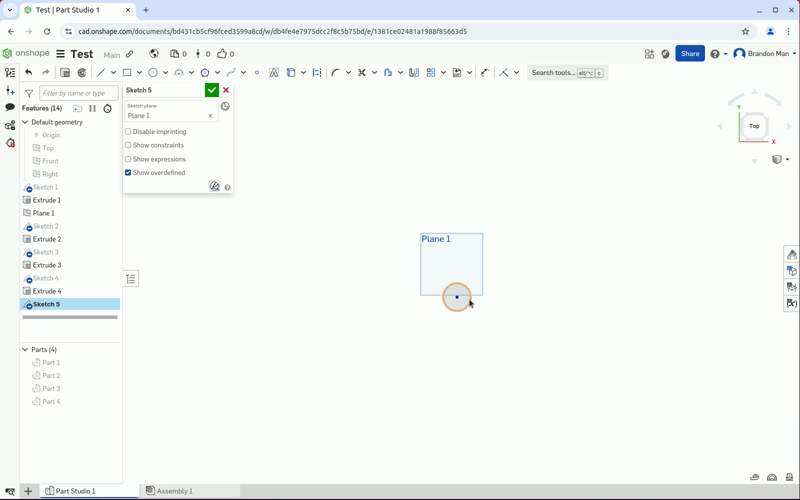
scroll(6)
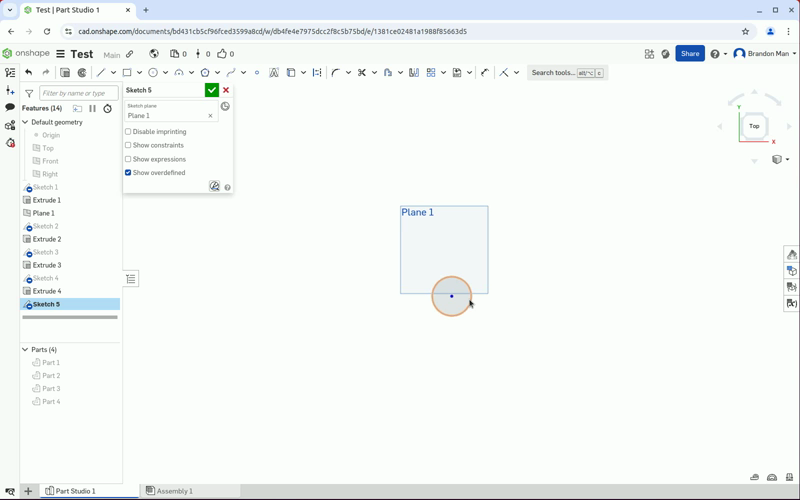
scroll(6)
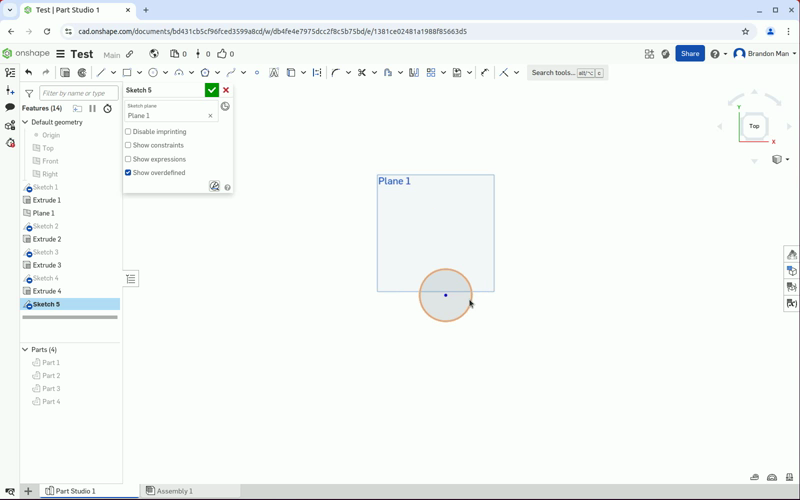
scroll(6)
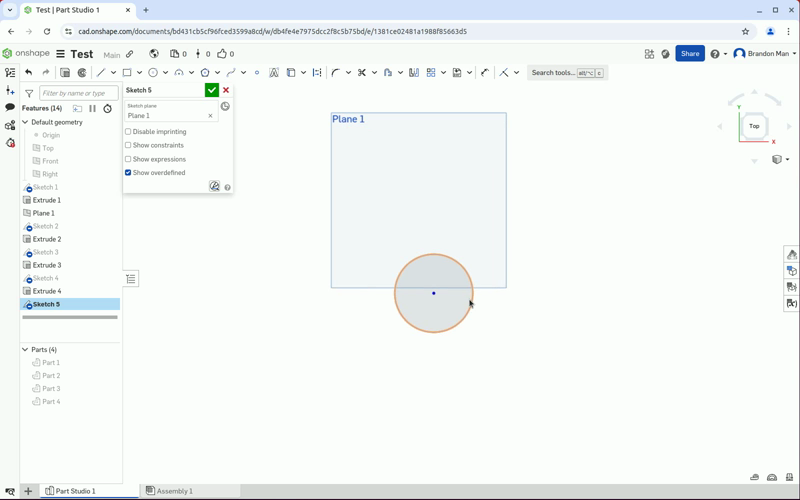
scroll(6)
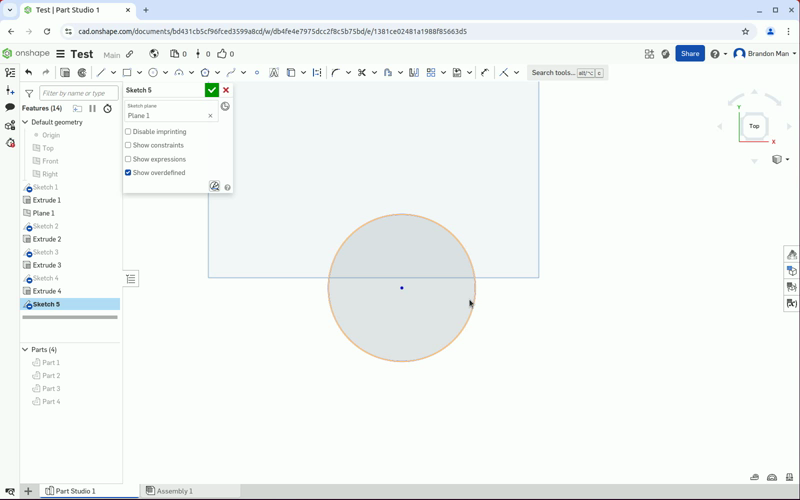
click(469, 299)
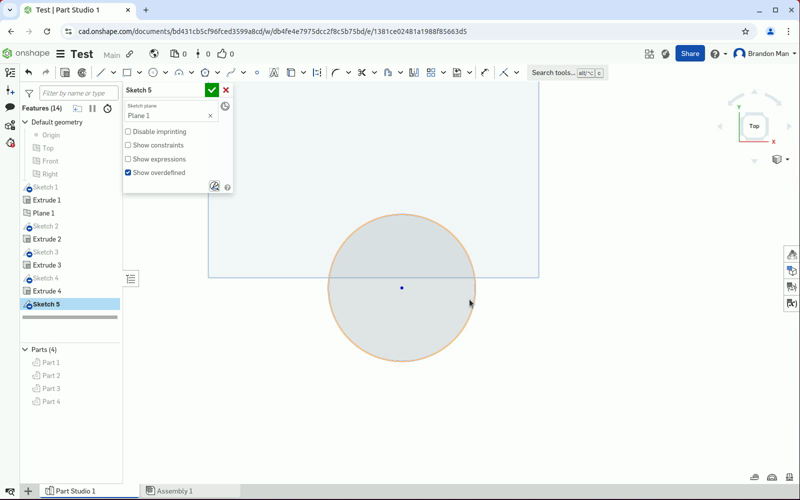
scroll(-6)
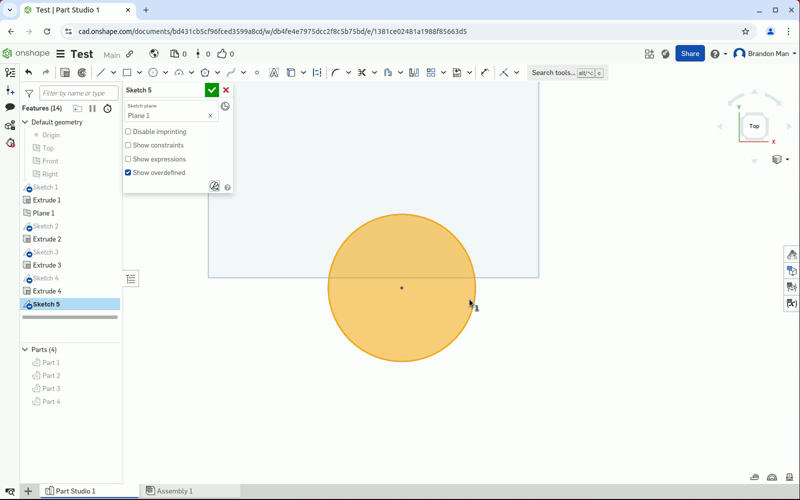
scroll(-6)
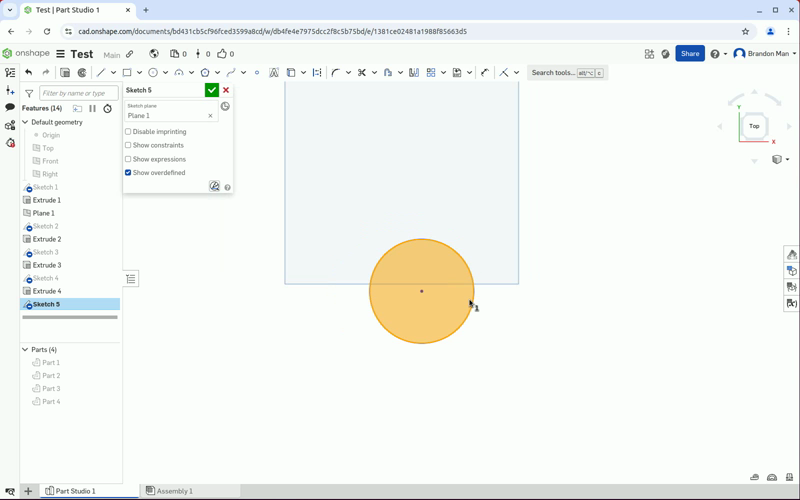
scroll(-6)
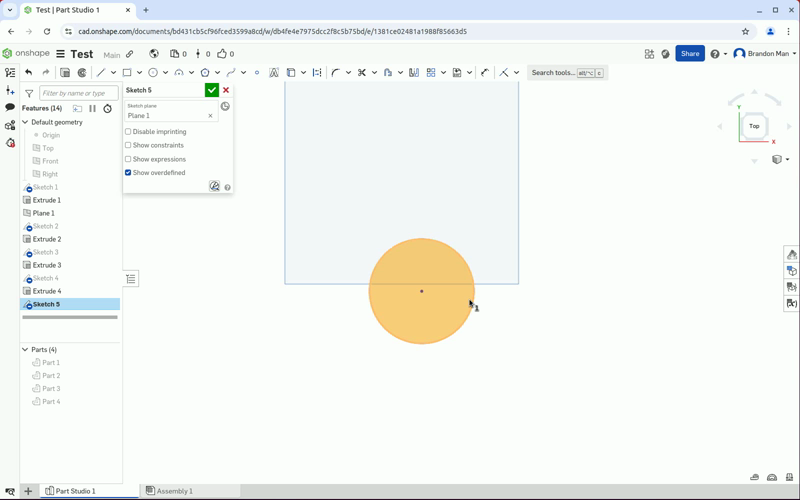
scroll(-6)
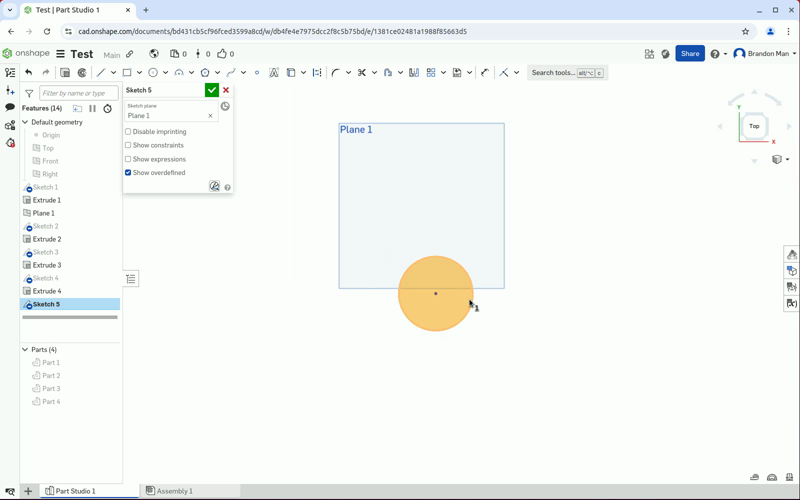
scroll(-6)
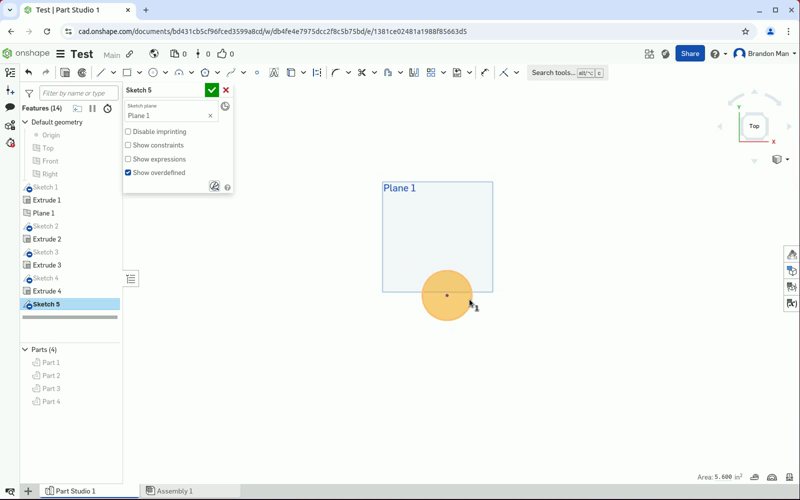
scroll(-6)
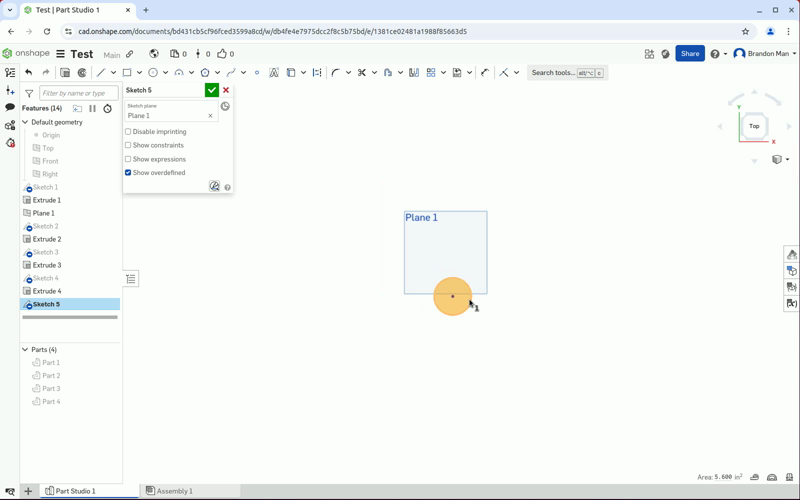
scroll(-6)
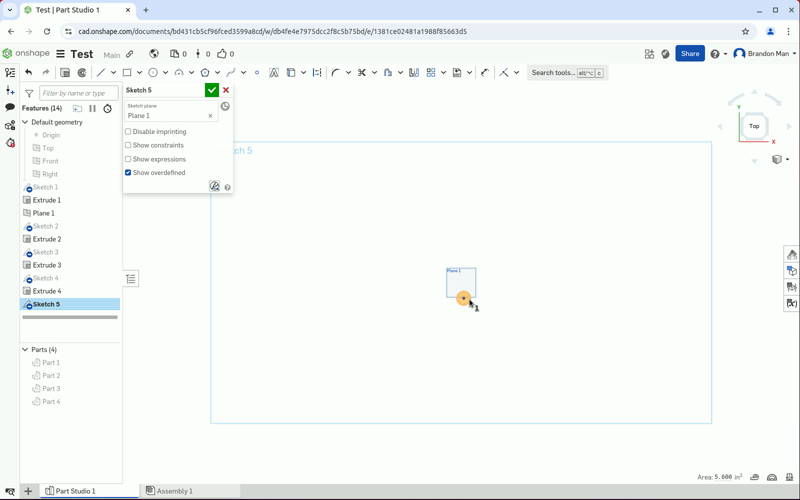
mouse_move(73, 352)
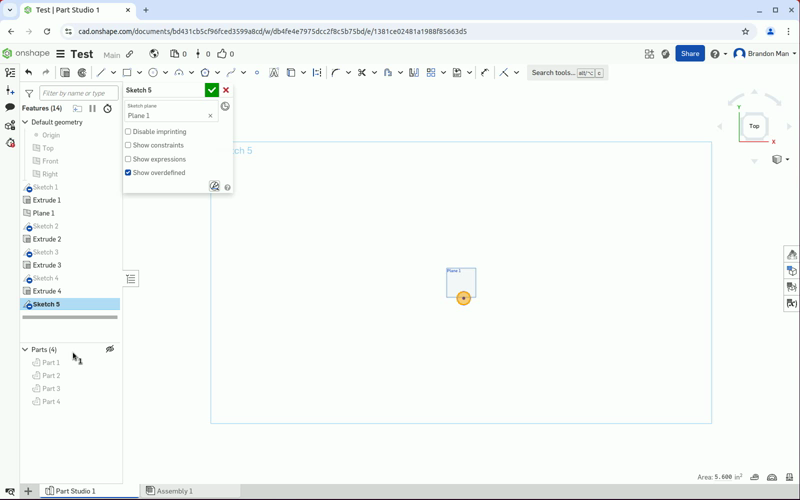
key(shift+y)
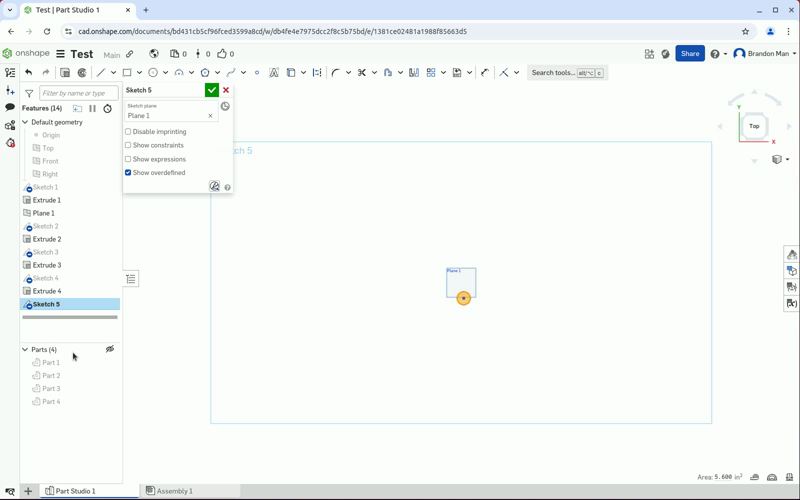
key(shift+e)
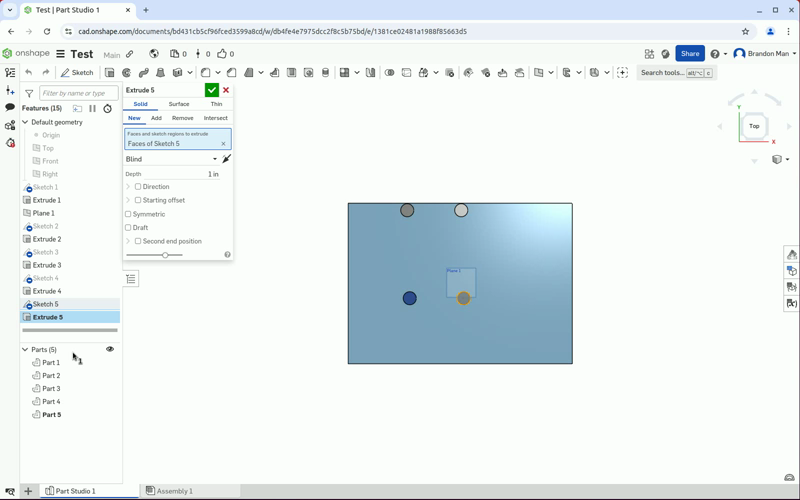
mouse_move(143, 106)
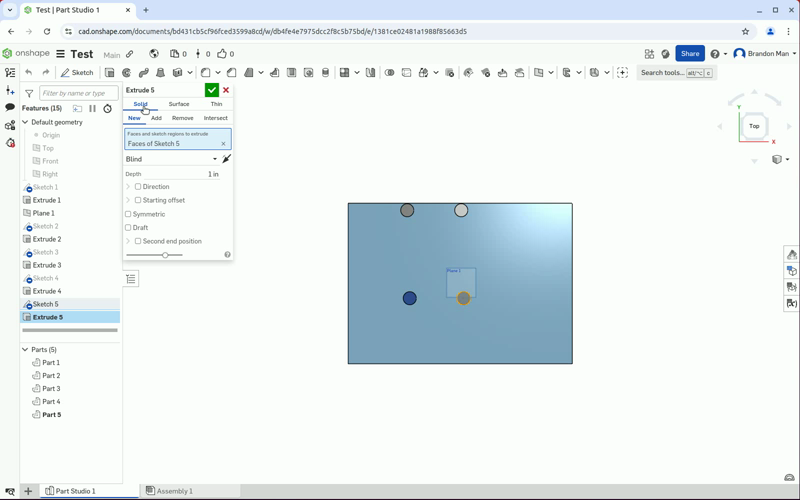
click(143, 106)
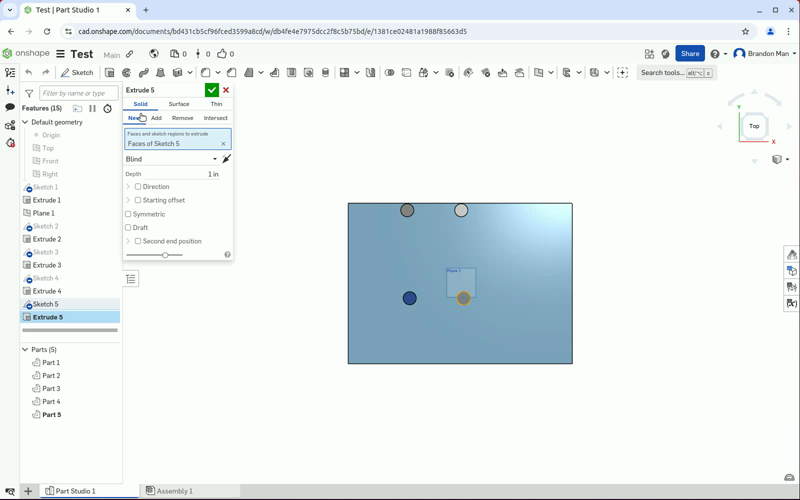
mouse_move(137, 120)
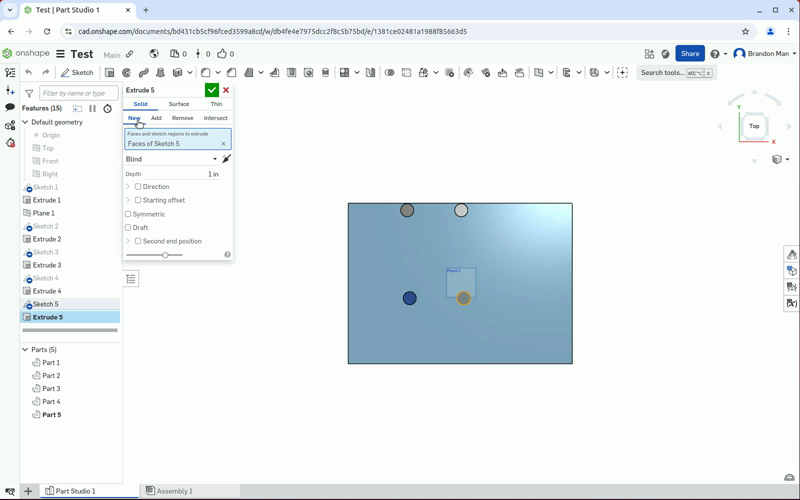
click(137, 120)
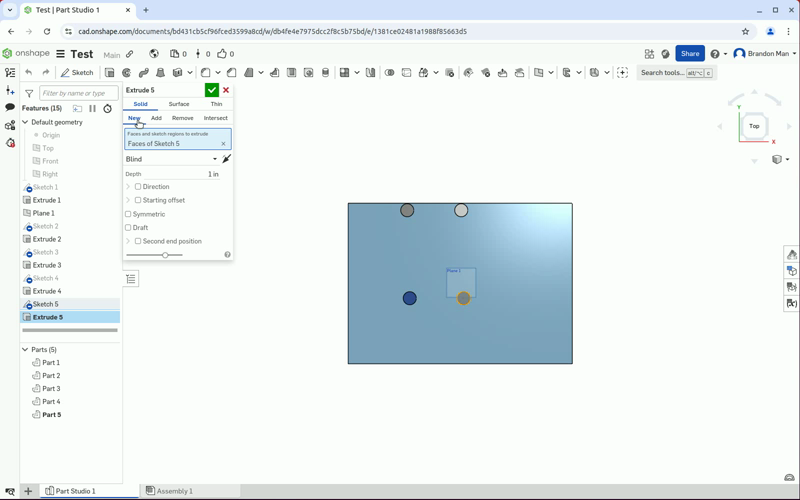
key(tab, 4)
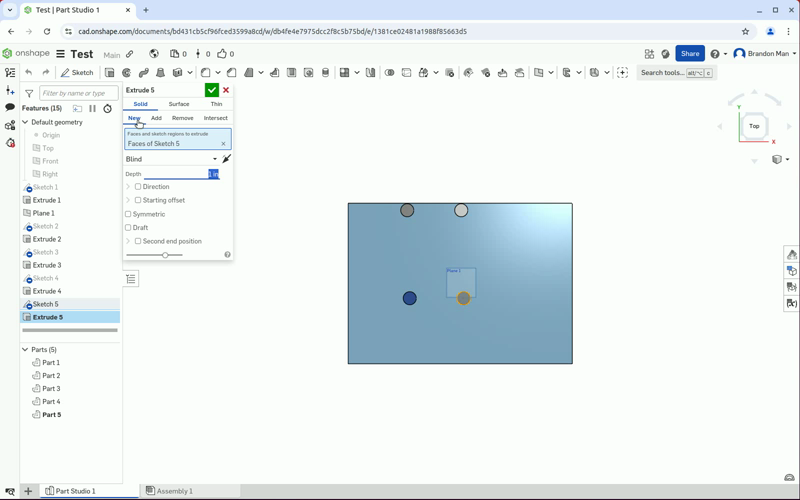
text(0.241)
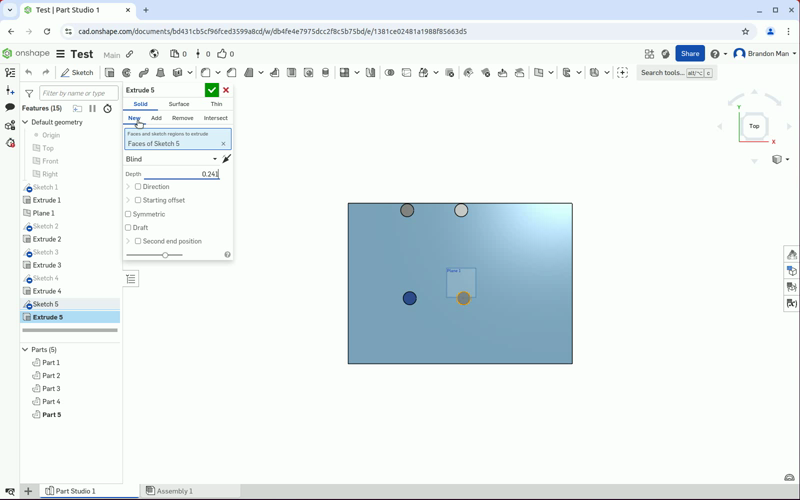
key(enter)
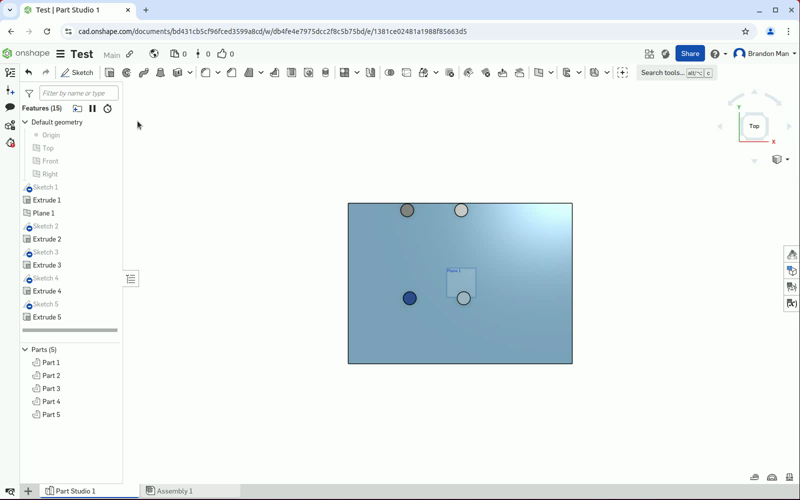
key(shift+h)
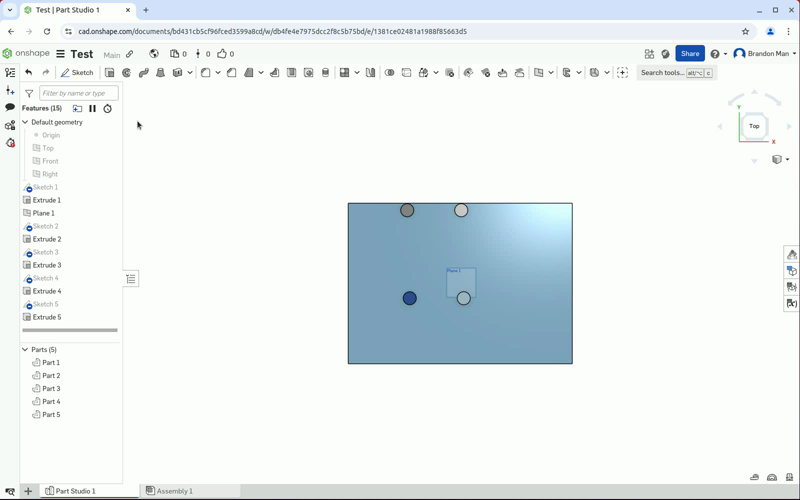
key(shift+h)
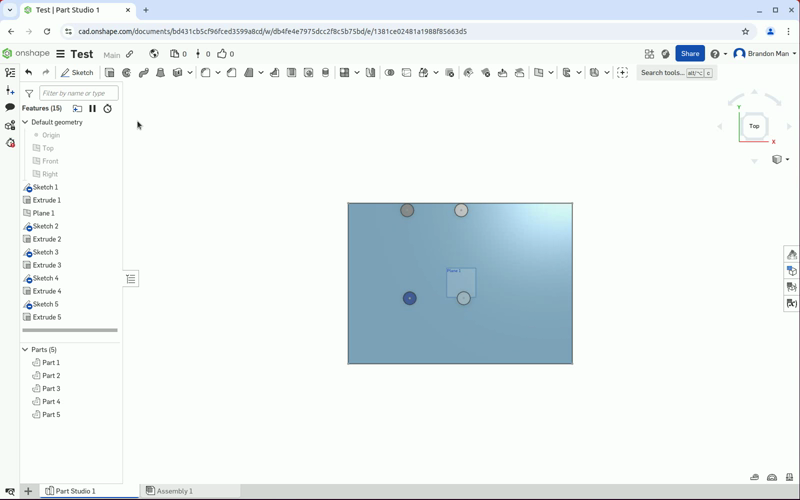
key(shift+7)
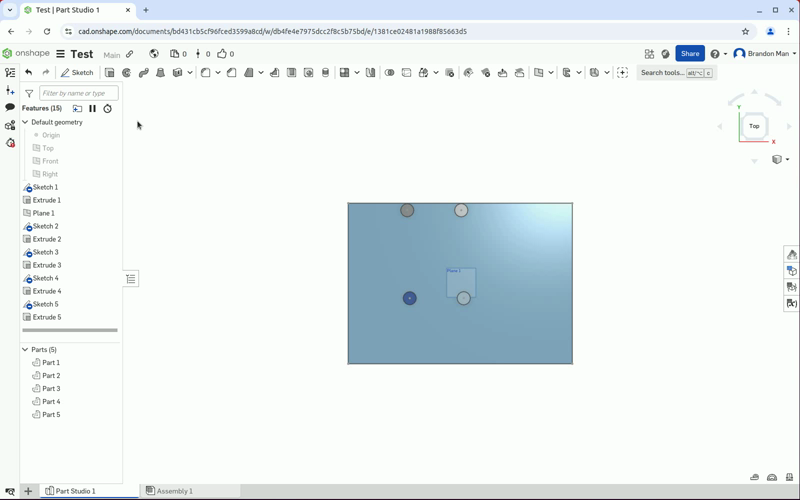
key(up, 3)
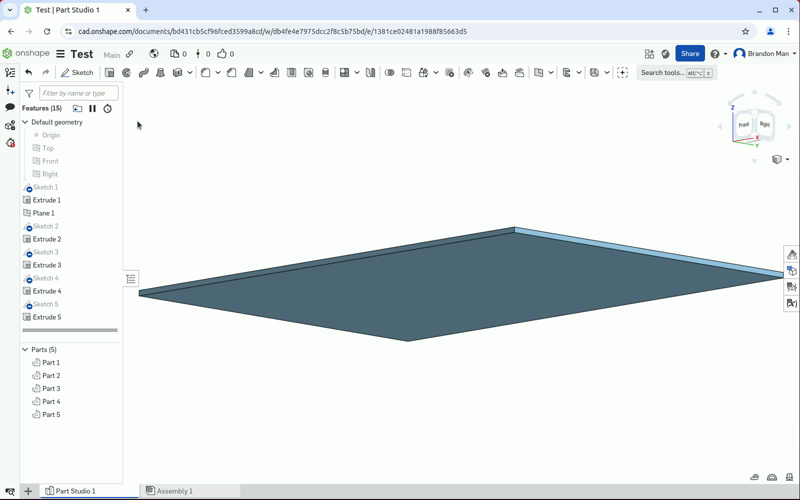
key(left, 3)
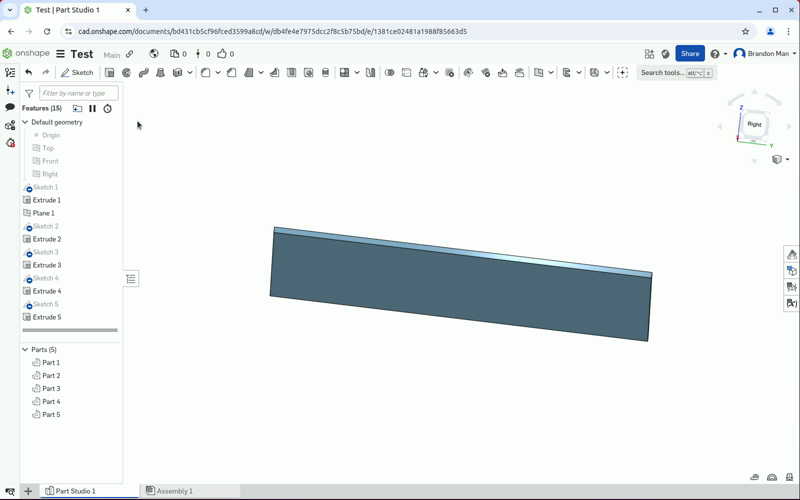
key(right, 3)
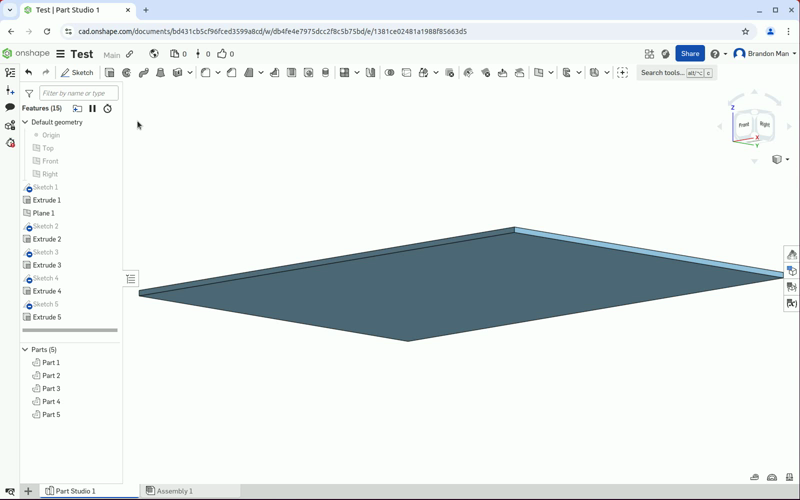
key(down, 3)
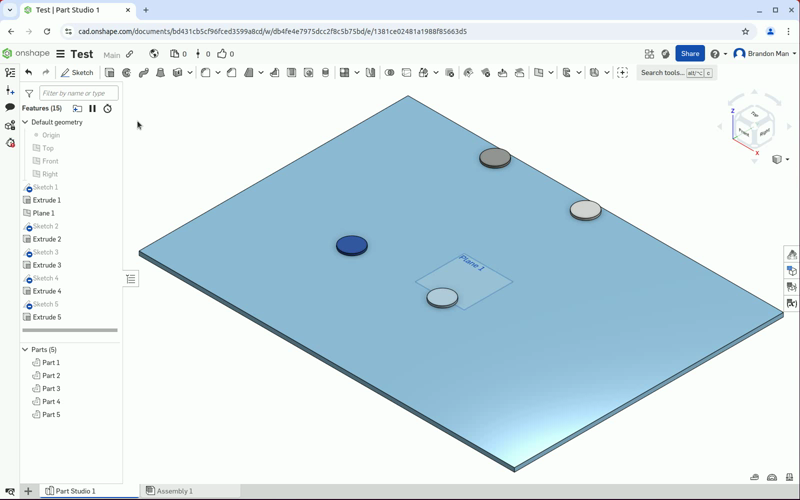
mouse_move(73, 189)
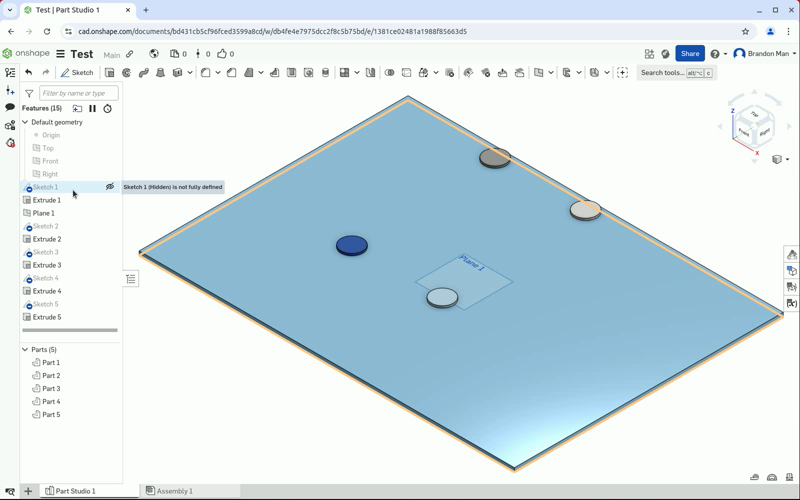
click(73, 189)